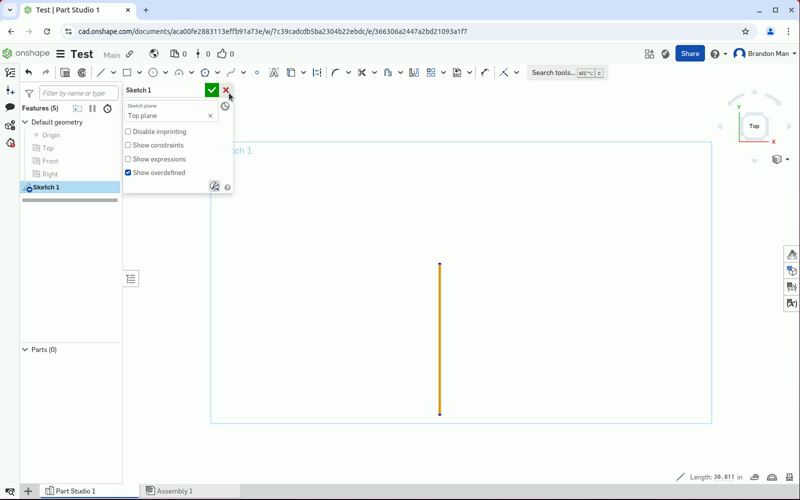
key(shift+h)
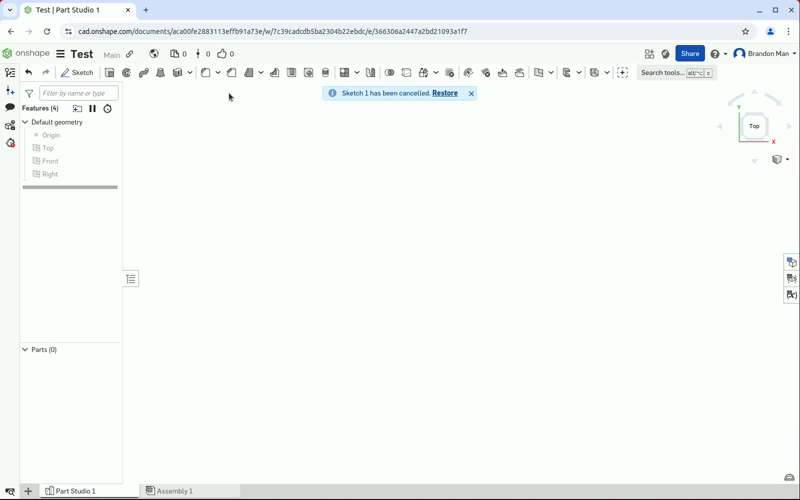
mouse_move(73, 352)
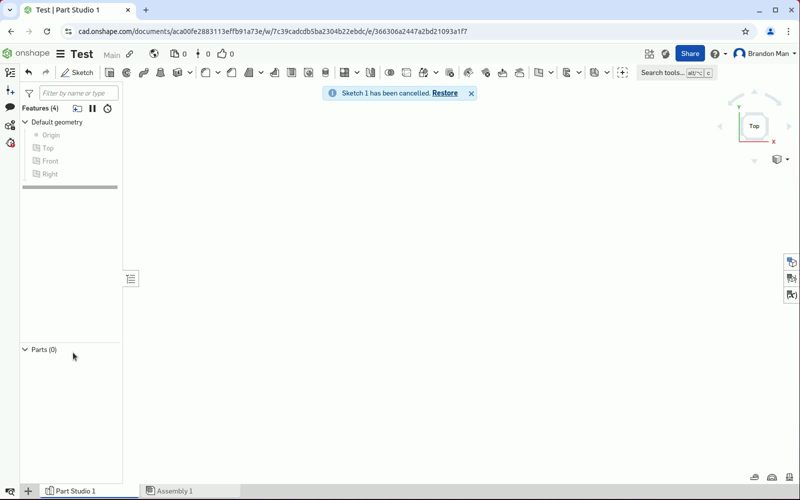
key(y)
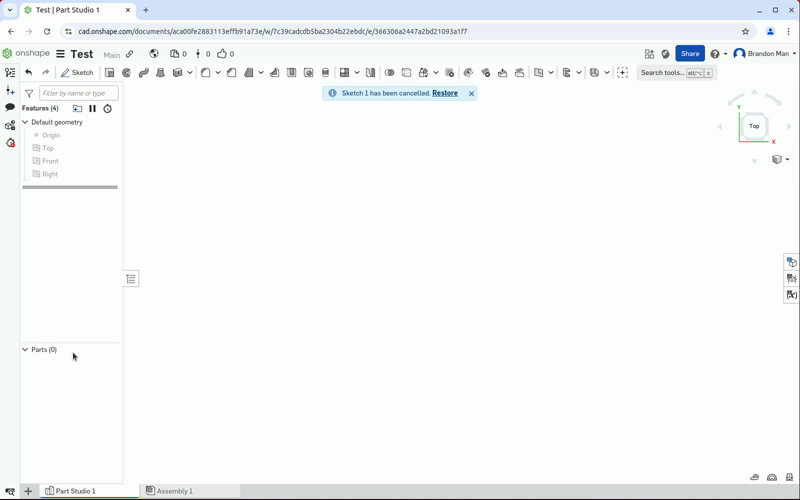
key(shift+p)
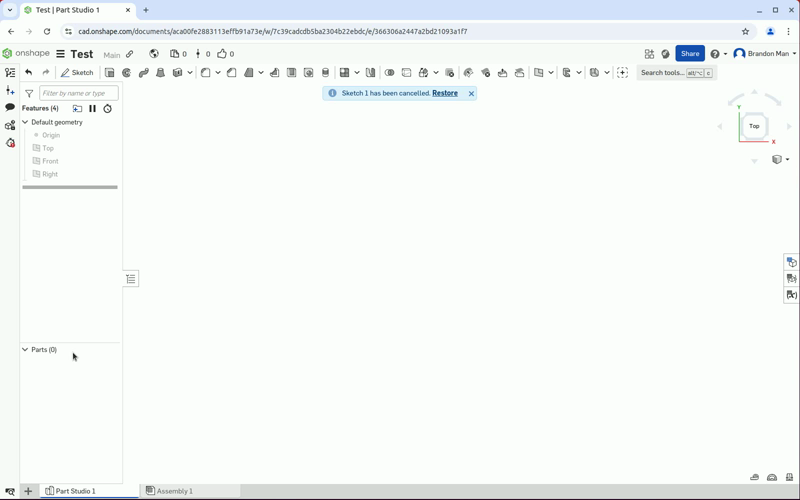
key(space)
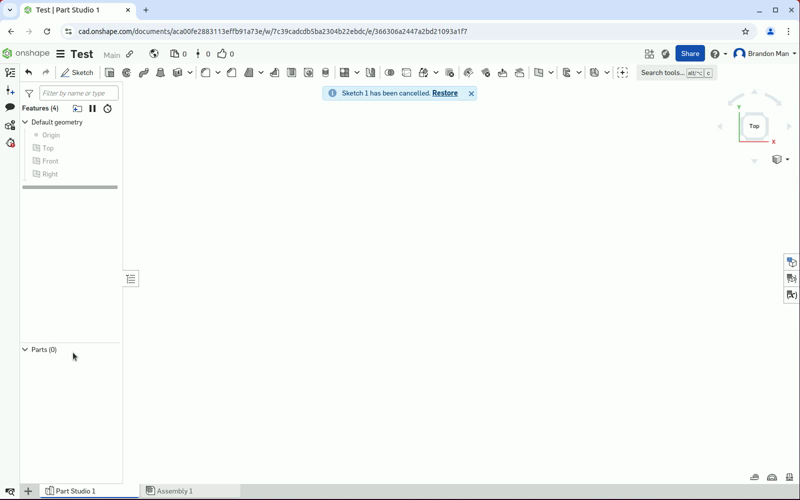
key_down(shift)
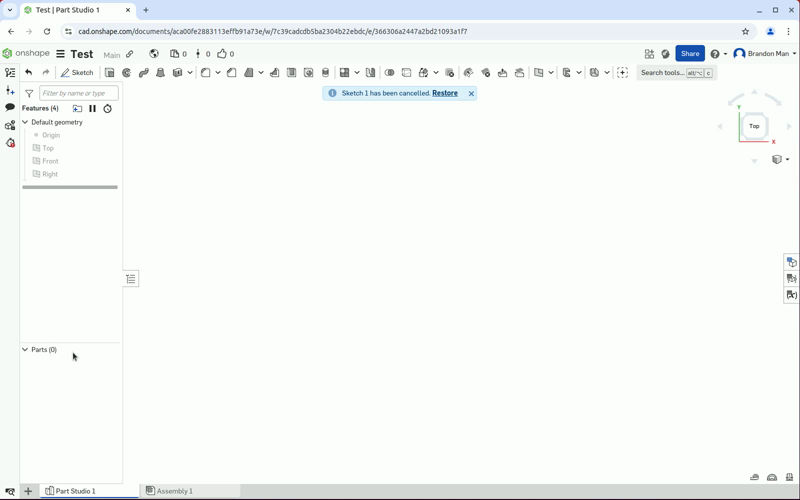
key(up)
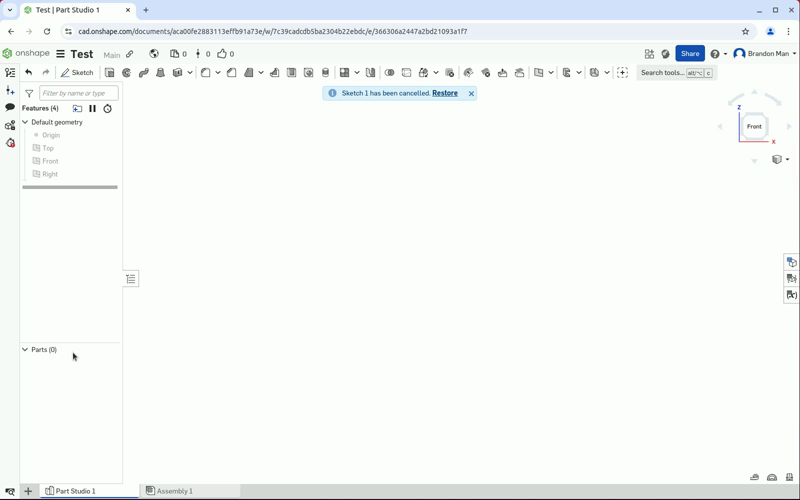
key_up(shift)
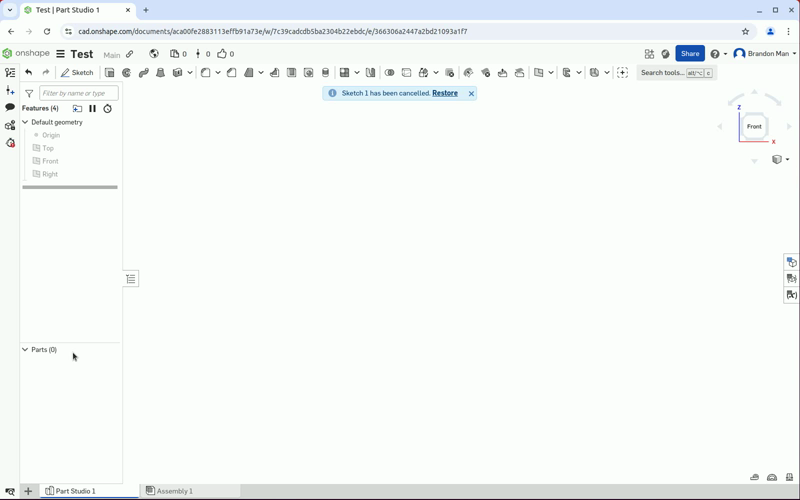
mouse_move(73, 352)
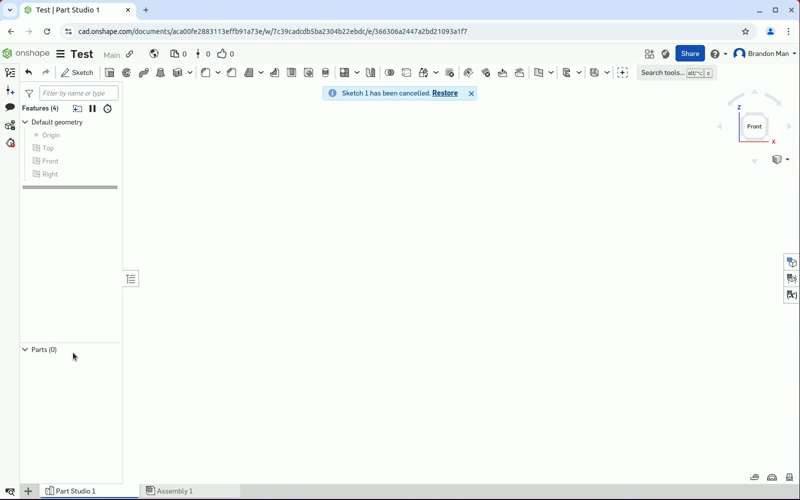
key(shift+y)
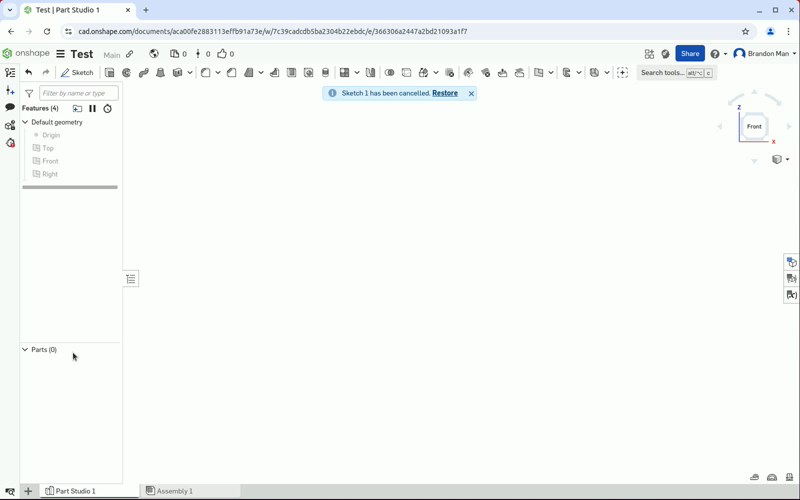
key(shift+s)
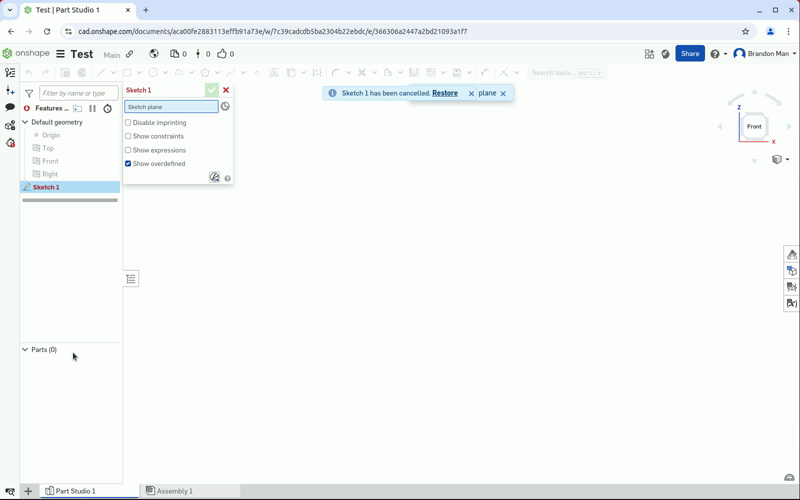
mouse_move(73, 163)
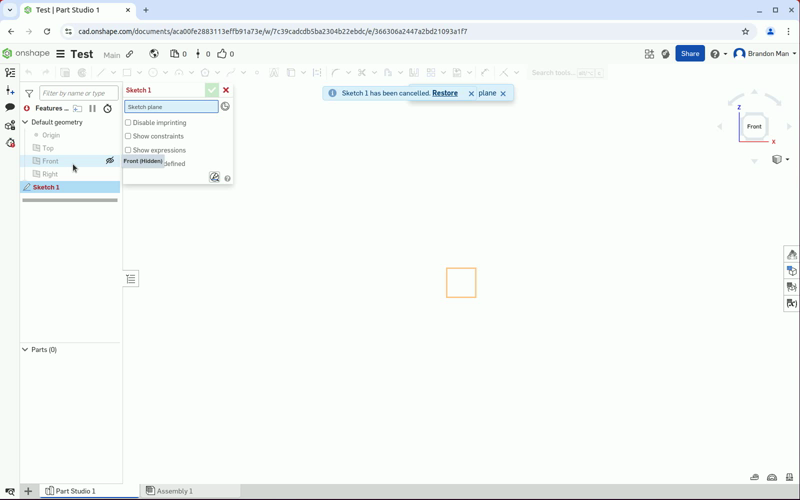
click(73, 163)
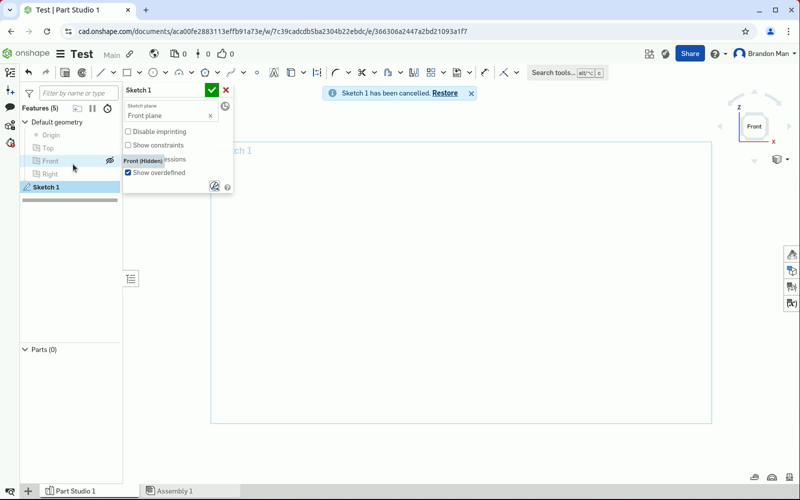
mouse_move(73, 352)
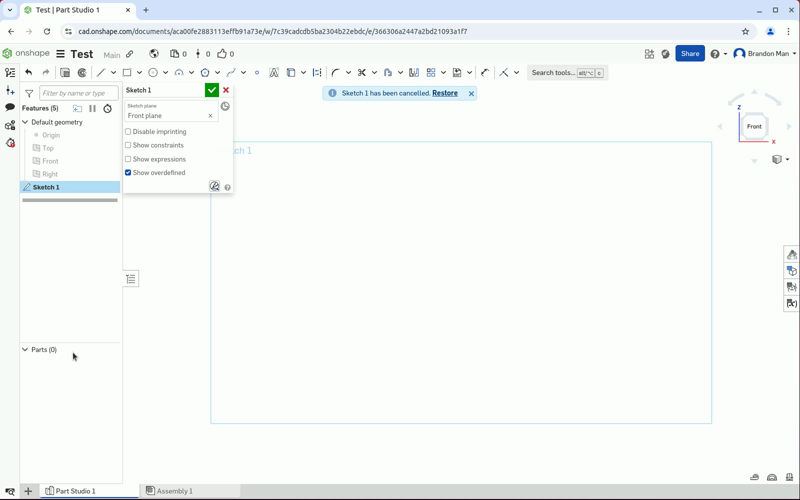
key(y)
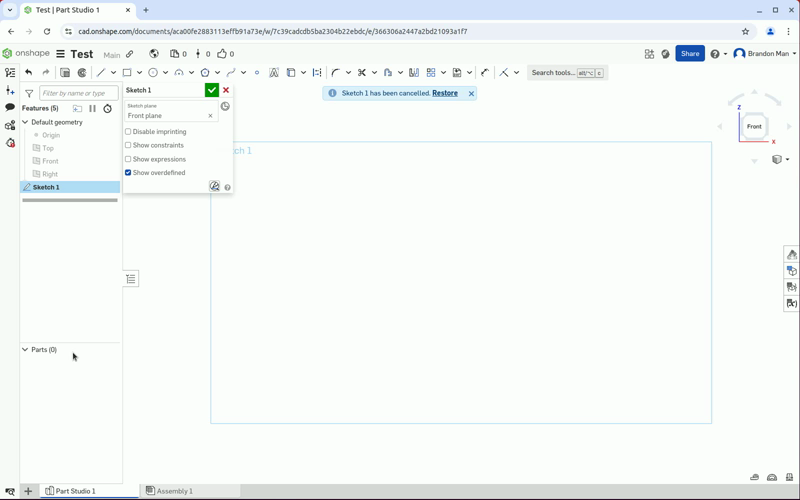
key(l)
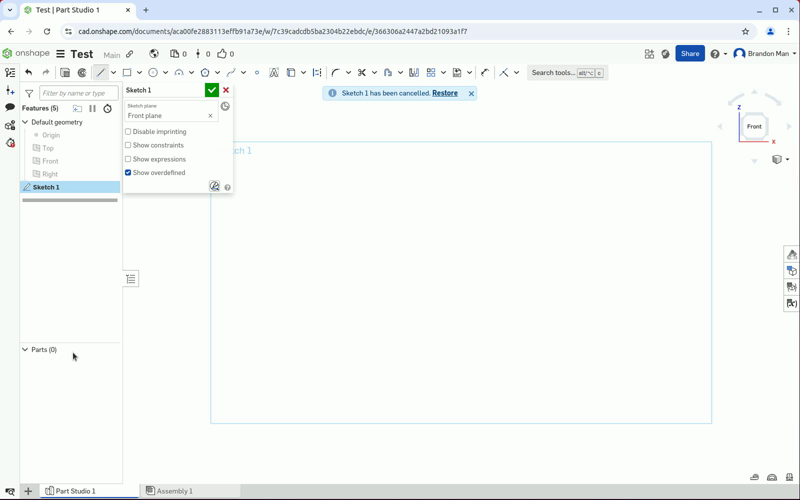
key_down(shift)
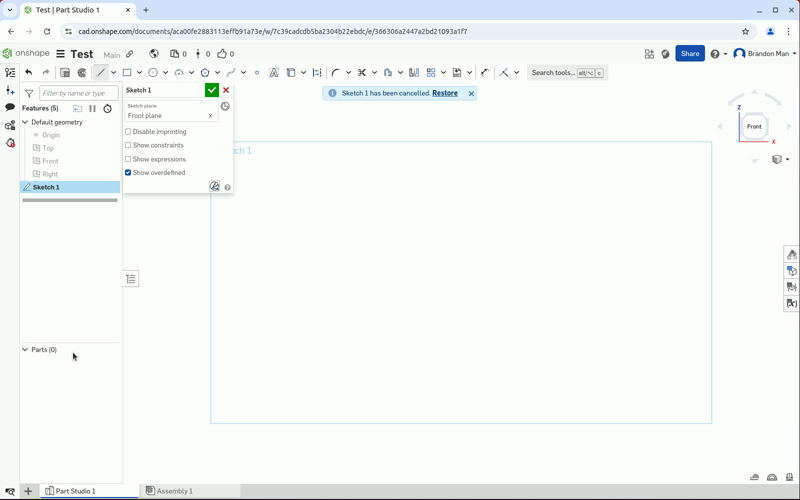
mouse_move(460, 282)
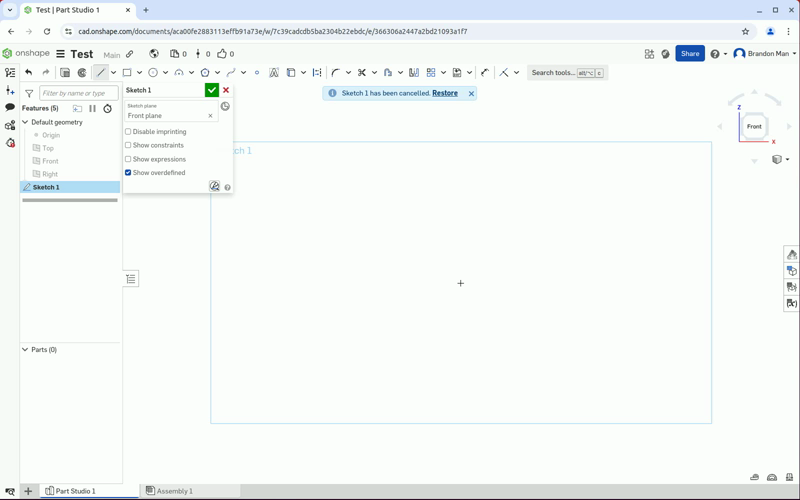
click(460, 282)
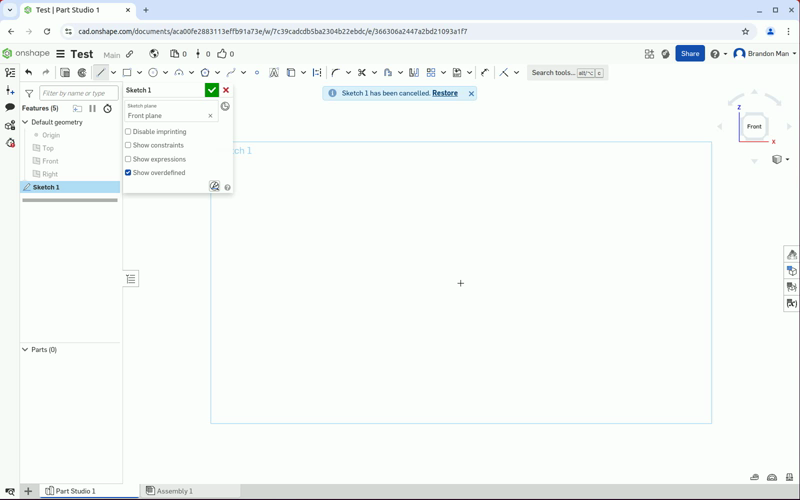
key_up(shift)
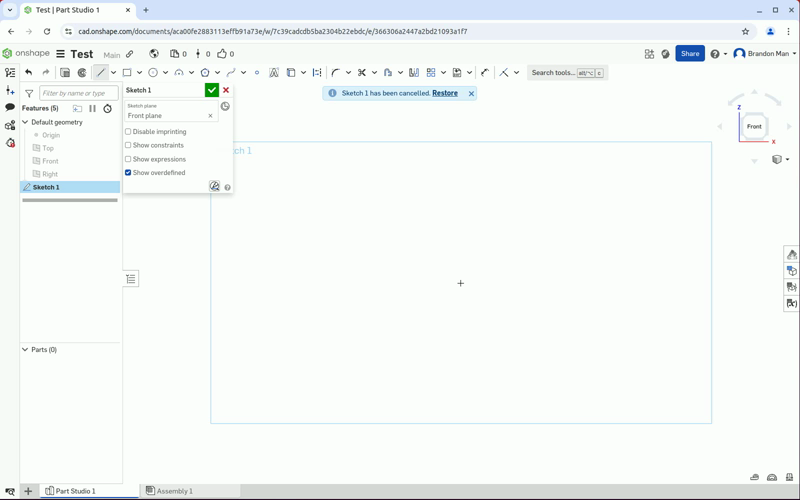
key_down(shift)
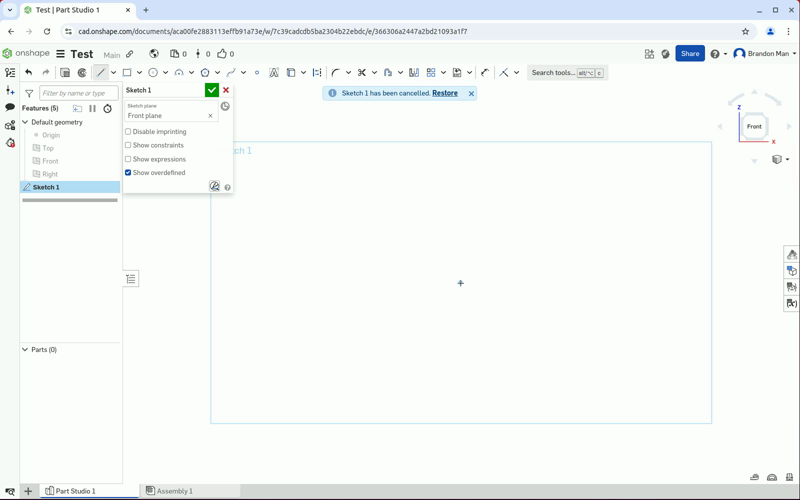
mouse_move(573, 282)
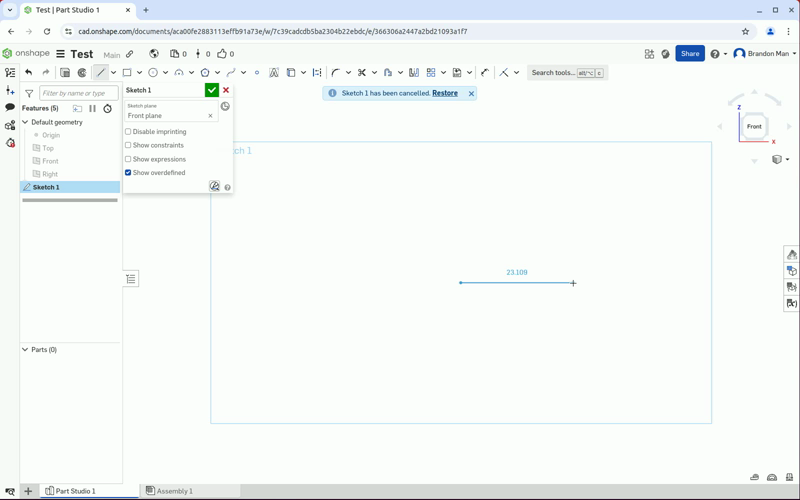
click(573, 282)
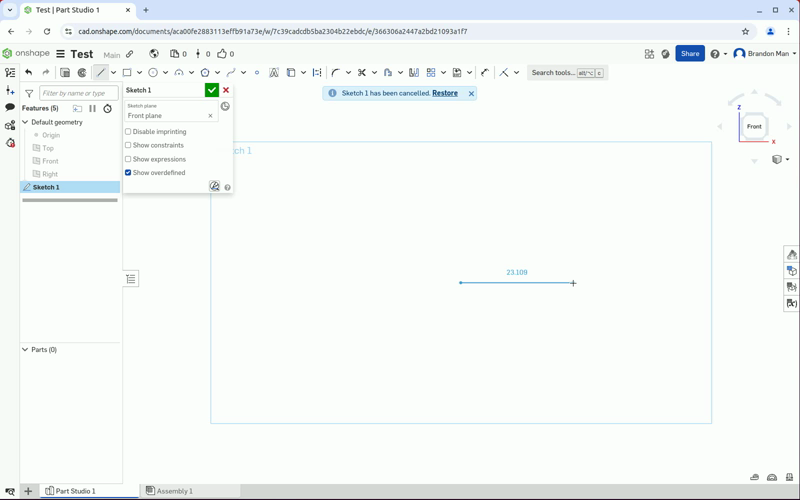
key_up(shift)
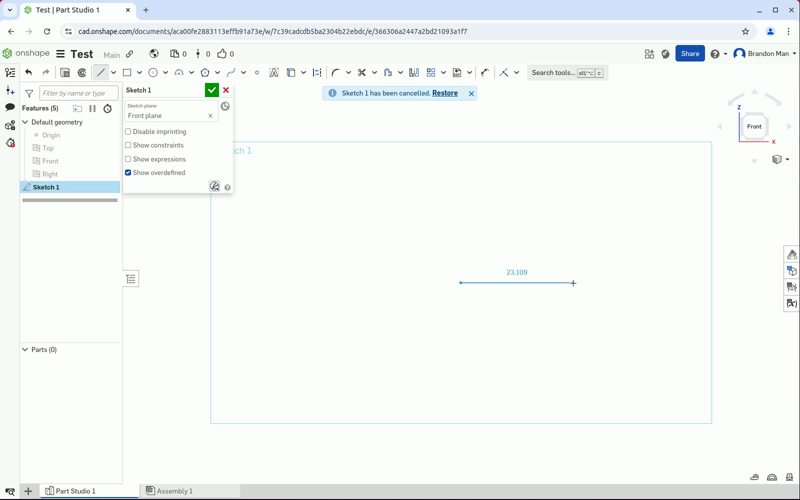
key_down(shift)
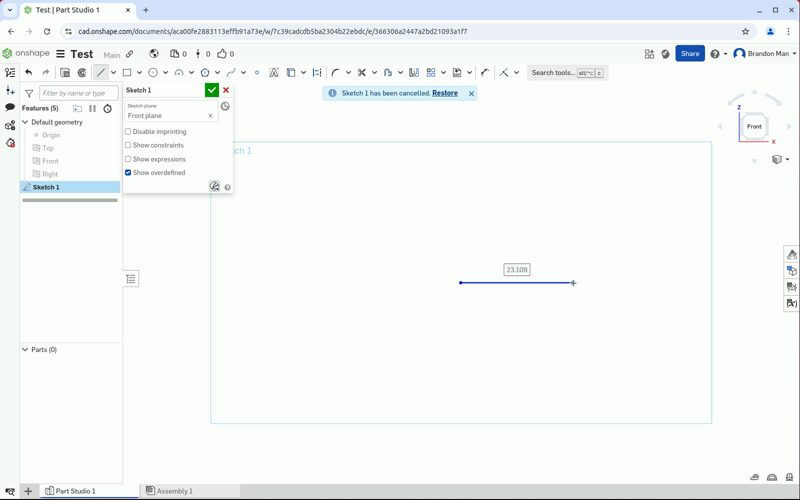
mouse_move(573, 198)
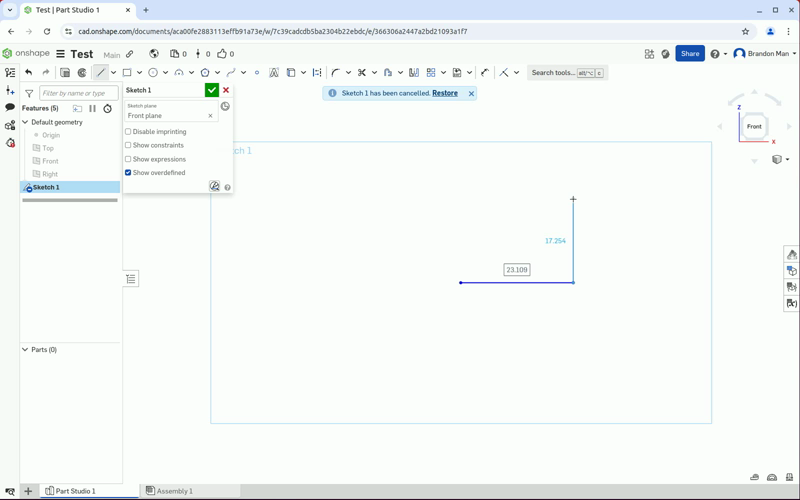
click(573, 198)
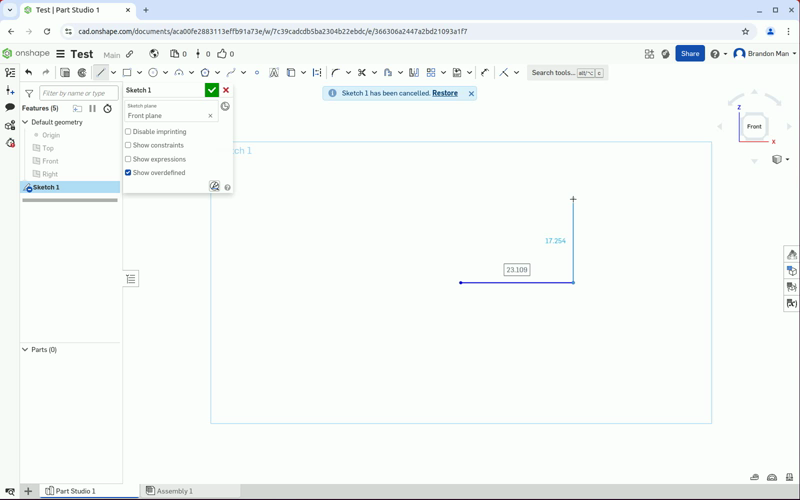
key_up(shift)
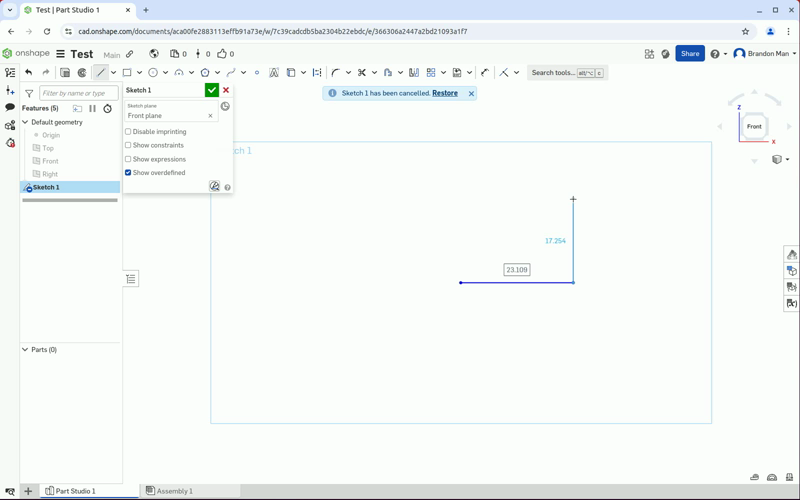
key_down(shift)
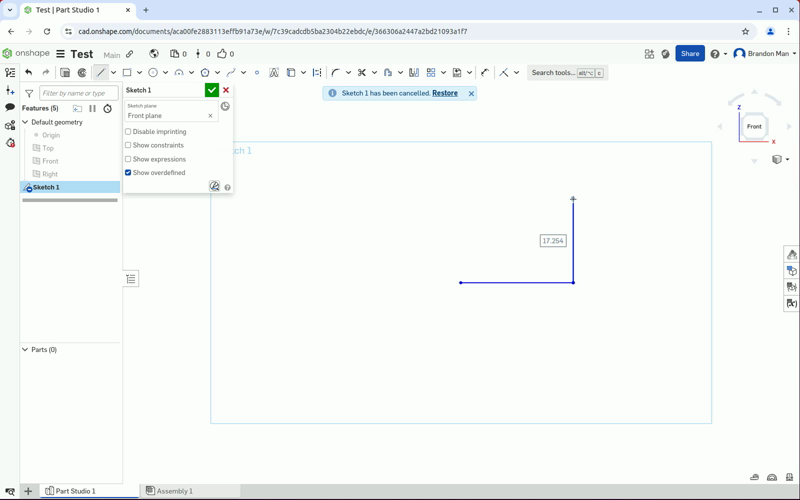
mouse_move(460, 198)
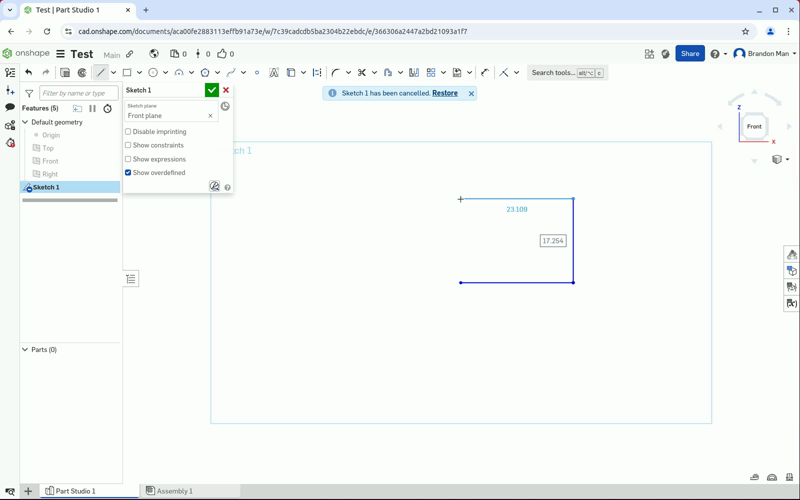
click(460, 198)
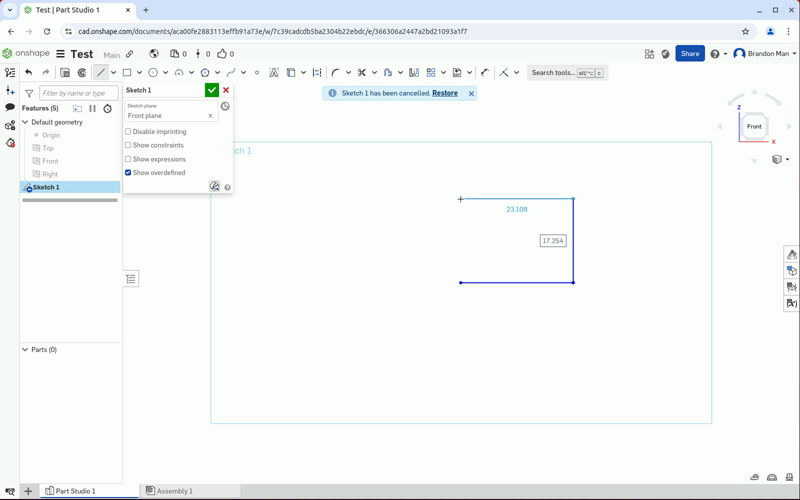
key_up(shift)
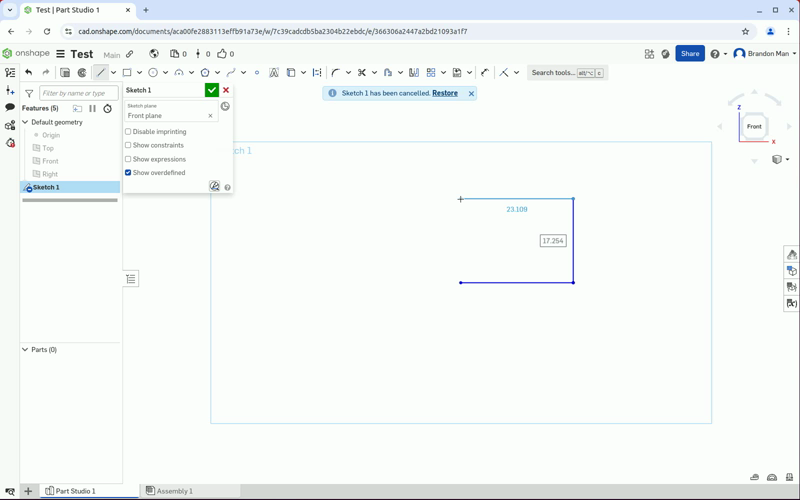
key_down(shift)
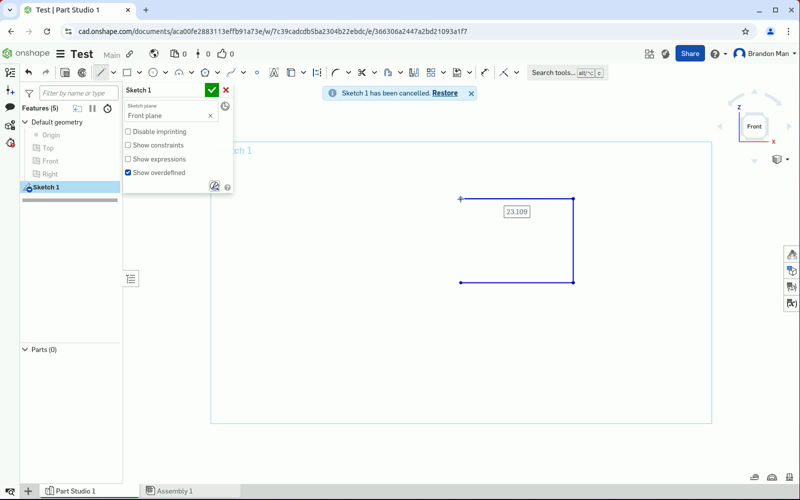
mouse_move(460, 282)
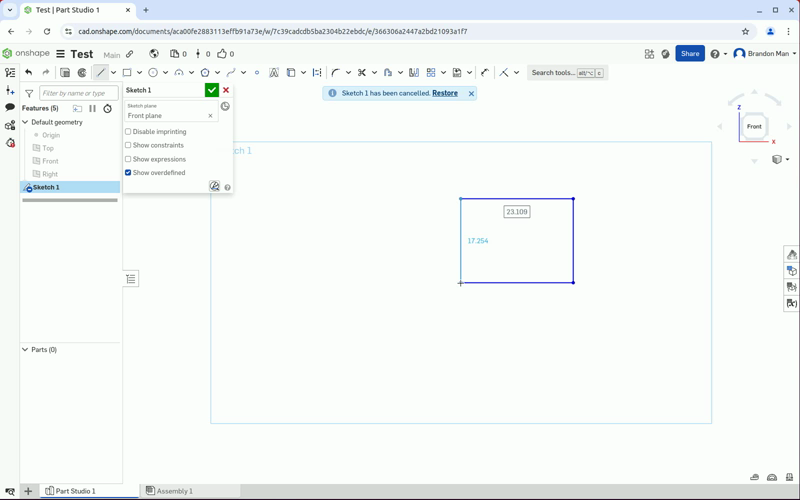
key_up(shift)
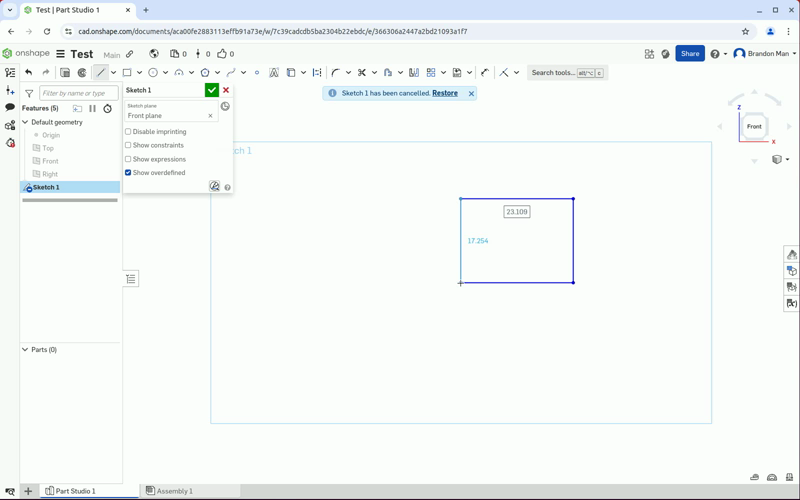
click(460, 282)
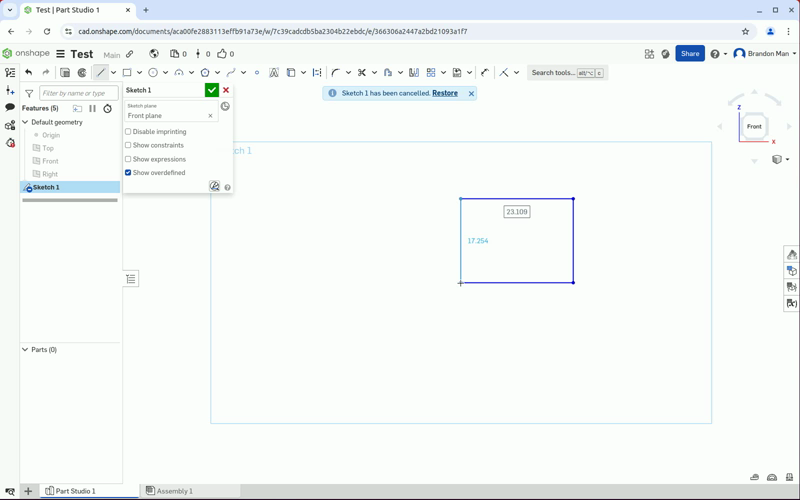
key(esc)
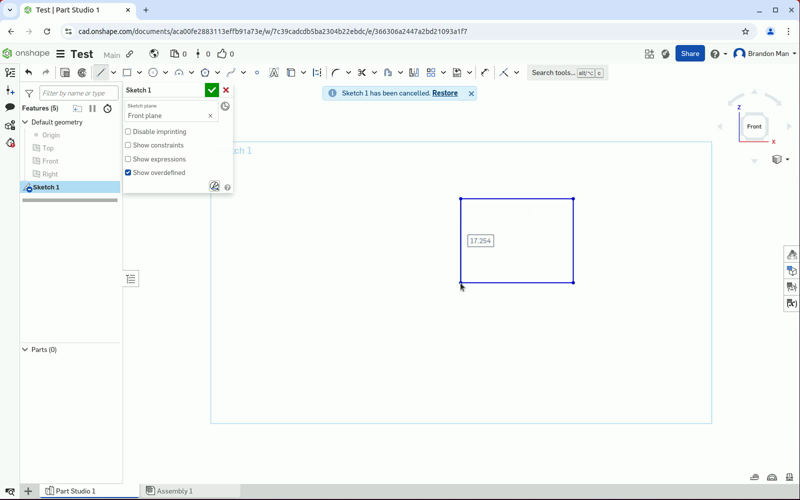
mouse_move(469, 266)
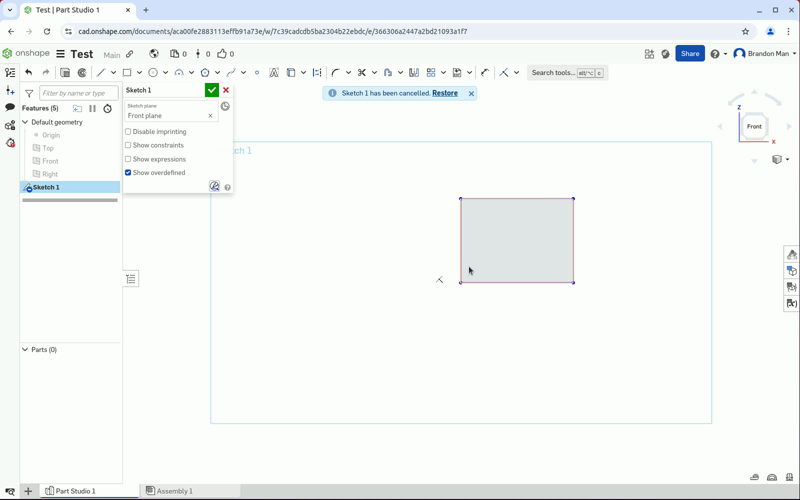
click(469, 266)
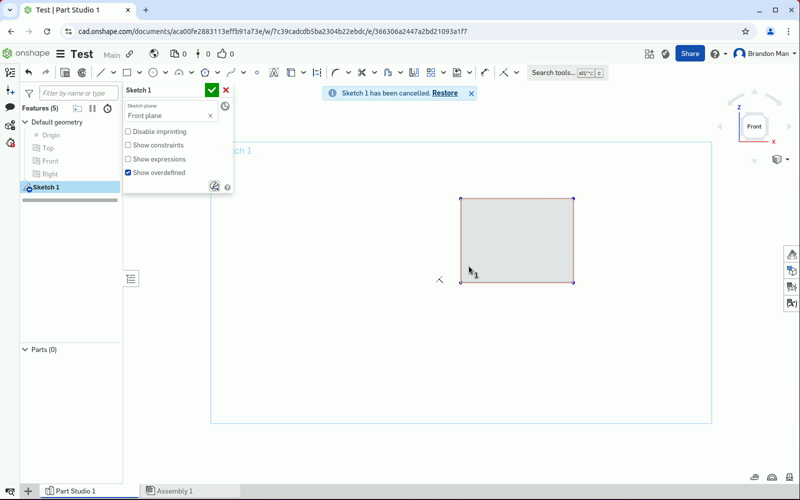
mouse_move(73, 352)
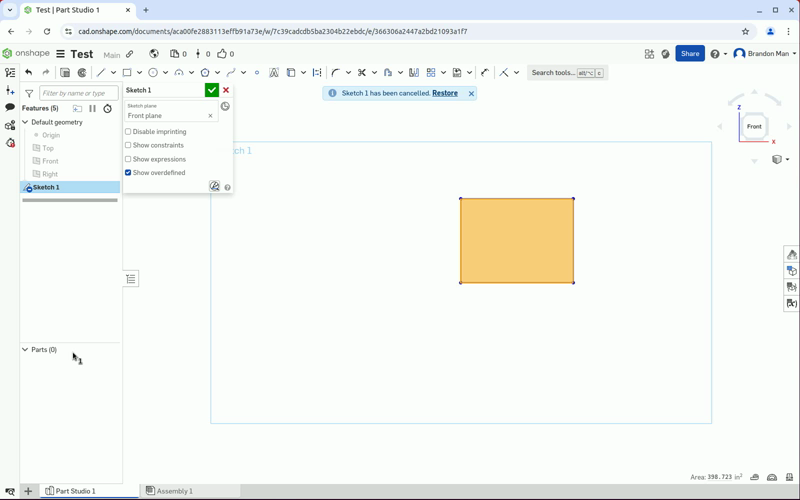
key(shift+y)
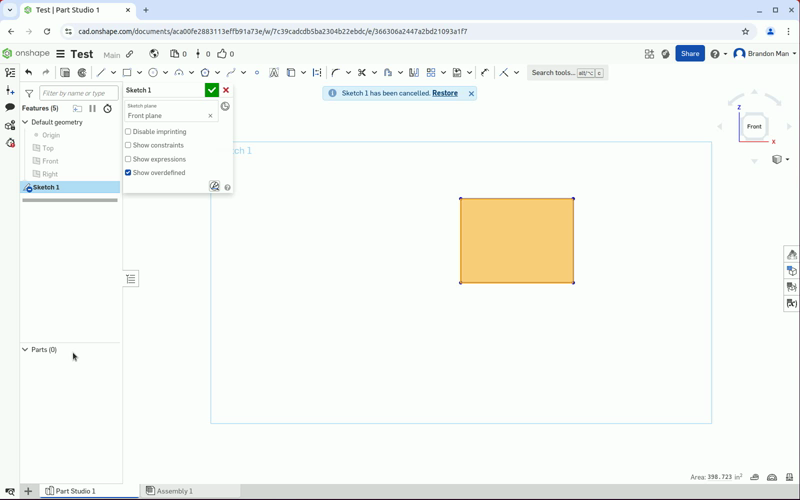
key(shift+e)
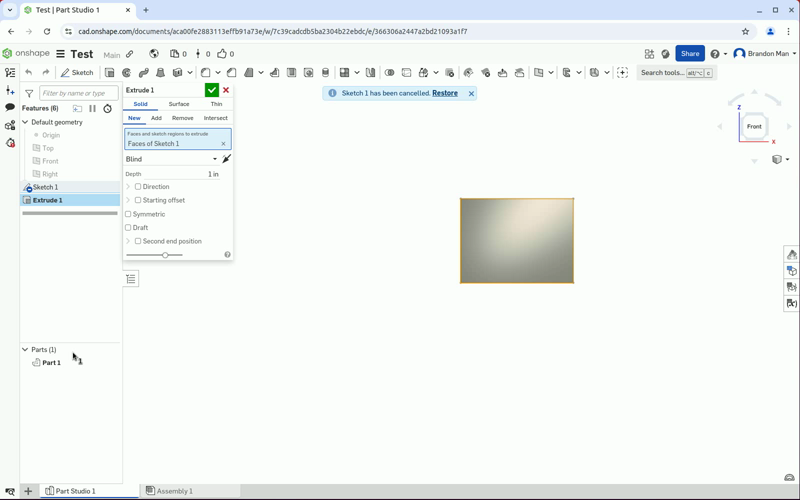
mouse_move(143, 106)
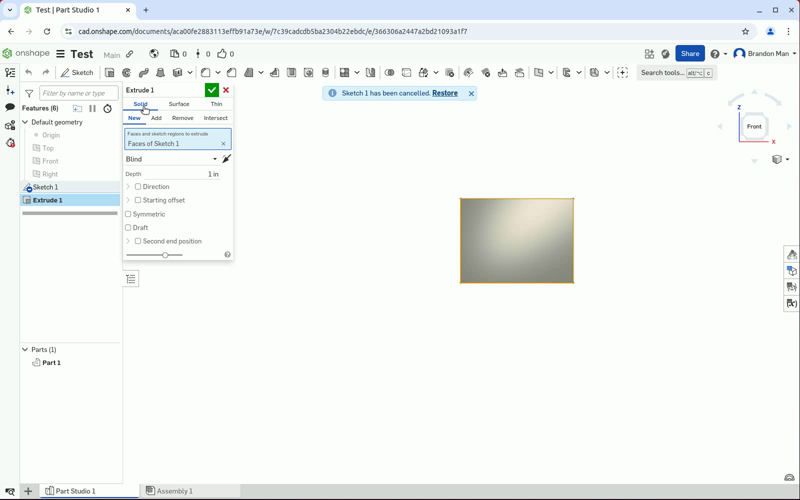
click(143, 106)
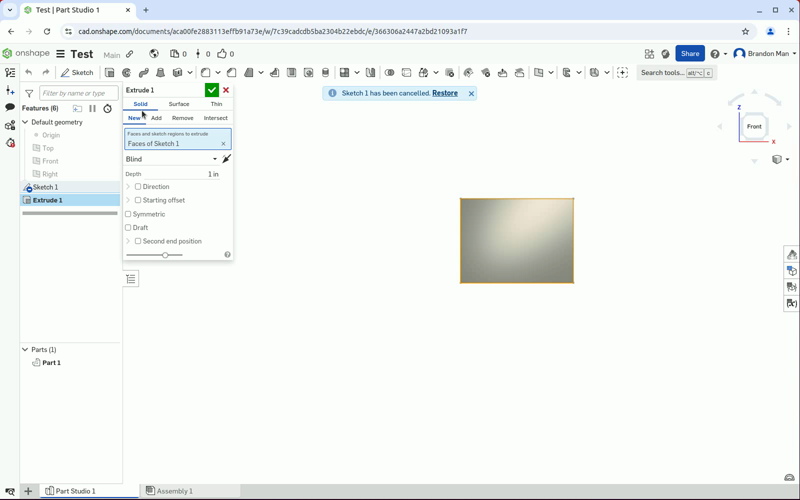
mouse_move(137, 120)
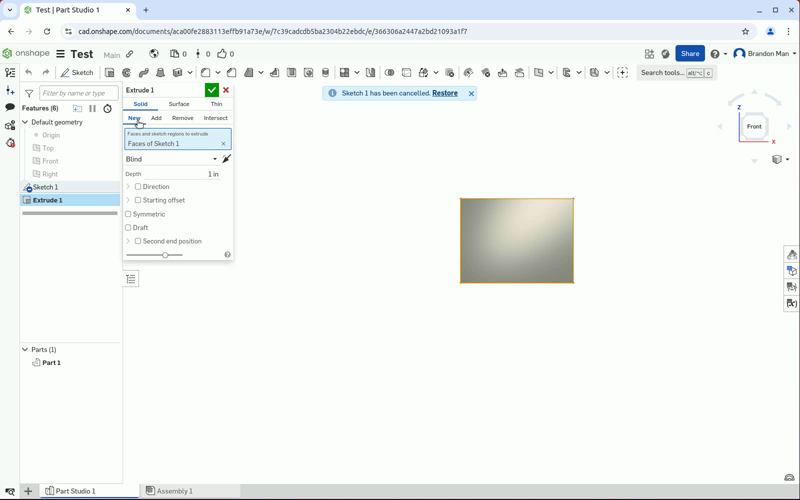
click(137, 120)
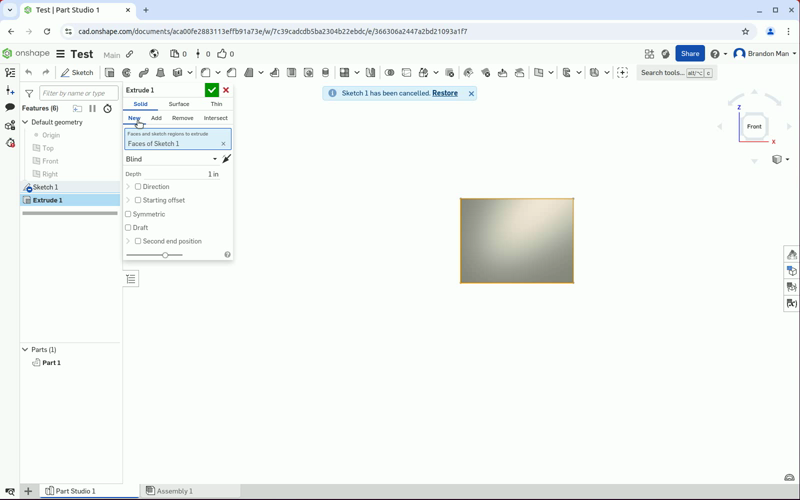
key(tab, 4)
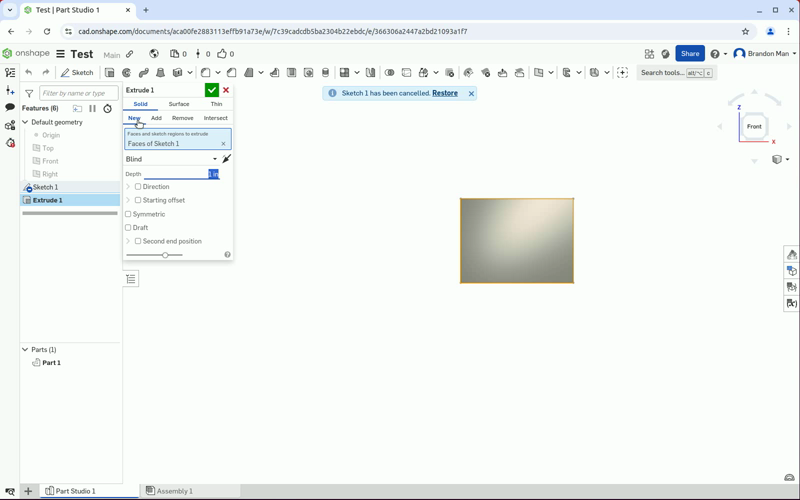
text(14.443)
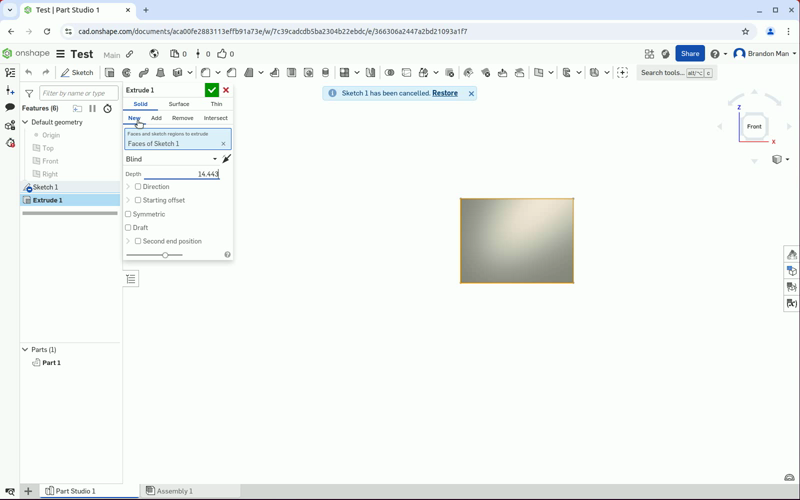
key(enter)
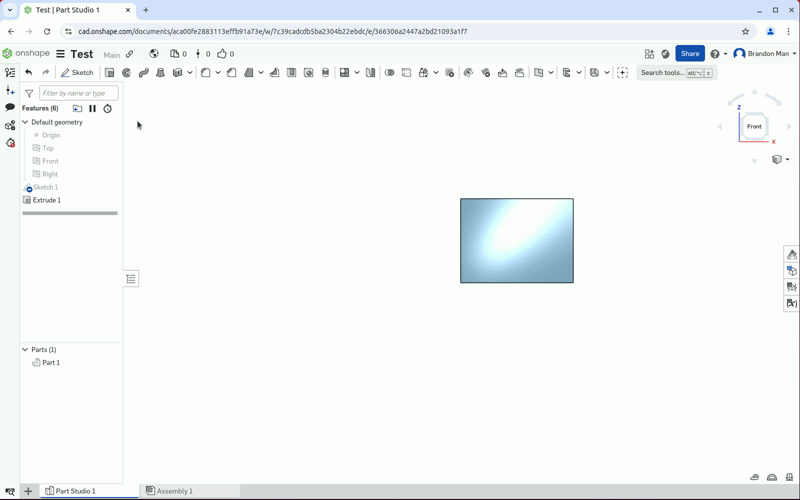
key(shift+h)
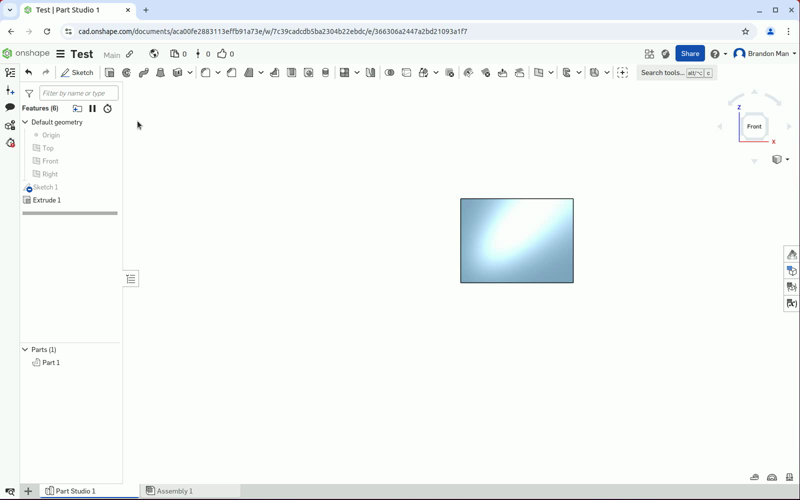
key(shift+h)
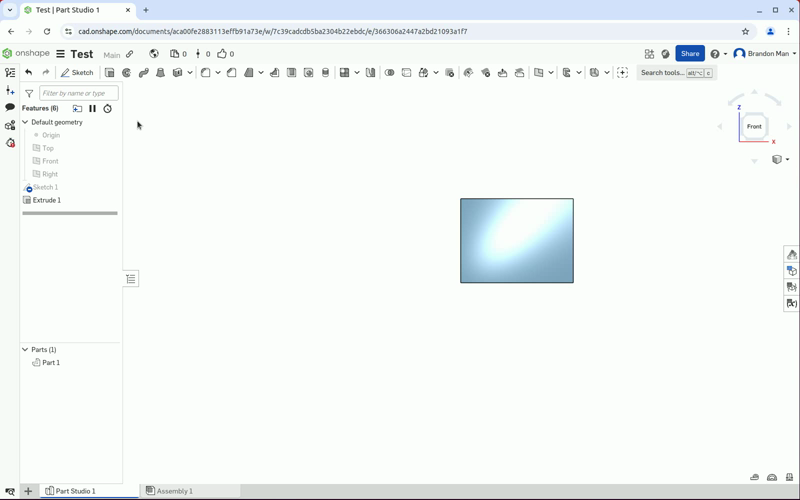
mouse_move(73, 189)
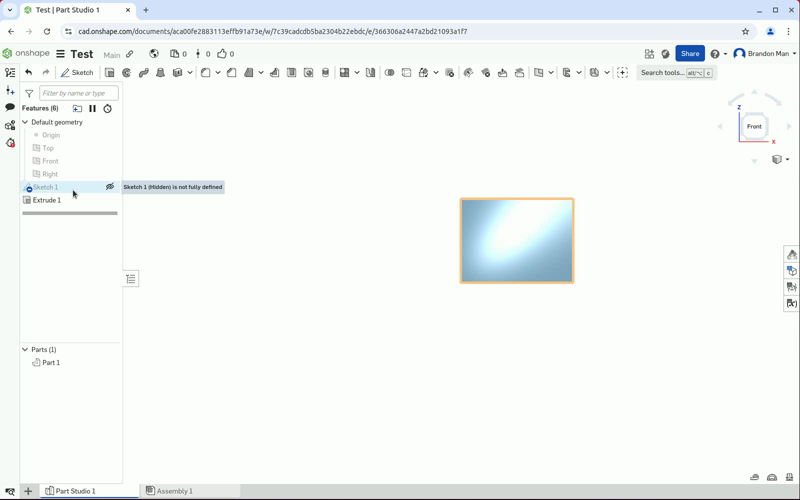
click(73, 189)
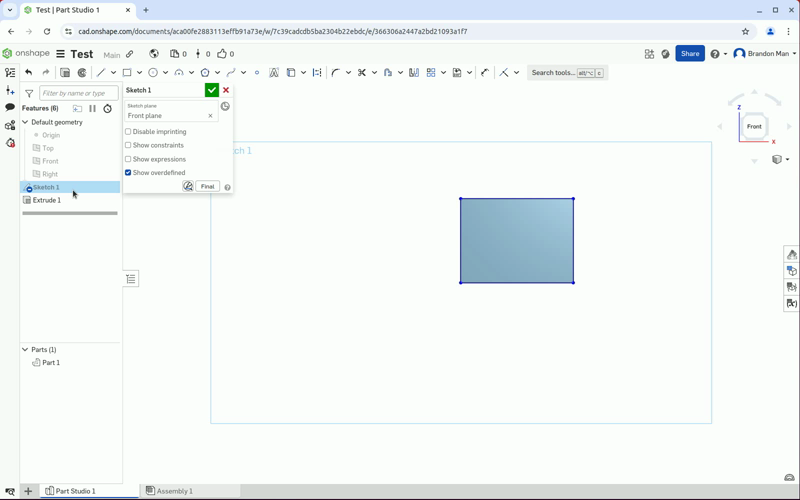
mouse_move(229, 92)
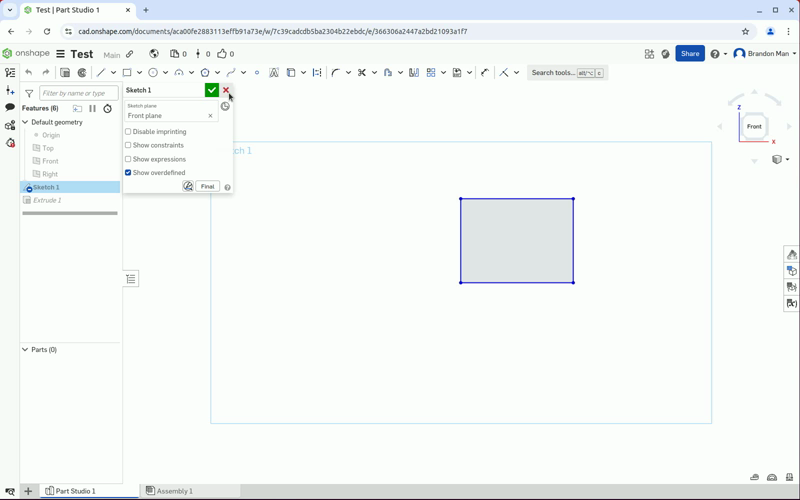
click(229, 92)
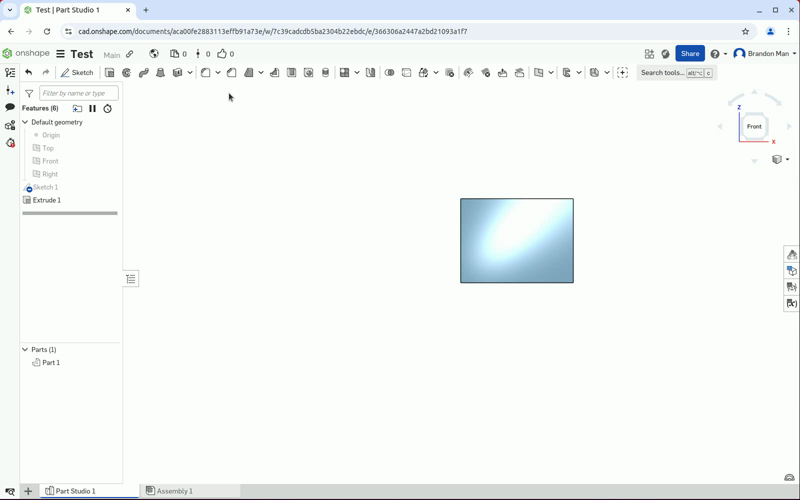
mouse_move(73, 352)
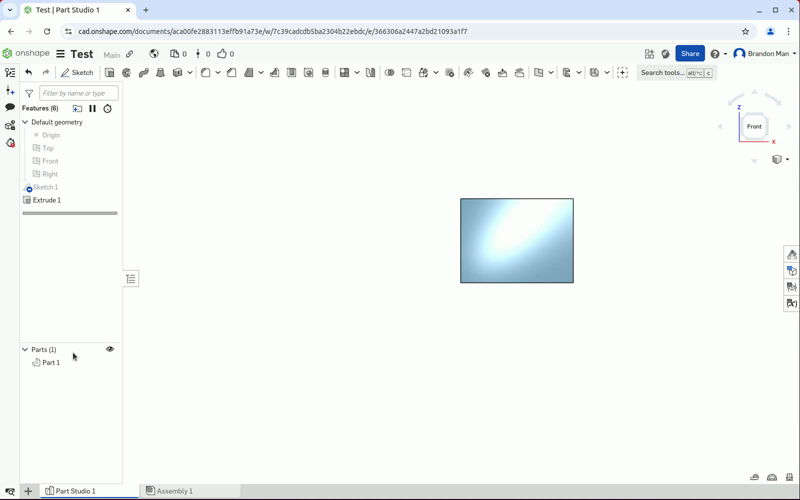
key(y)
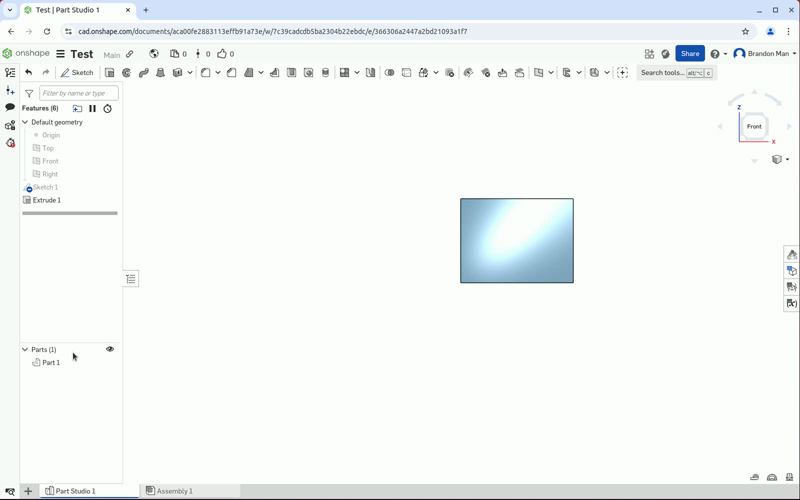
key(shift+p)
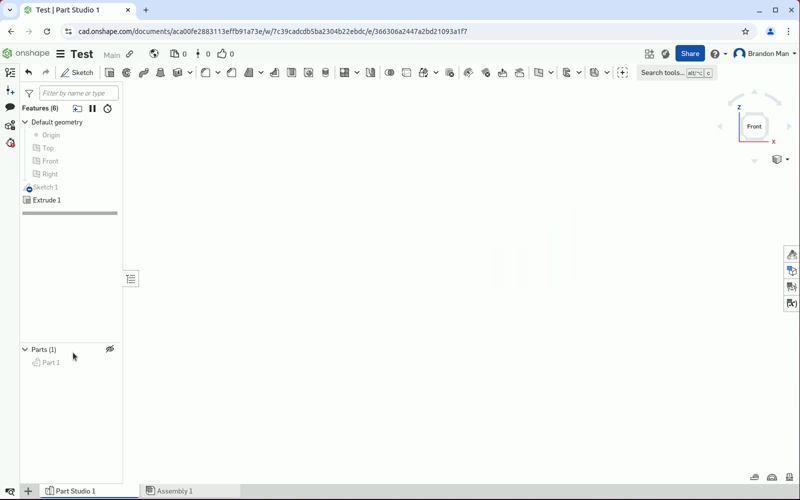
key(space)
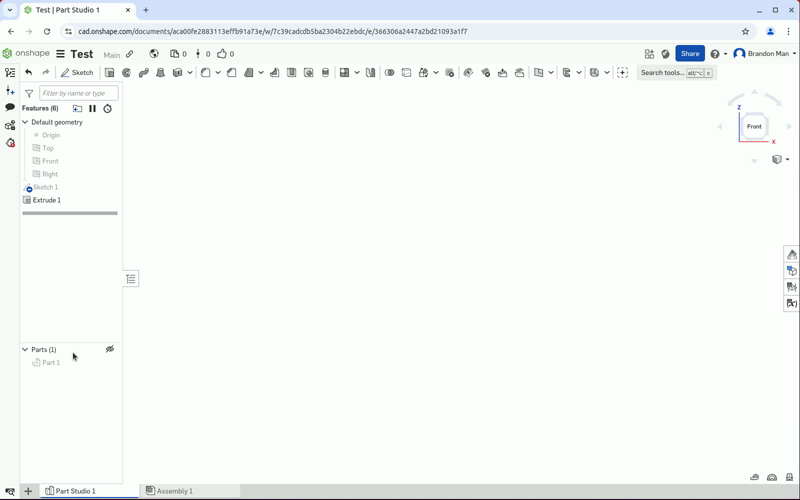
key_down(shift)
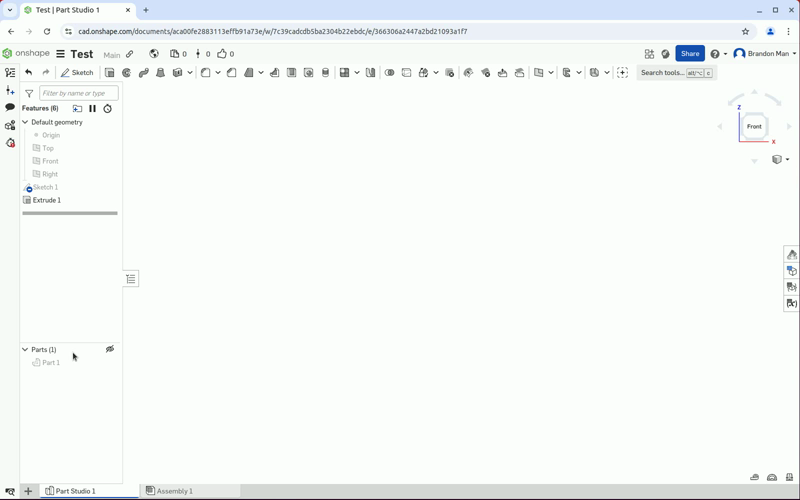
key(left)
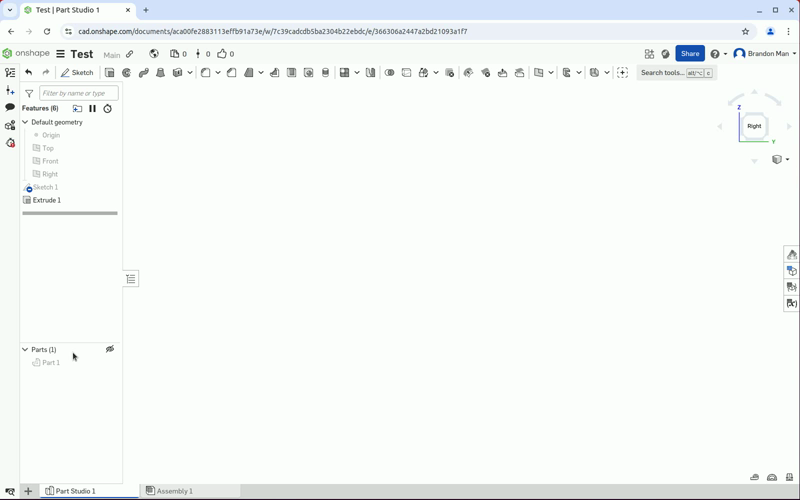
key_up(shift)
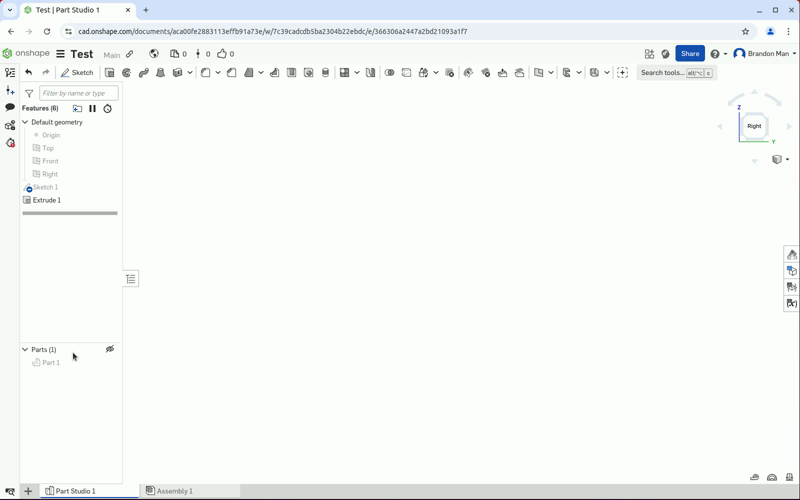
mouse_move(73, 352)
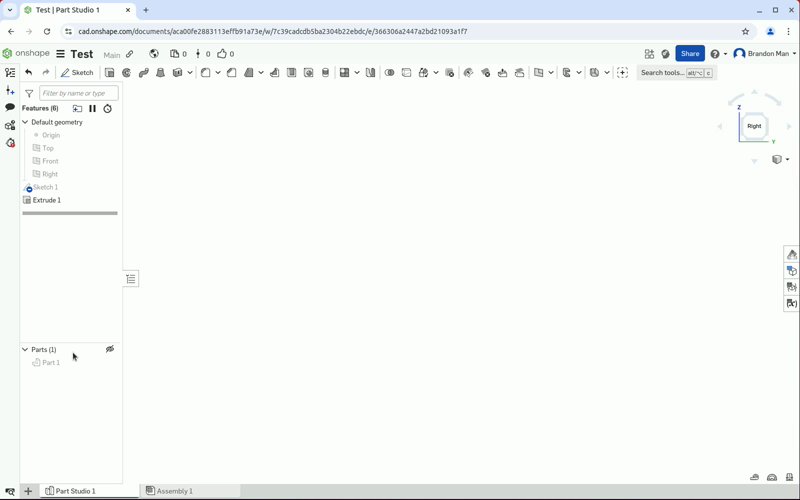
key(shift+y)
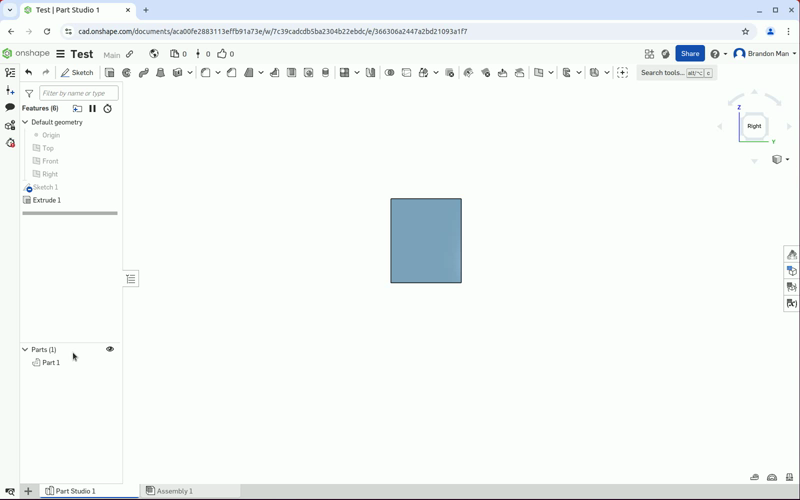
mouse_move(541, 75)
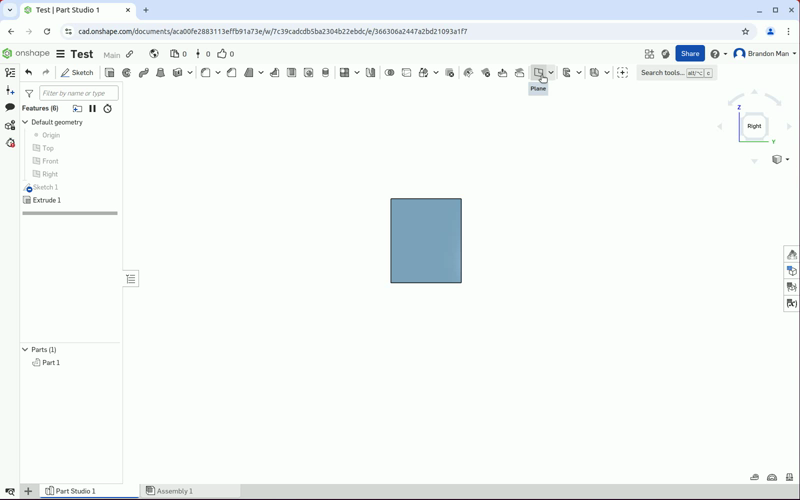
click(541, 75)
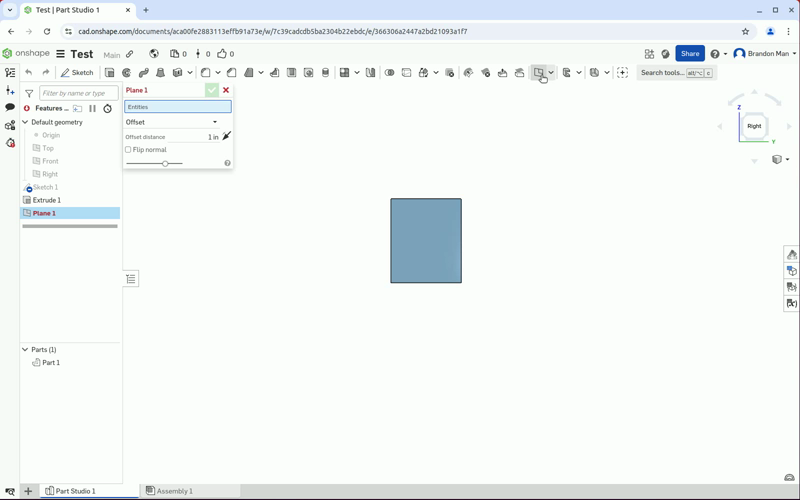
mouse_move(73, 176)
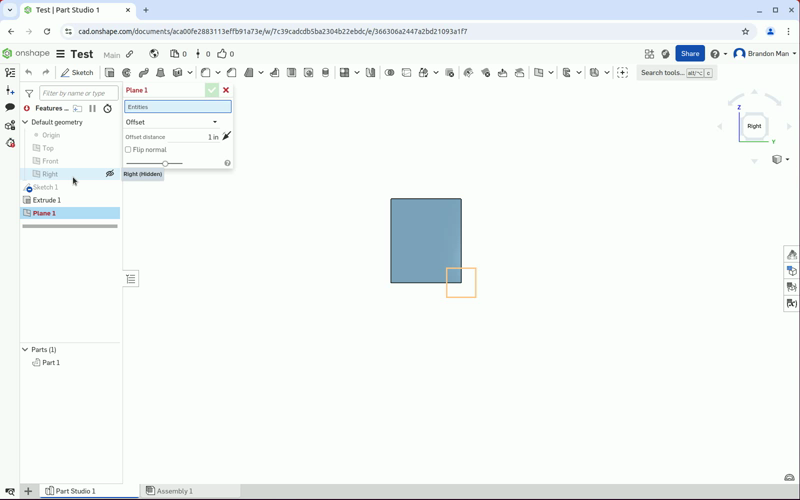
click(73, 176)
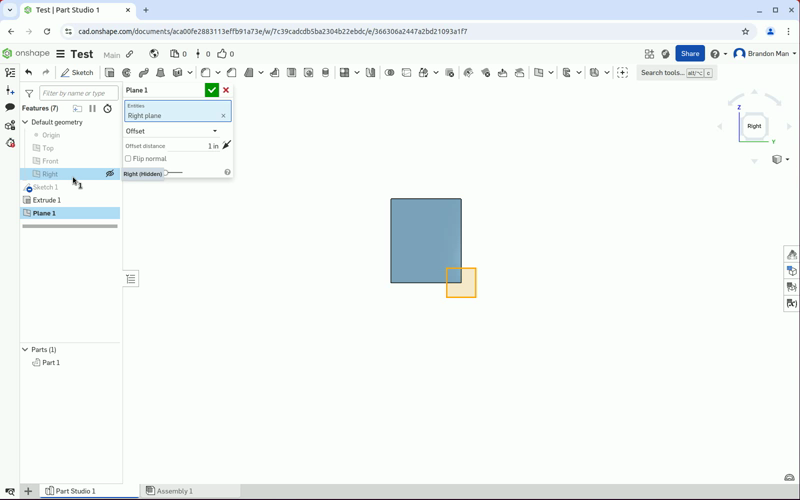
key(tab, 2)
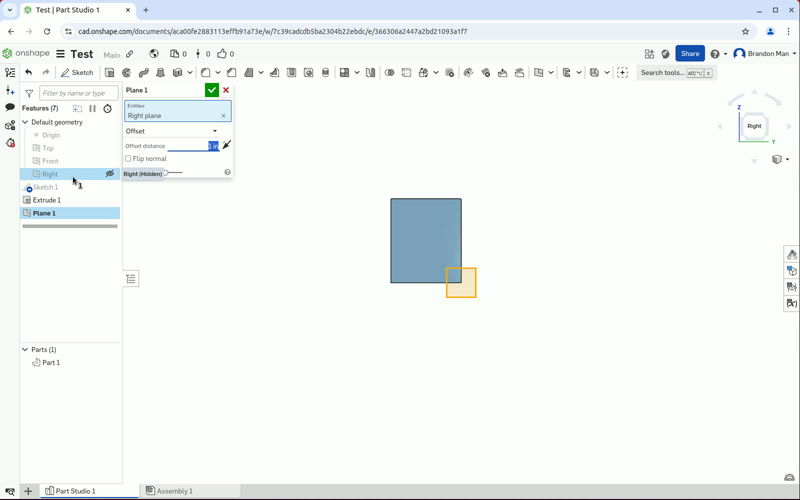
text(23.108)
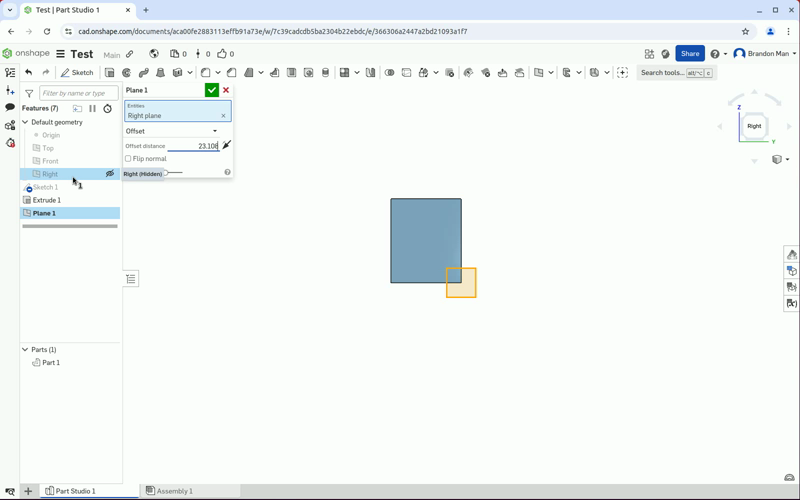
key(enter, 2)
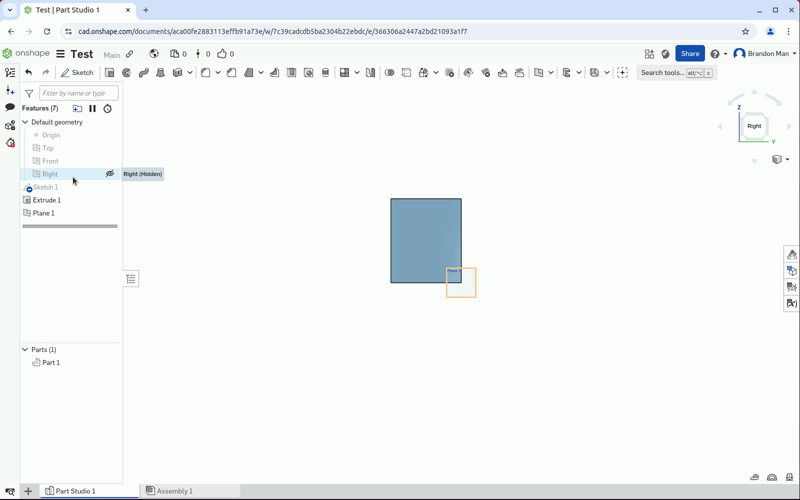
key(shift+s)
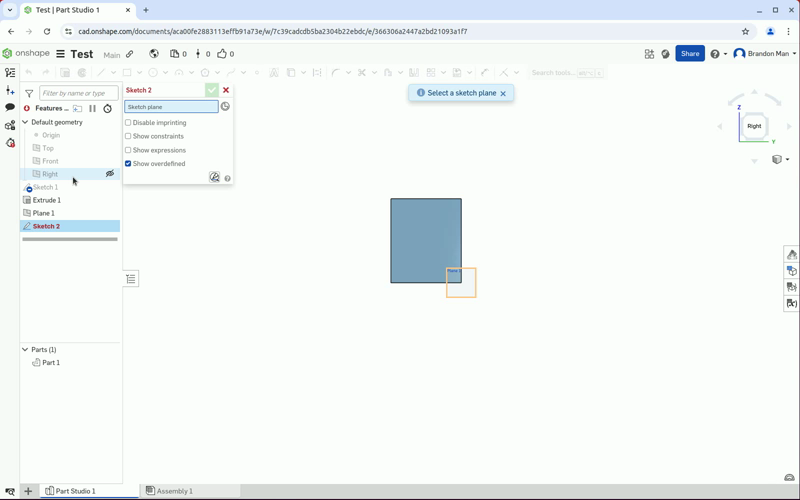
mouse_move(73, 215)
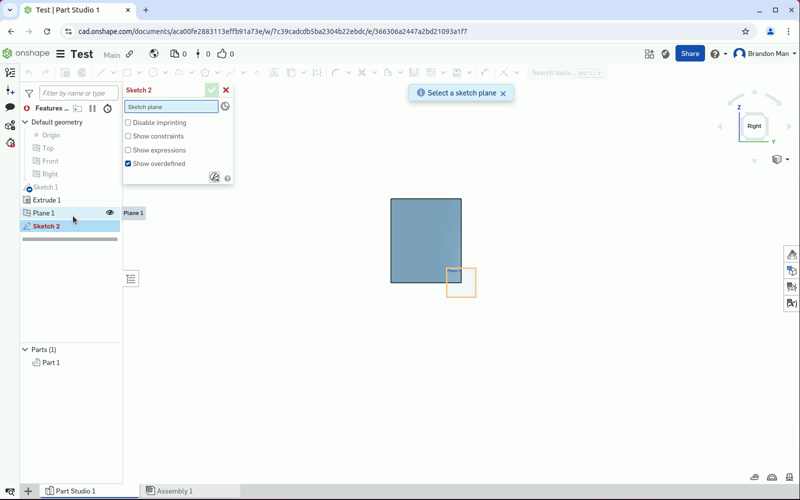
click(73, 215)
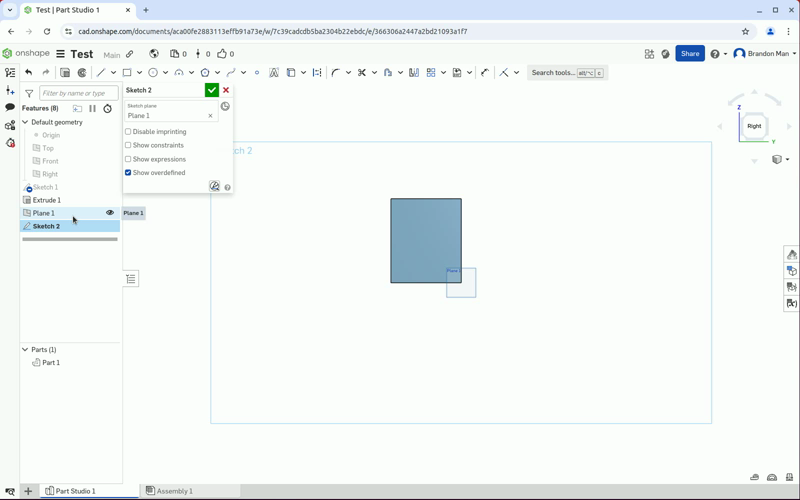
mouse_move(73, 352)
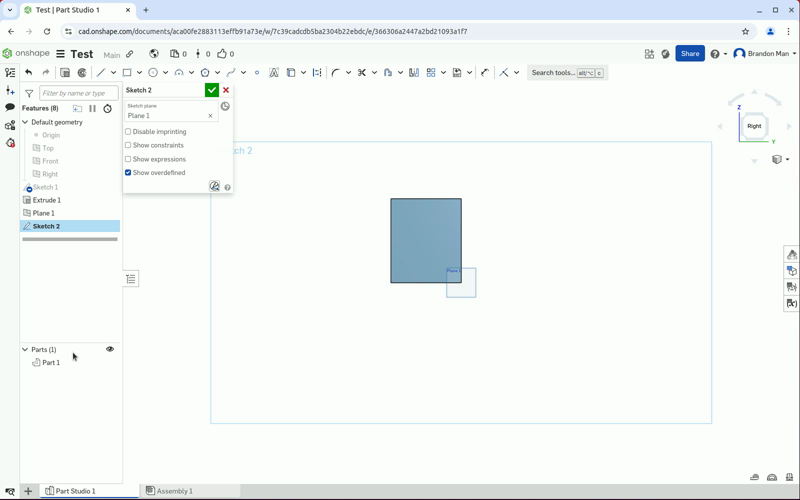
key(y)
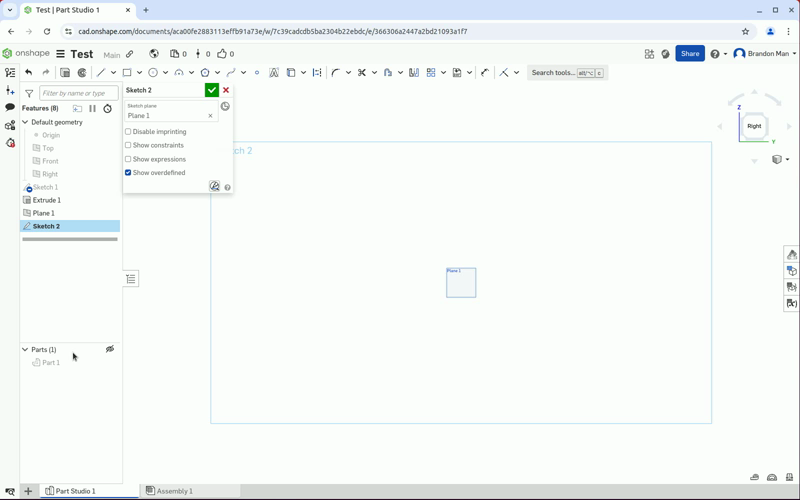
key(l)
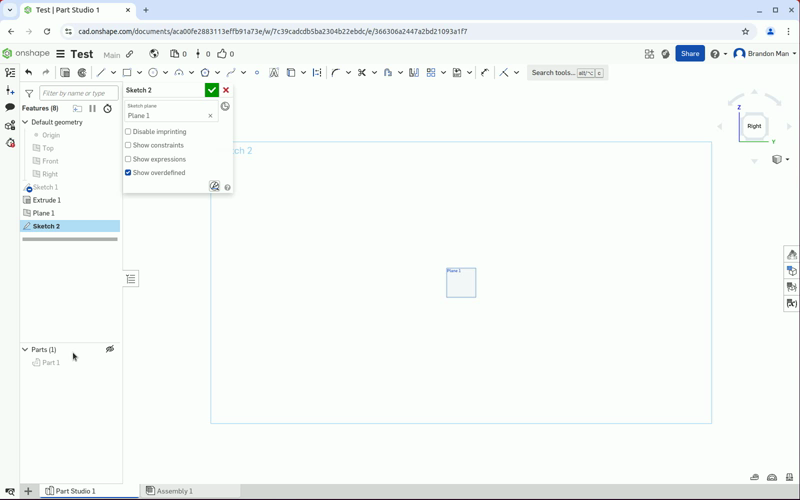
key_down(shift)
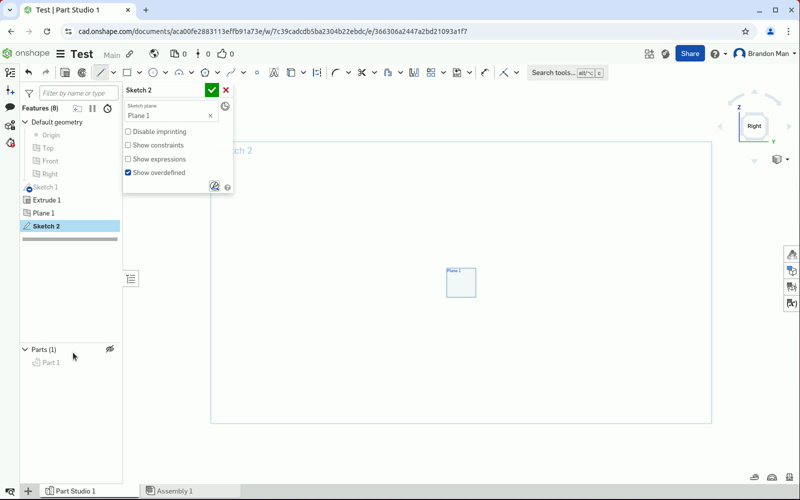
mouse_move(390, 254)
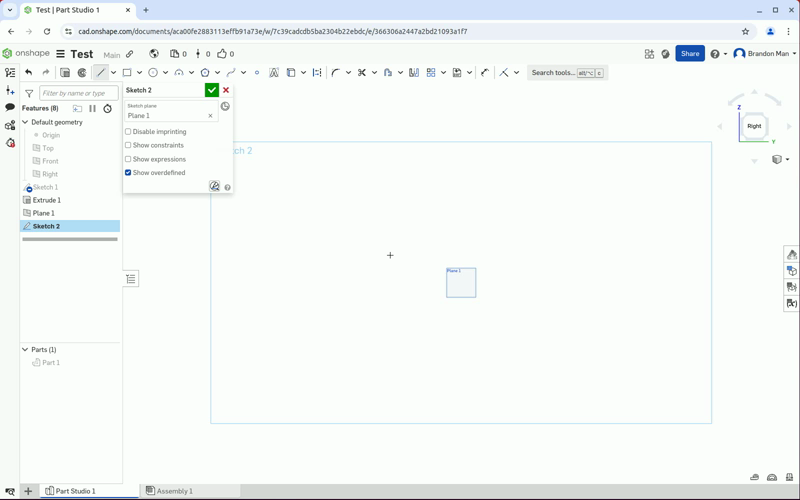
click(390, 254)
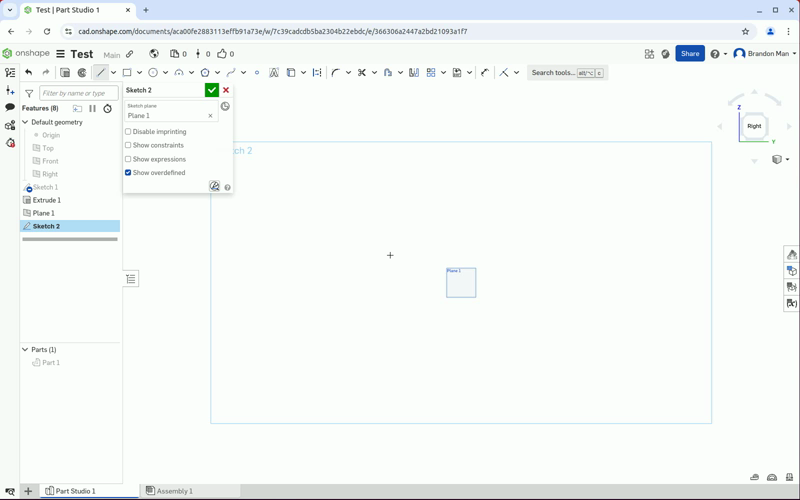
key_up(shift)
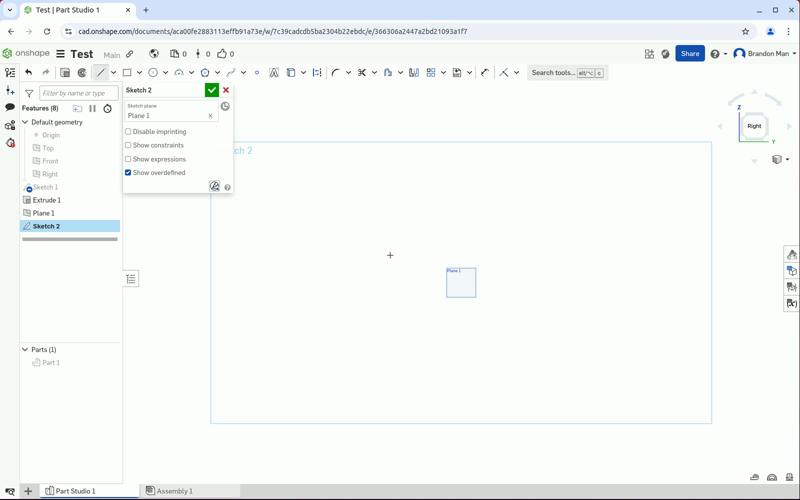
key_down(shift)
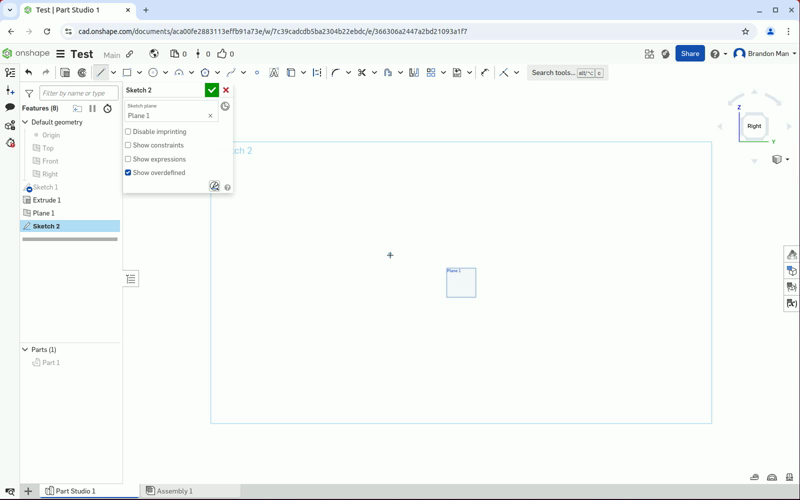
mouse_move(420, 254)
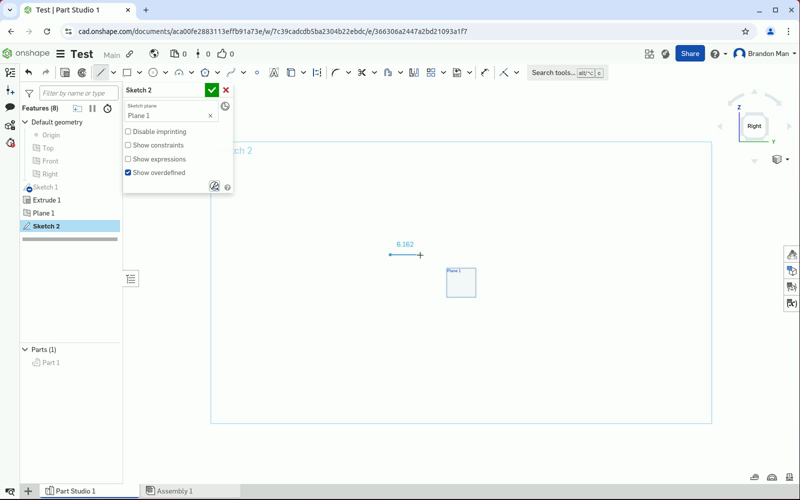
mouse_move(390, 198)
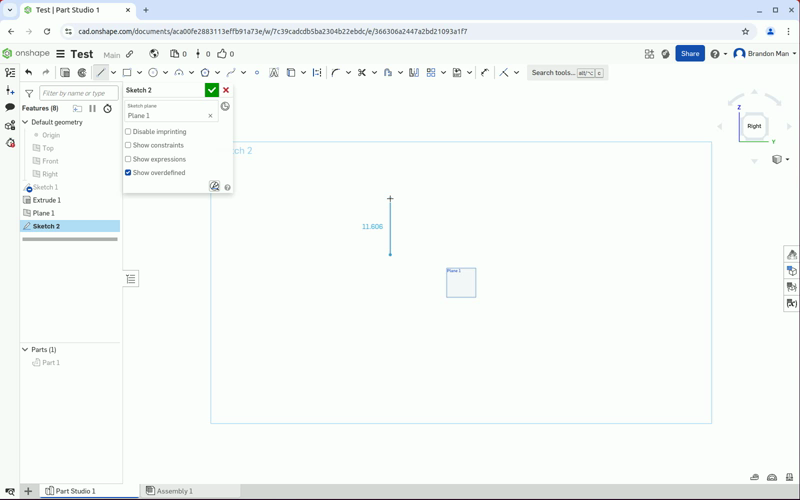
click(390, 198)
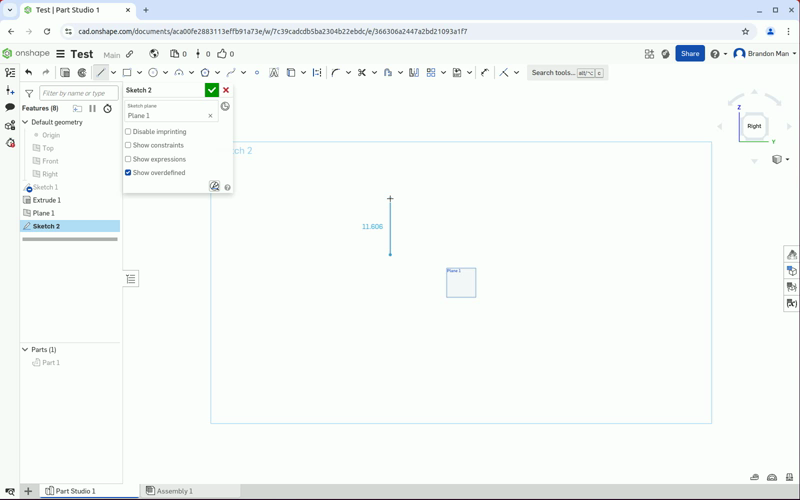
key_up(shift)
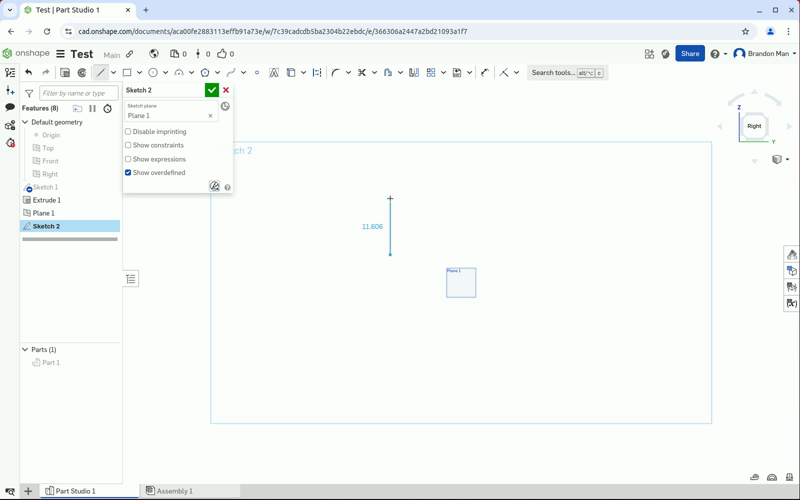
key_down(shift)
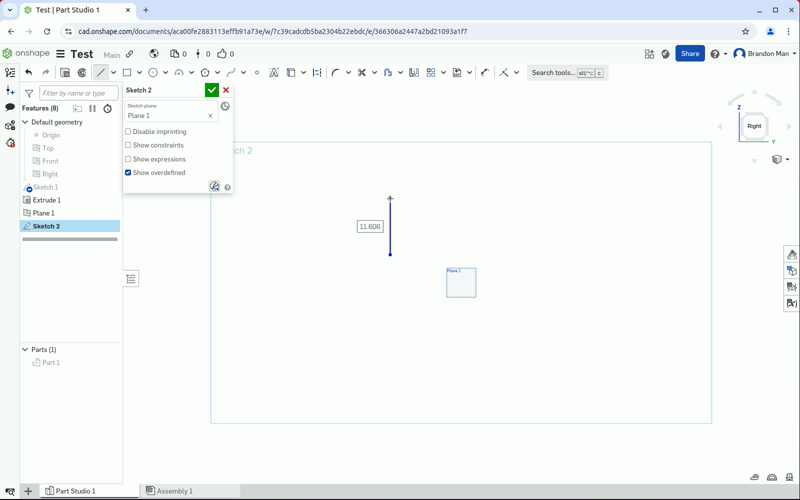
mouse_move(420, 198)
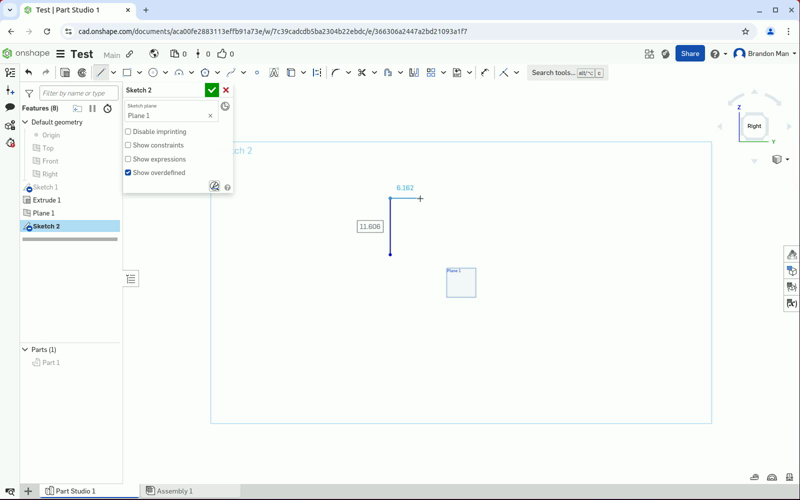
mouse_move(447, 198)
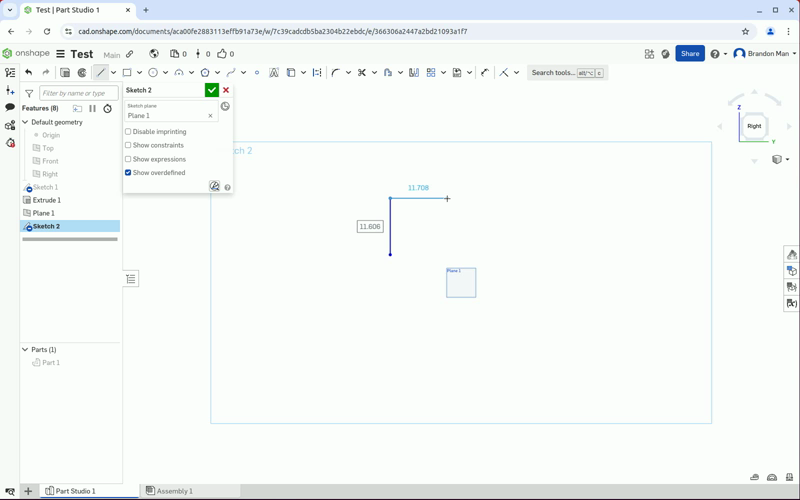
click(447, 198)
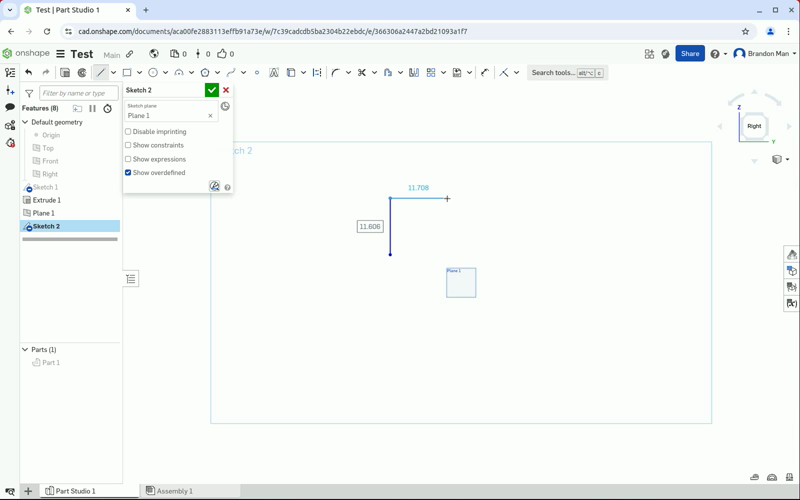
key_up(shift)
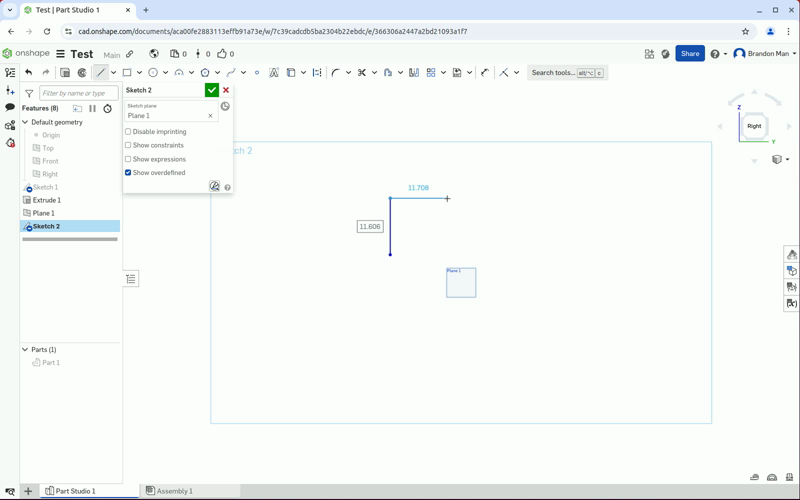
key(esc)
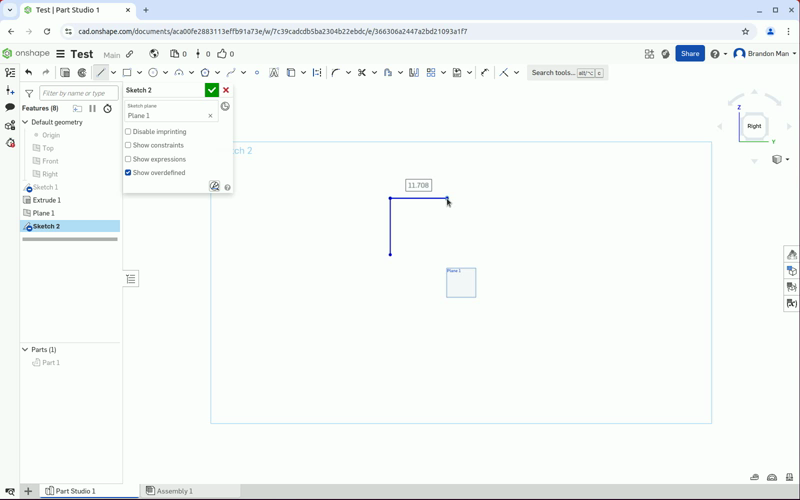
key(a)
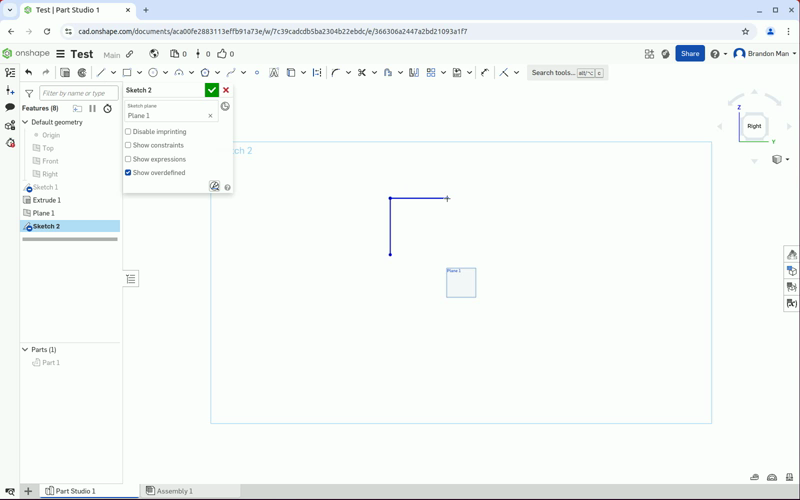
mouse_move(447, 198)
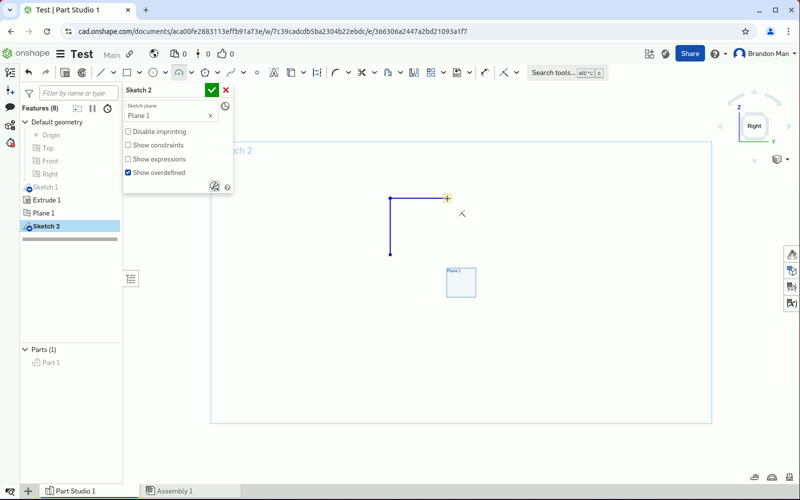
click(447, 198)
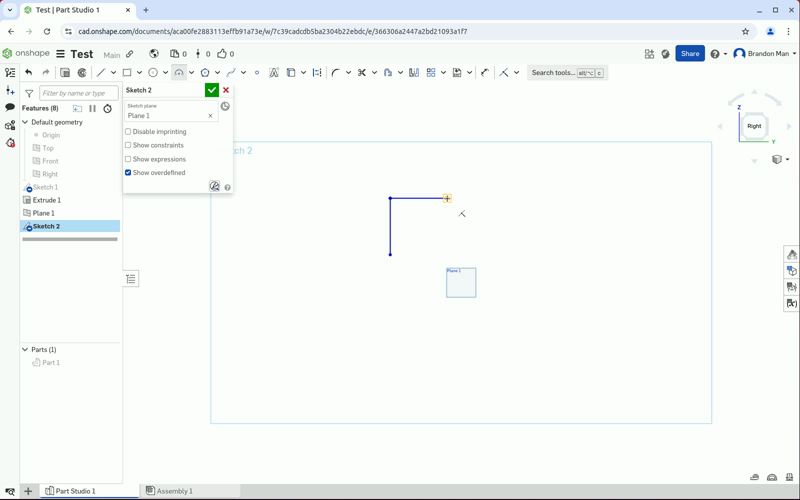
mouse_move(390, 254)
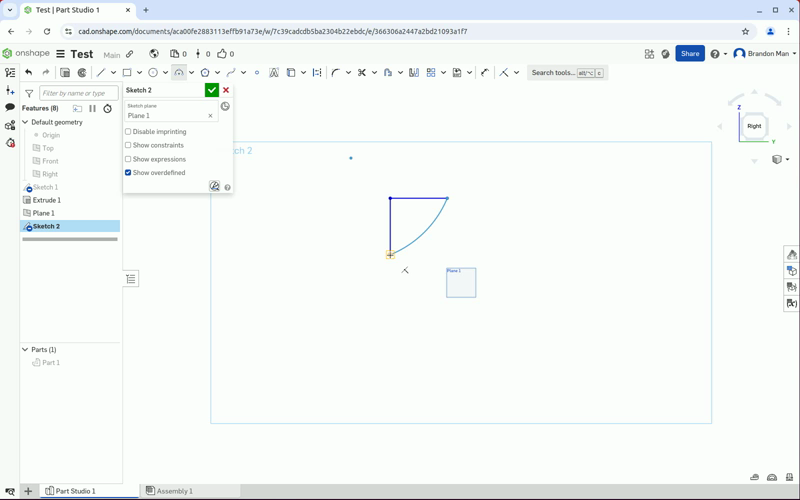
click(390, 254)
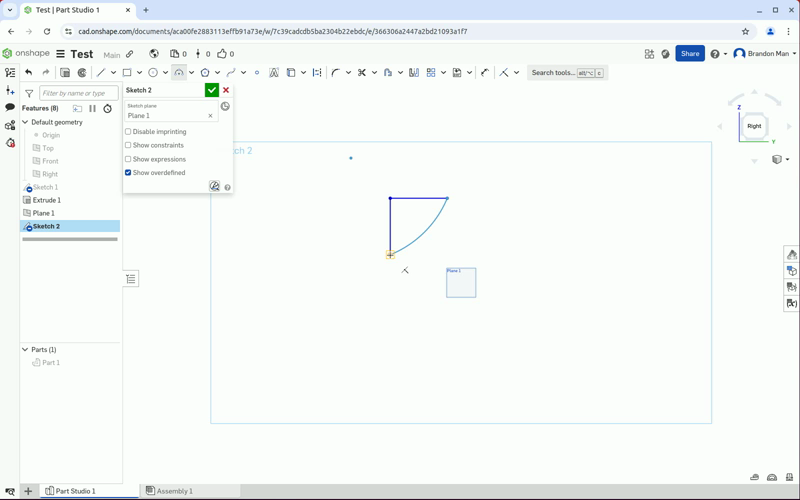
key_down(shift)
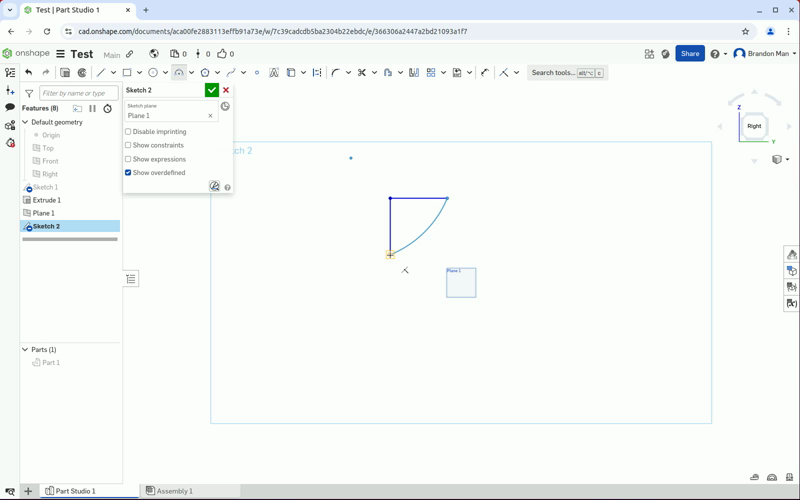
mouse_move(350, 157)
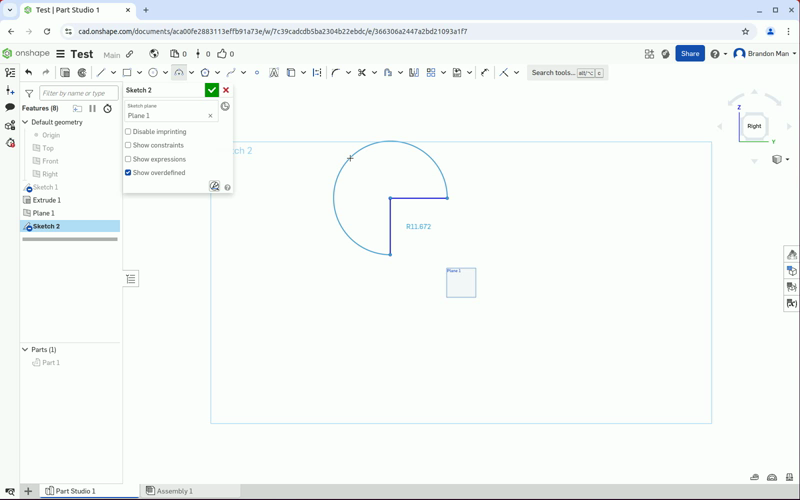
click(350, 157)
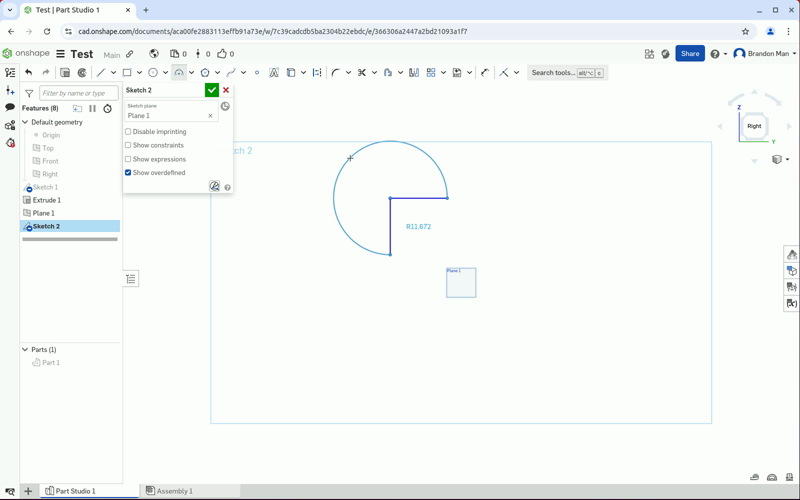
key_up(shift)
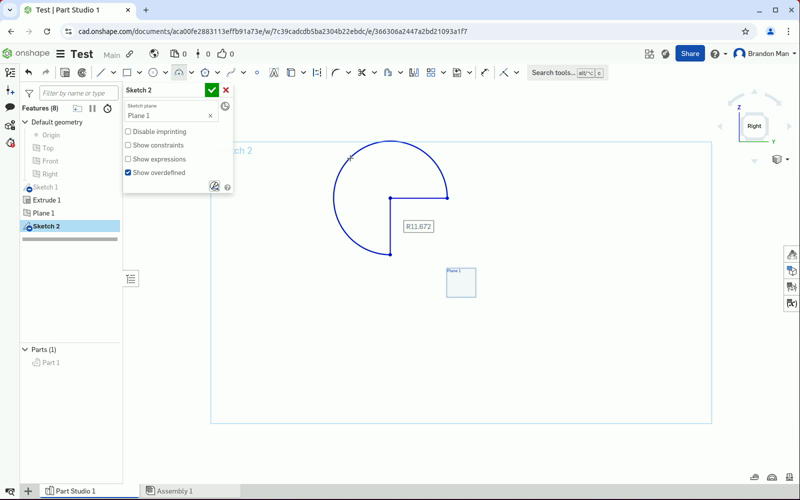
key(esc)
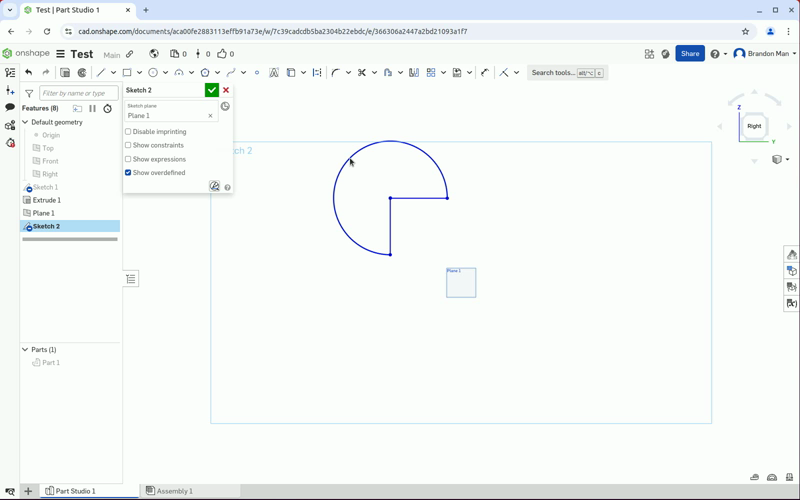
mouse_move(363, 191)
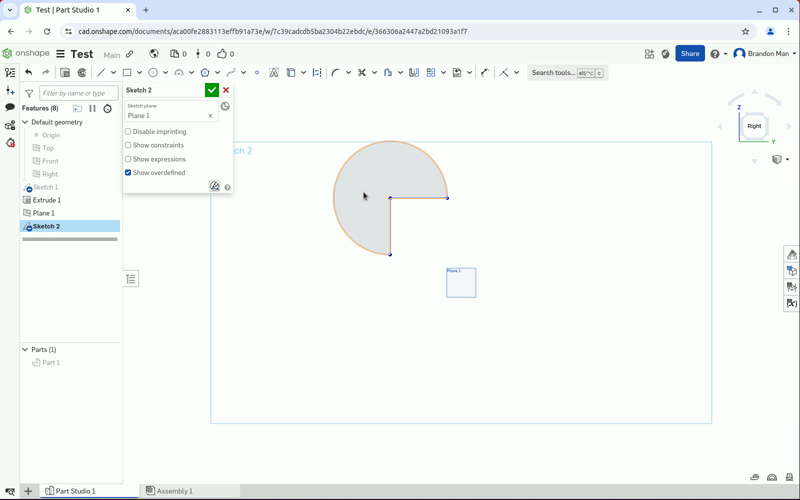
scroll(6)
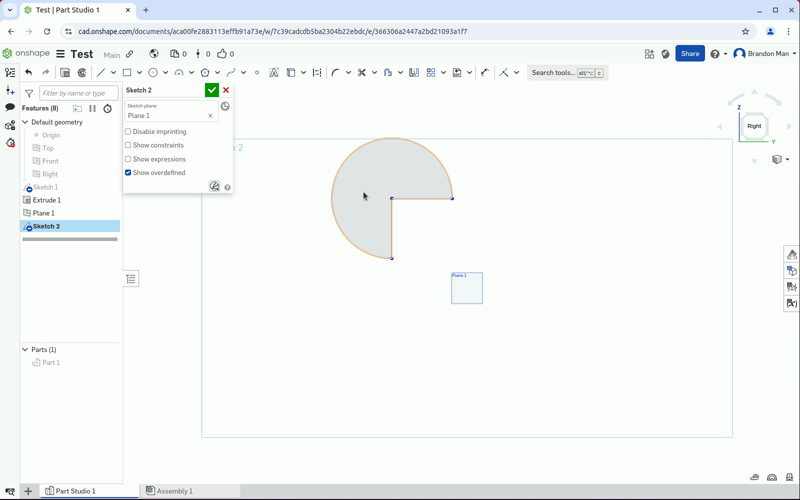
scroll(6)
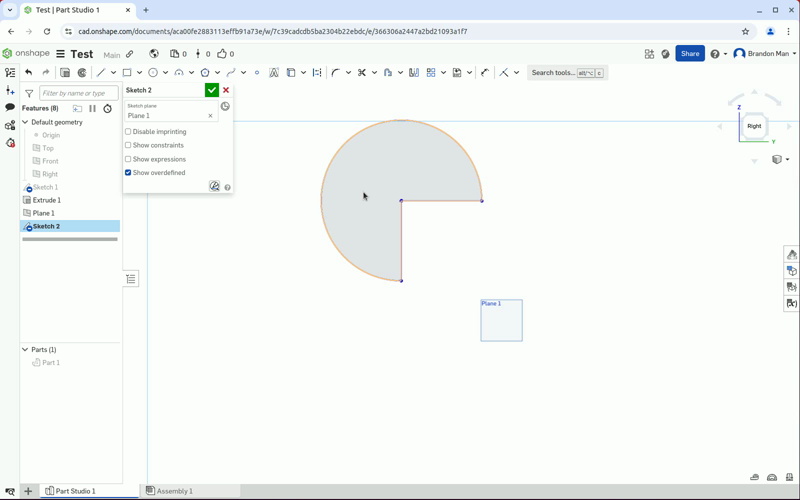
scroll(6)
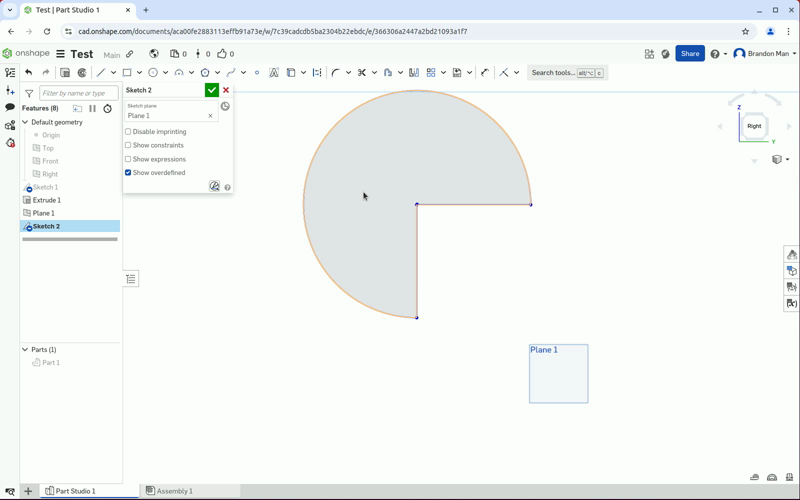
scroll(6)
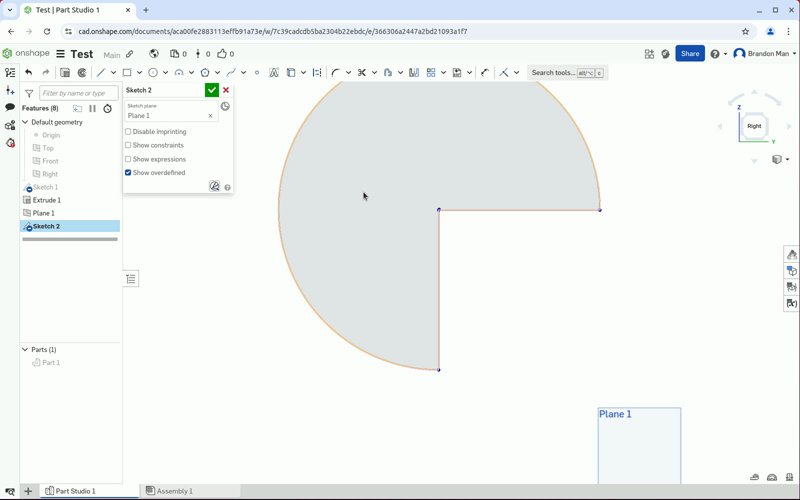
scroll(6)
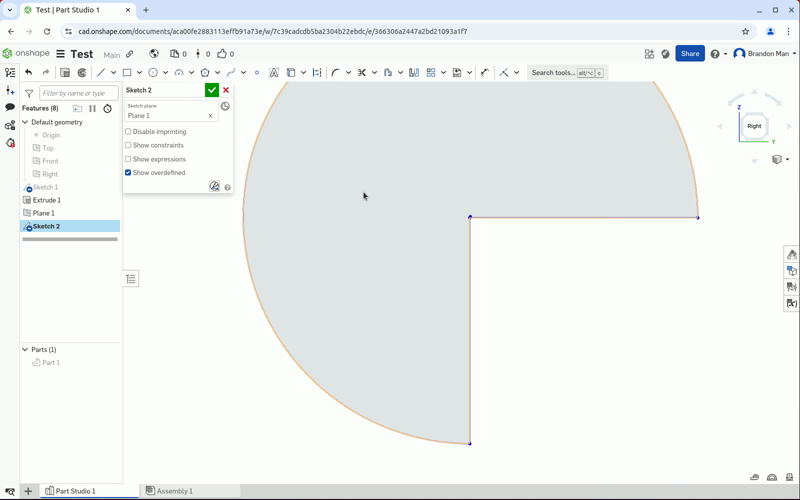
scroll(6)
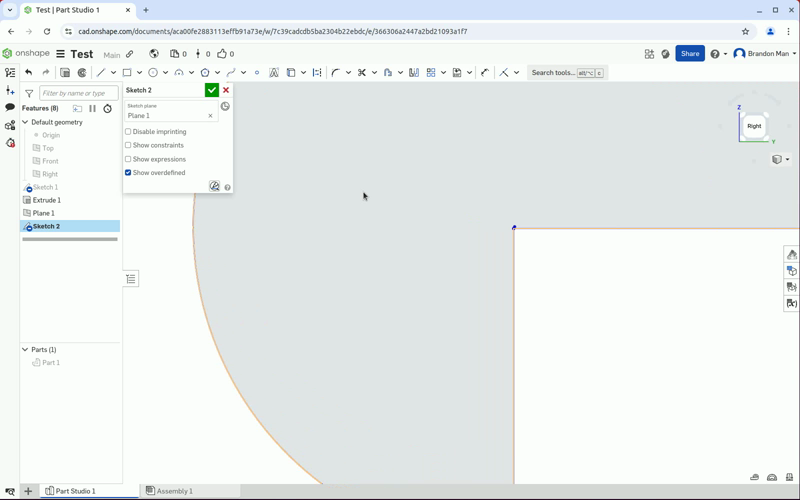
scroll(6)
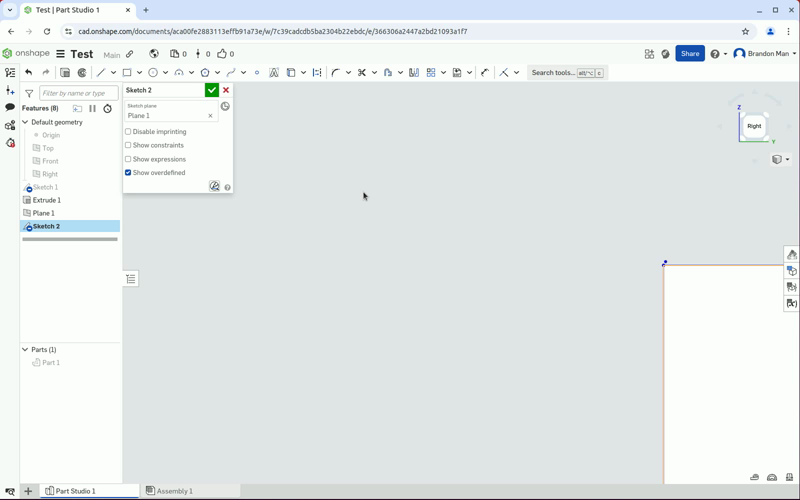
click(363, 191)
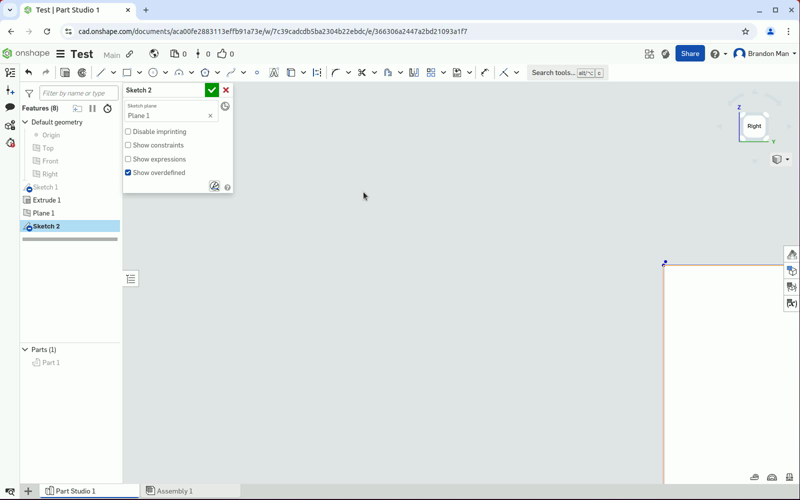
scroll(-6)
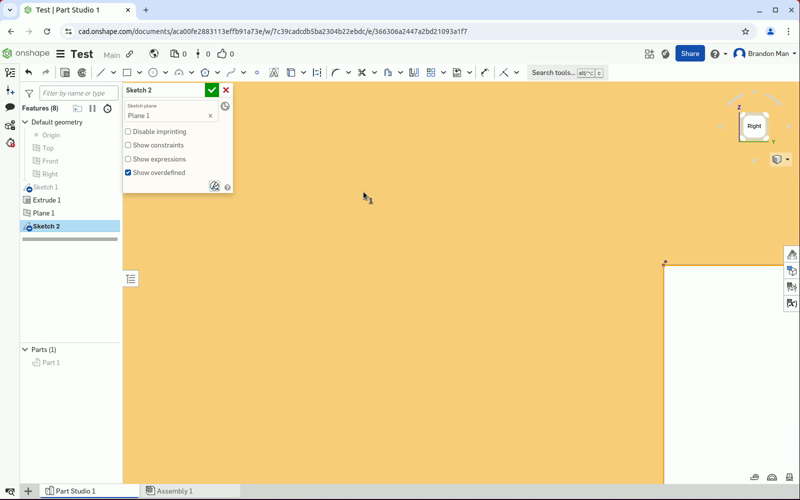
scroll(-6)
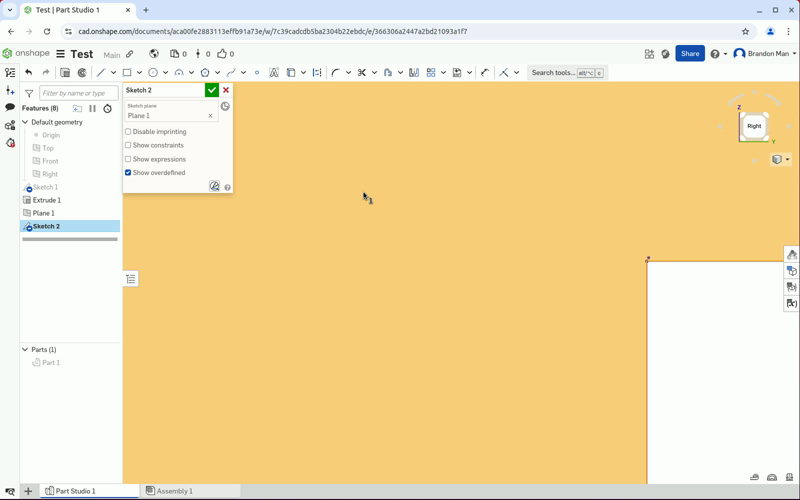
scroll(-6)
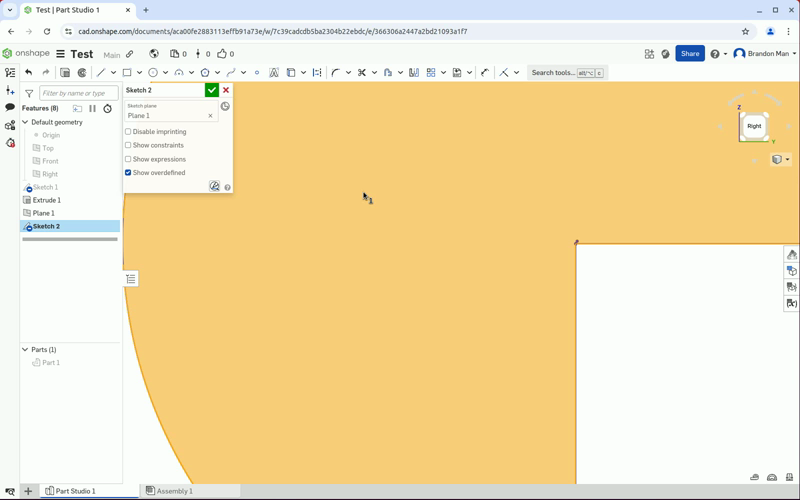
scroll(-6)
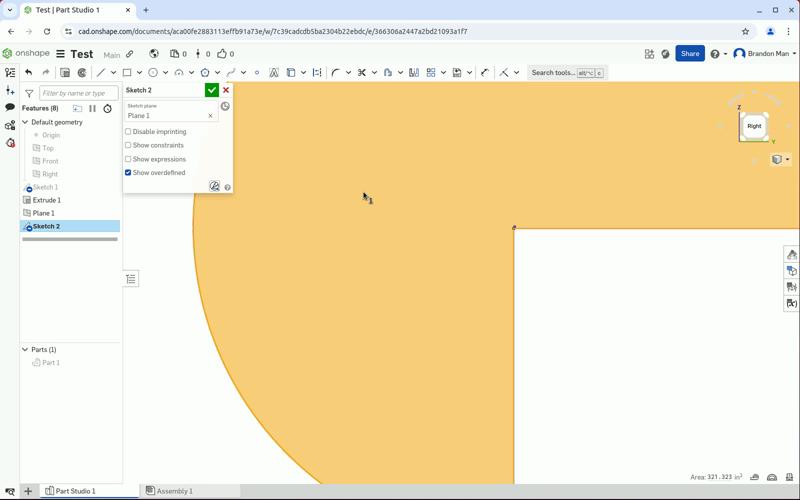
scroll(-6)
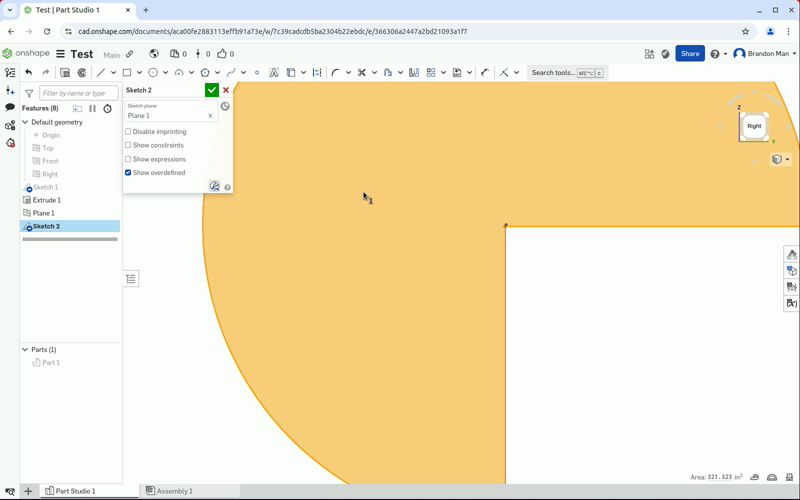
scroll(-6)
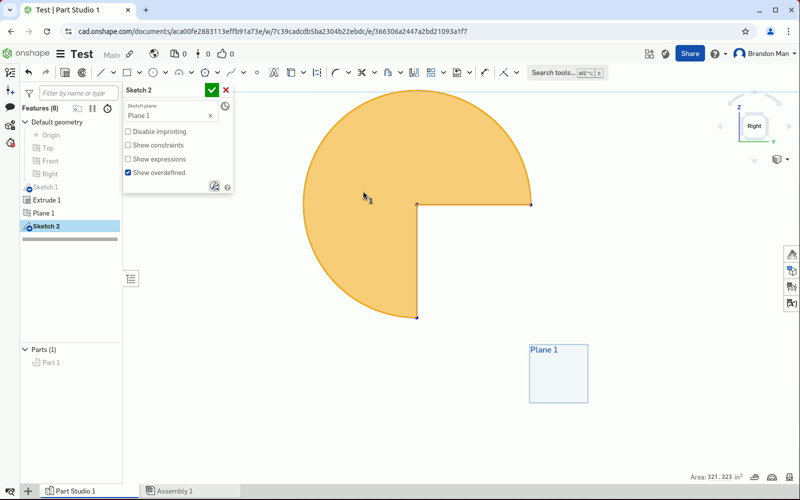
scroll(-6)
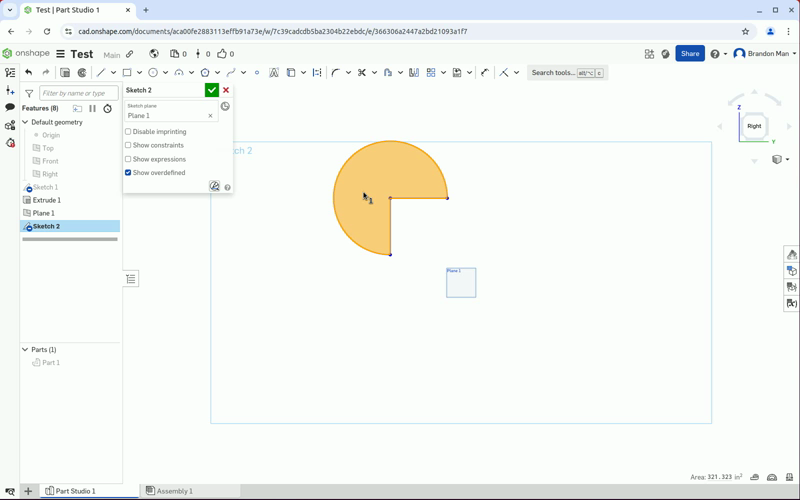
mouse_move(73, 352)
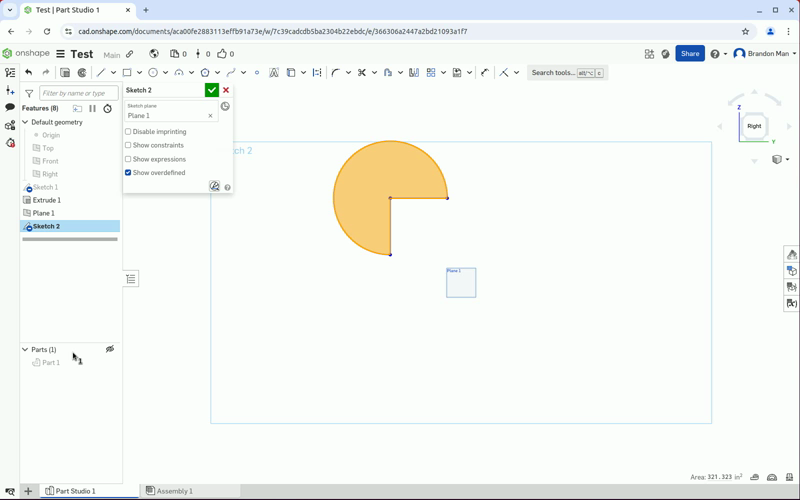
key(shift+y)
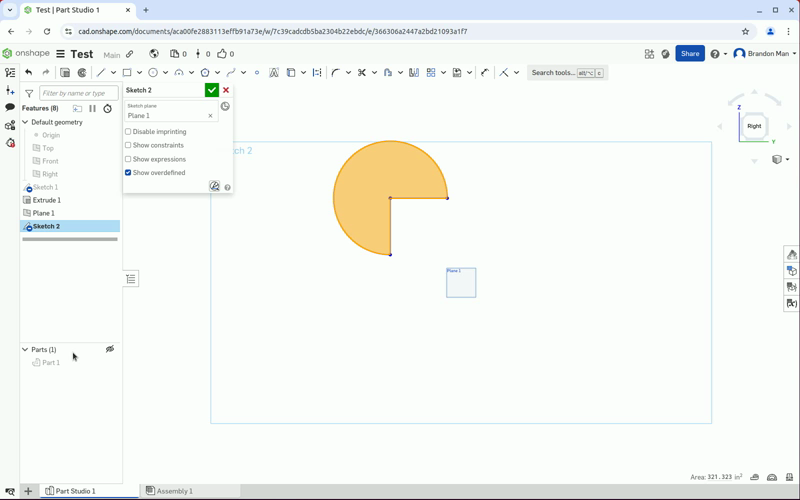
key(shift+e)
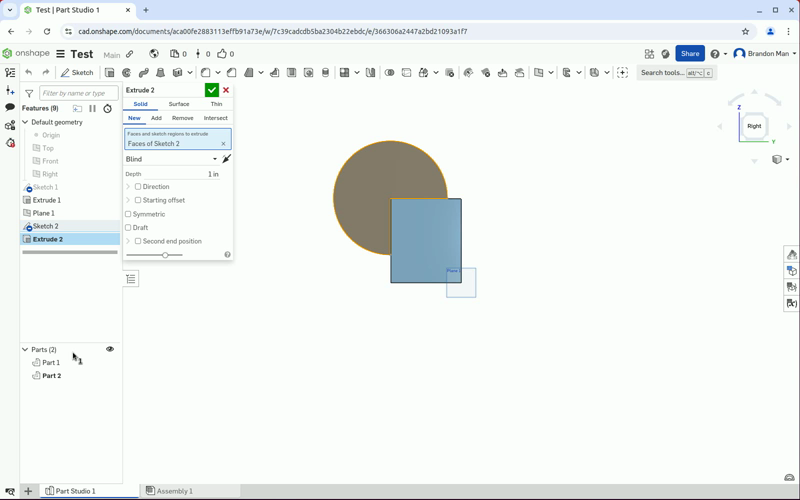
mouse_move(143, 106)
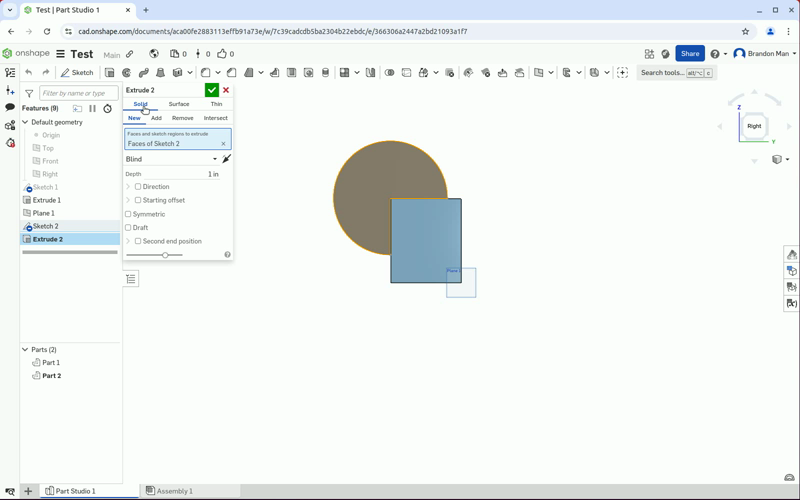
click(143, 106)
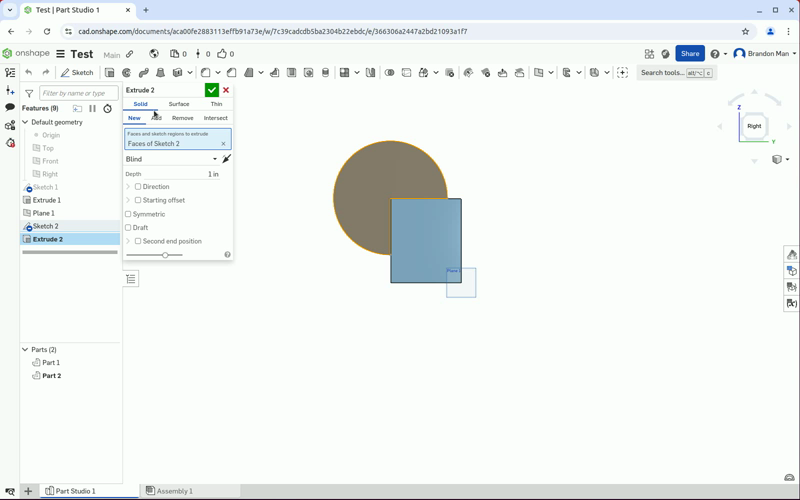
mouse_move(186, 120)
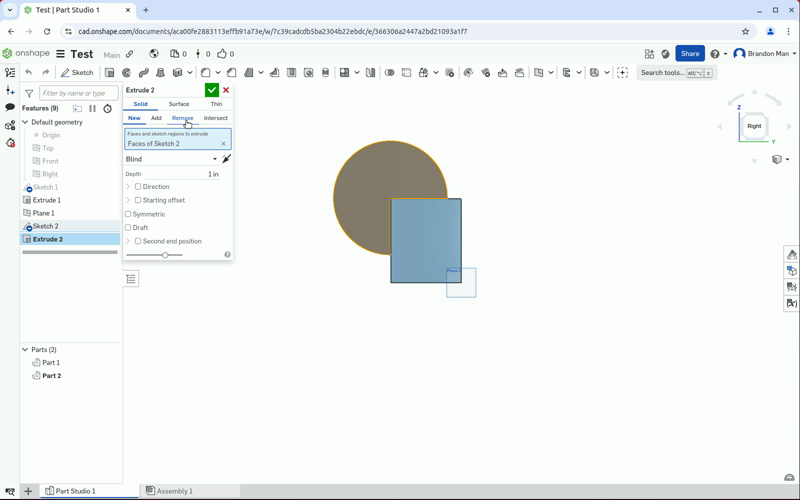
click(186, 120)
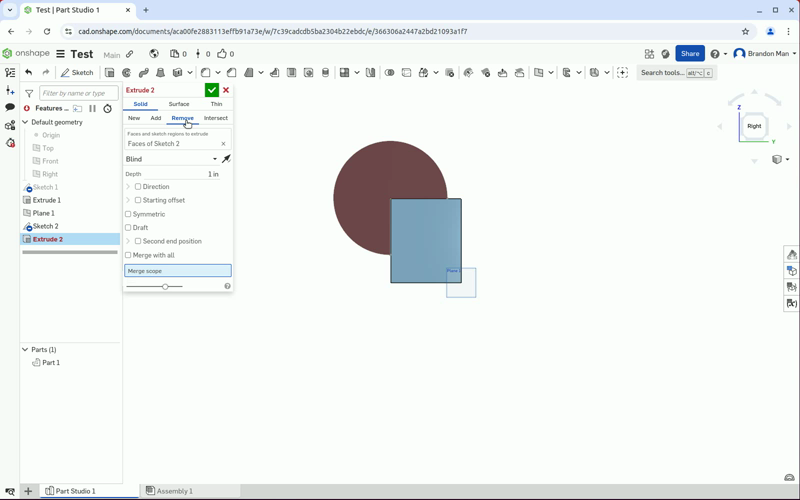
key(tab, 4)
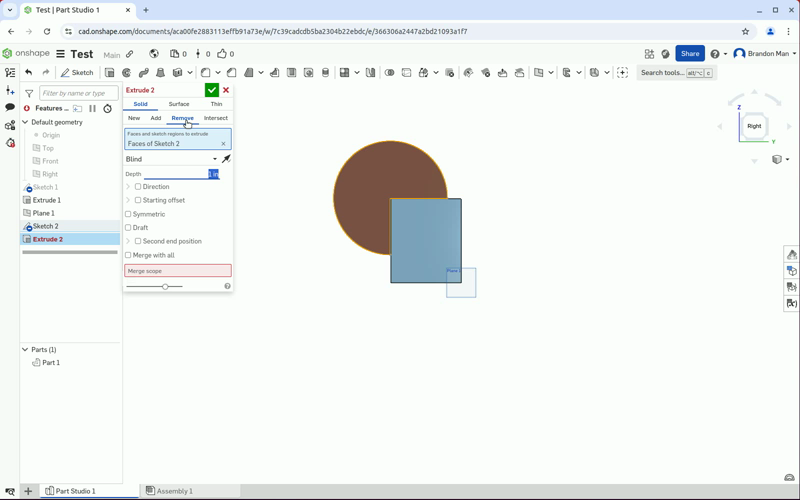
text(23.108)
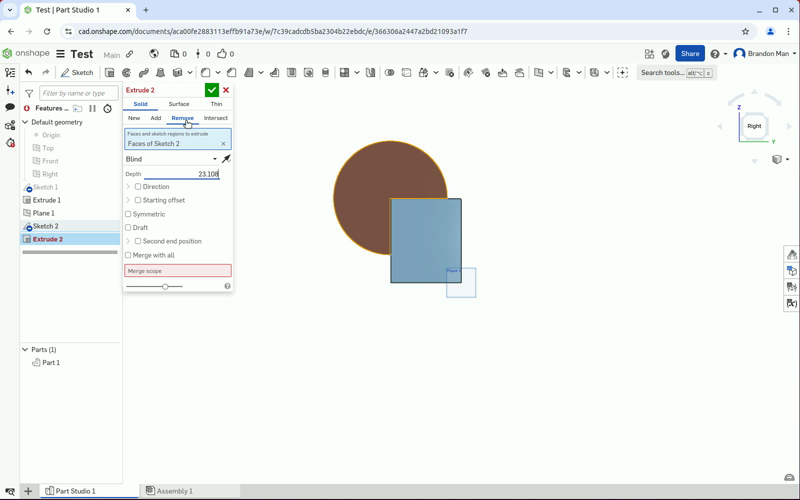
key(tab, 6)
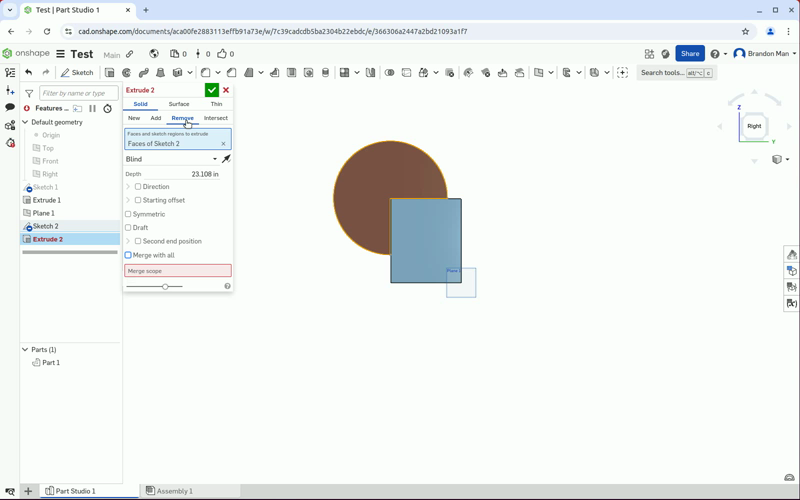
key(space)
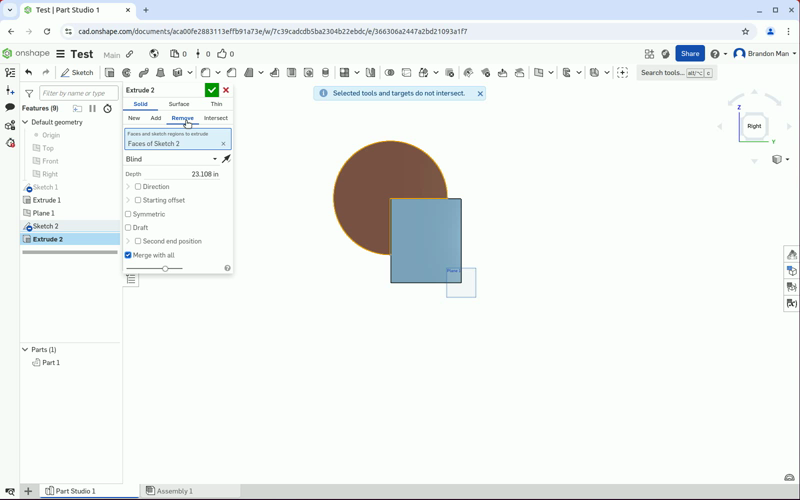
key(enter)
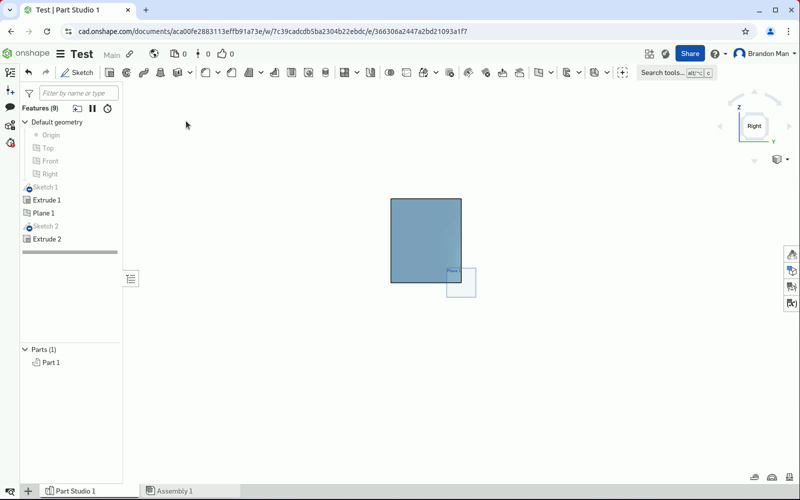
key(shift+h)
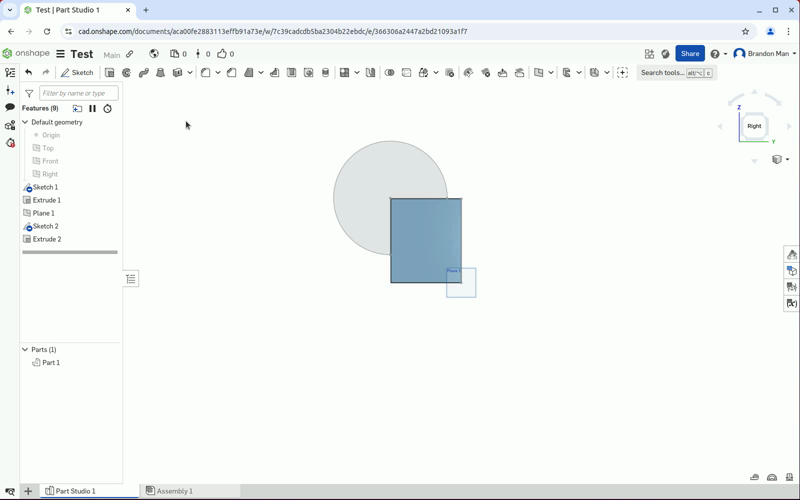
key(shift+h)
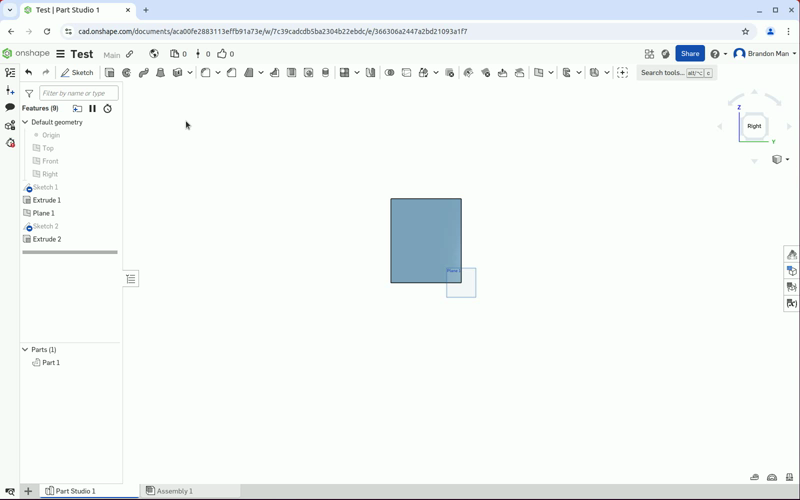
mouse_move(73, 189)
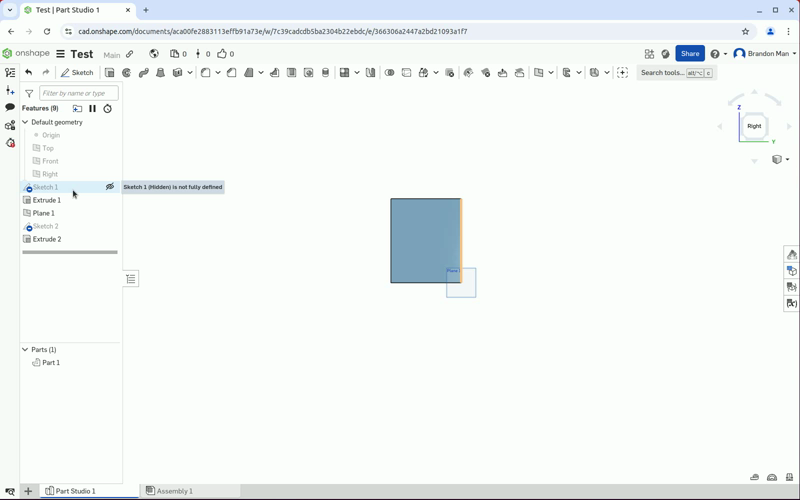
click(73, 189)
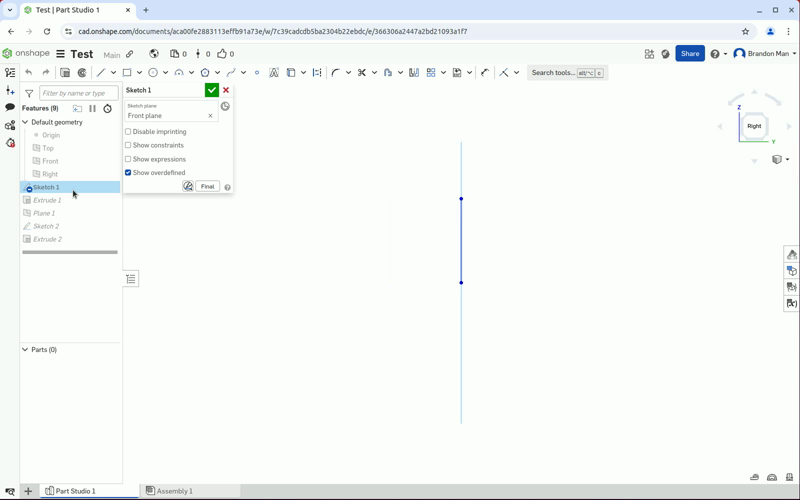
mouse_move(229, 92)
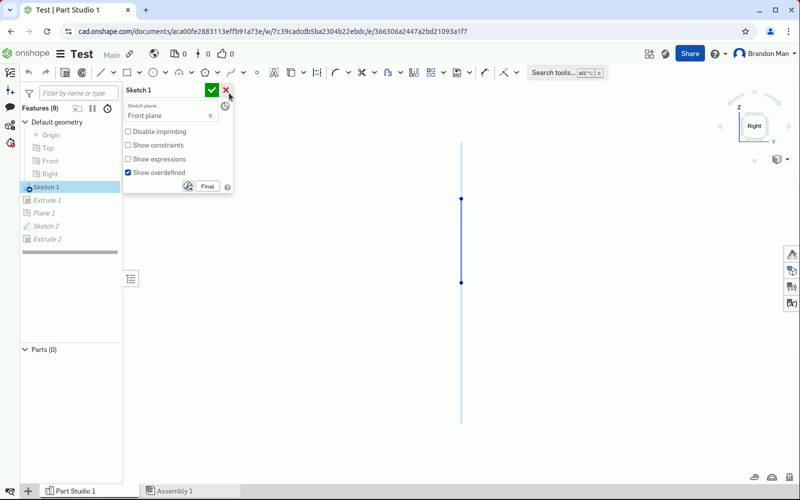
click(229, 92)
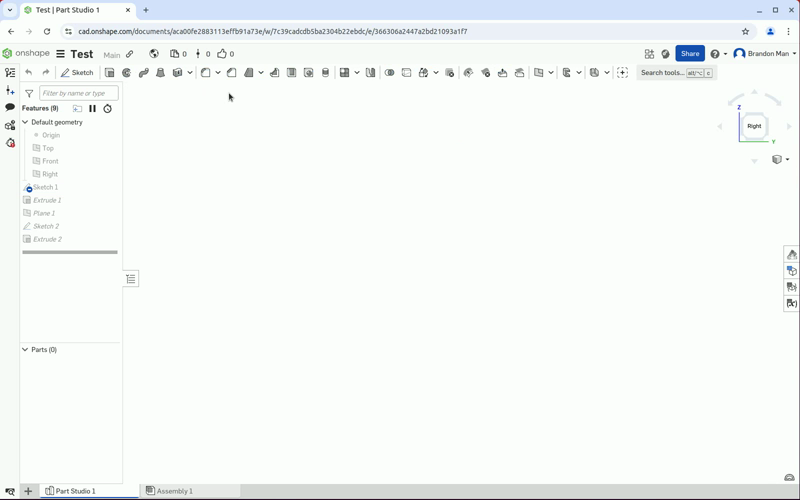
key(shift+s)
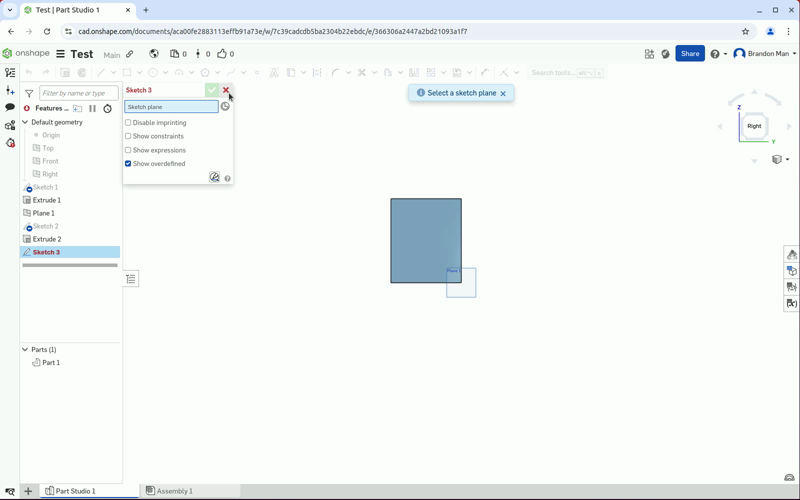
mouse_move(73, 215)
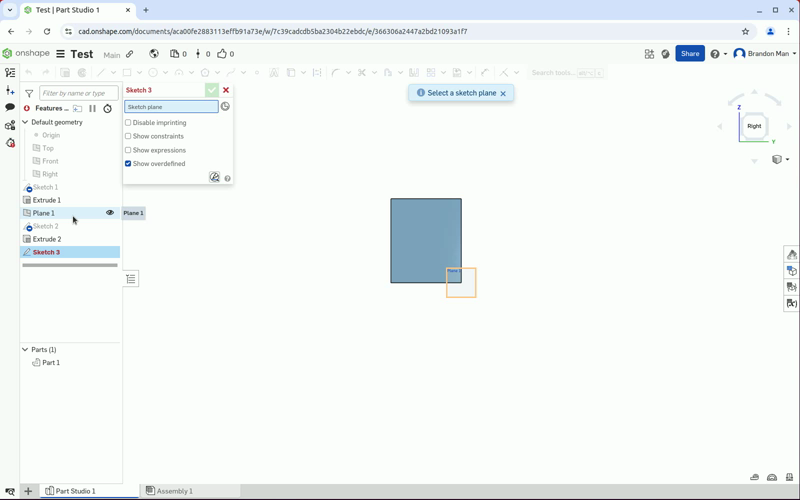
click(73, 215)
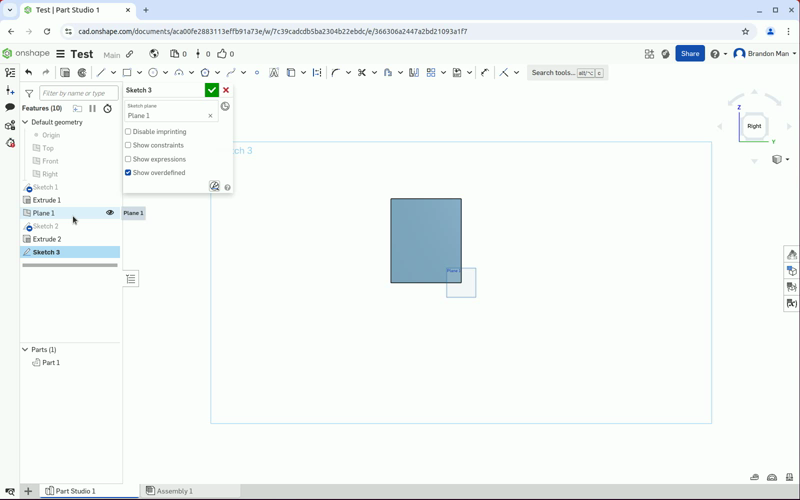
mouse_move(73, 352)
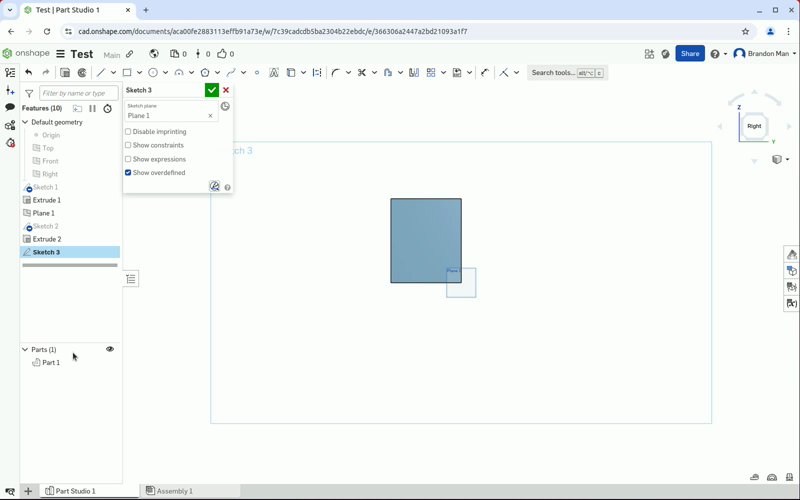
key(y)
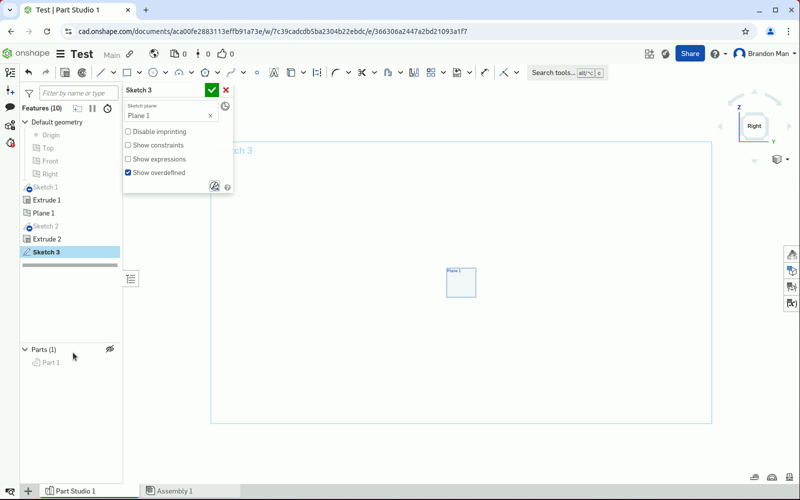
key(a)
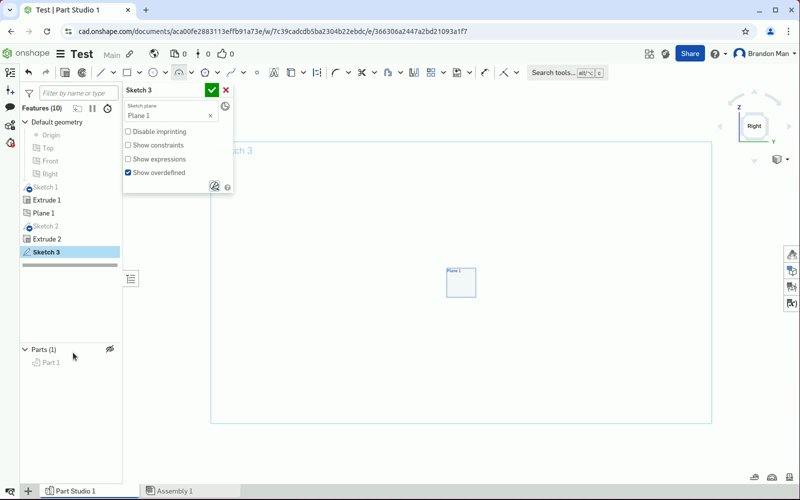
key_down(shift)
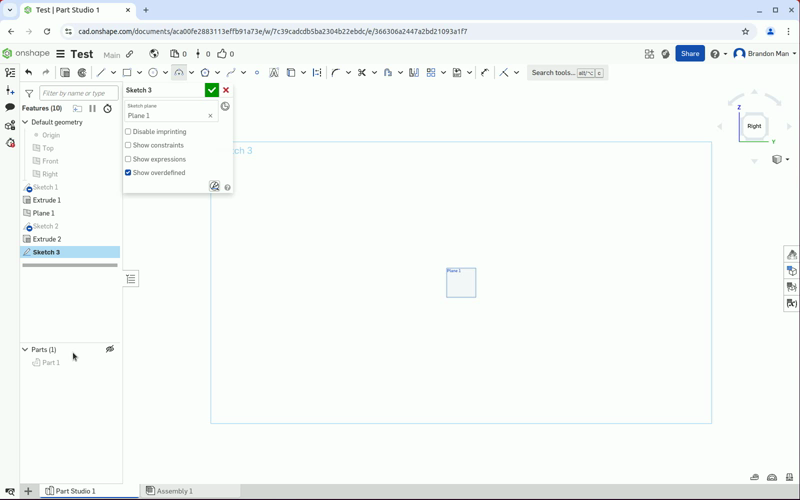
mouse_move(390, 254)
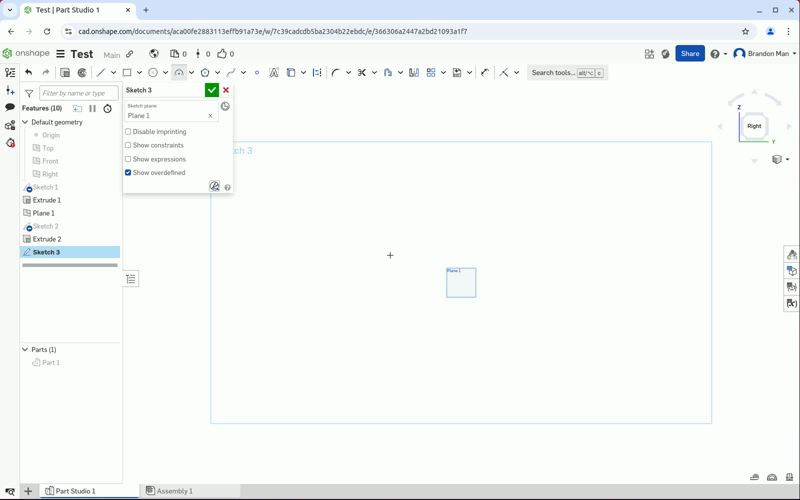
click(390, 254)
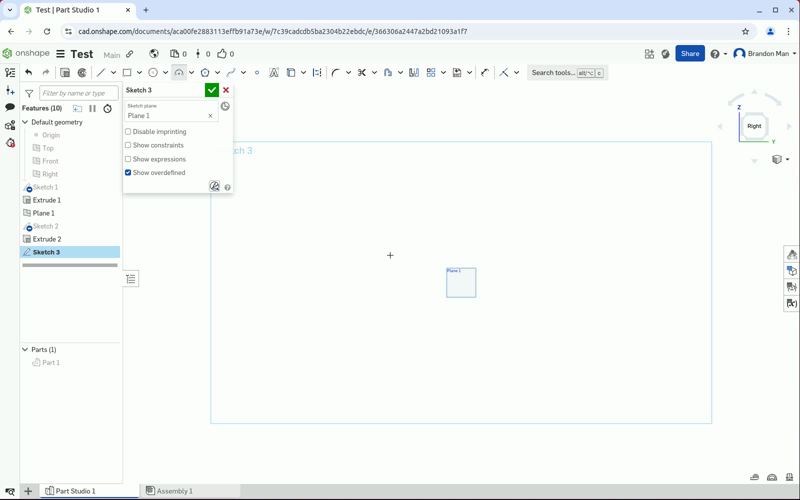
key_up(shift)
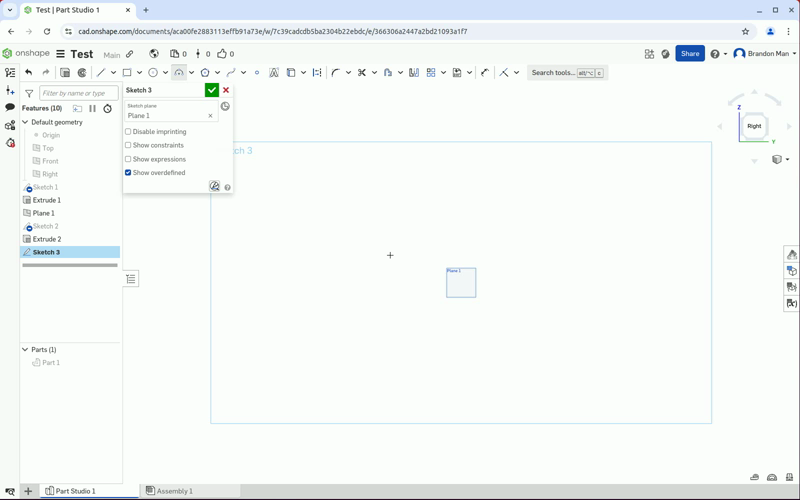
key_down(shift)
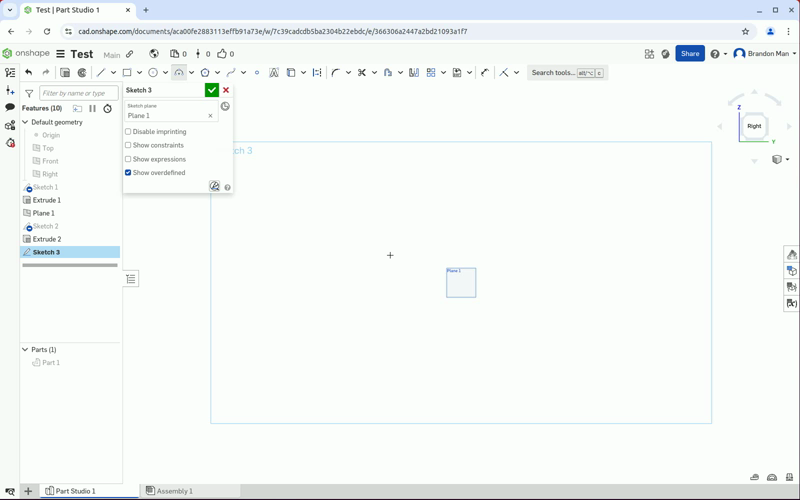
mouse_move(447, 198)
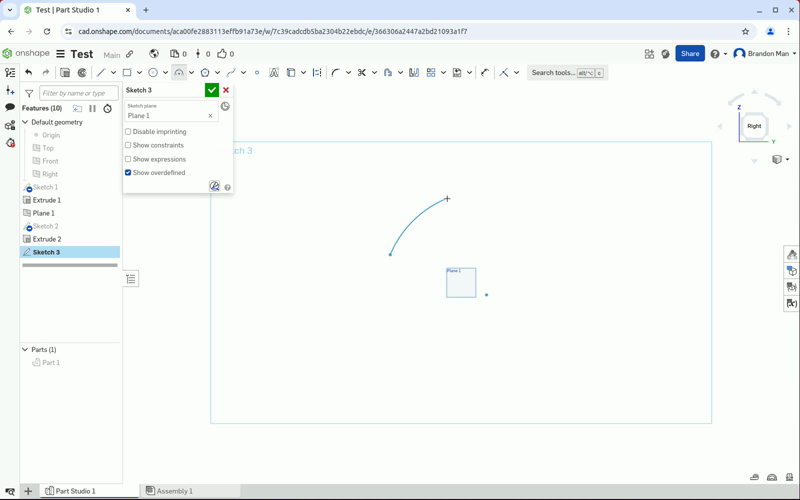
click(447, 198)
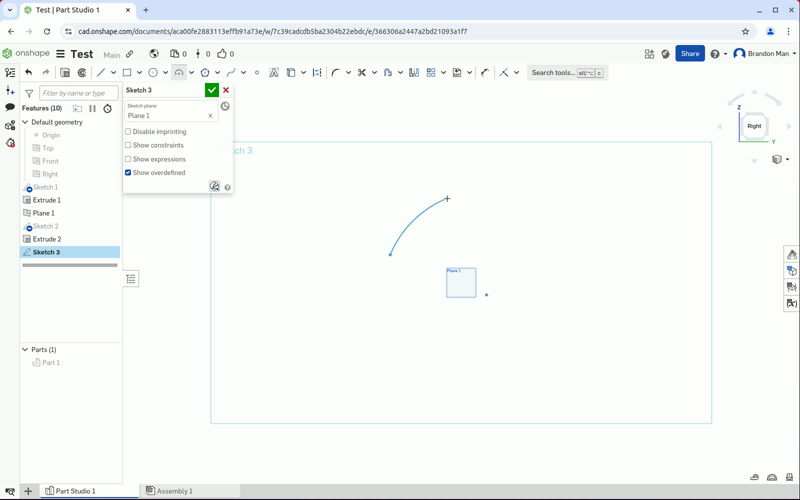
mouse_move(430, 238)
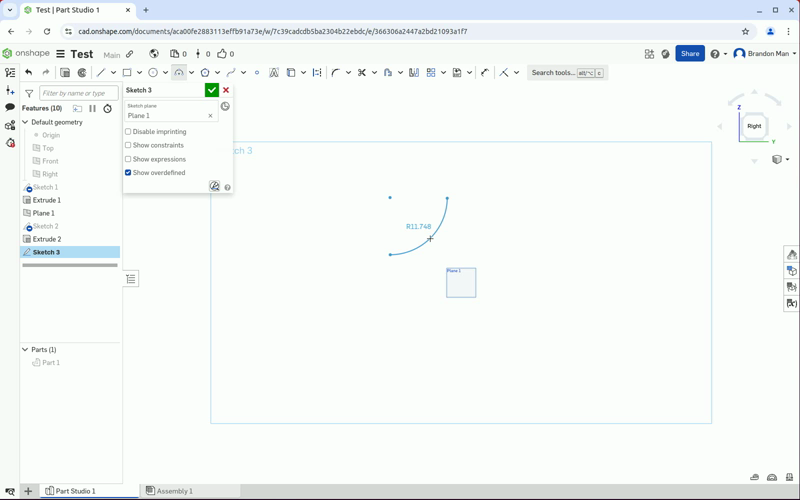
click(430, 238)
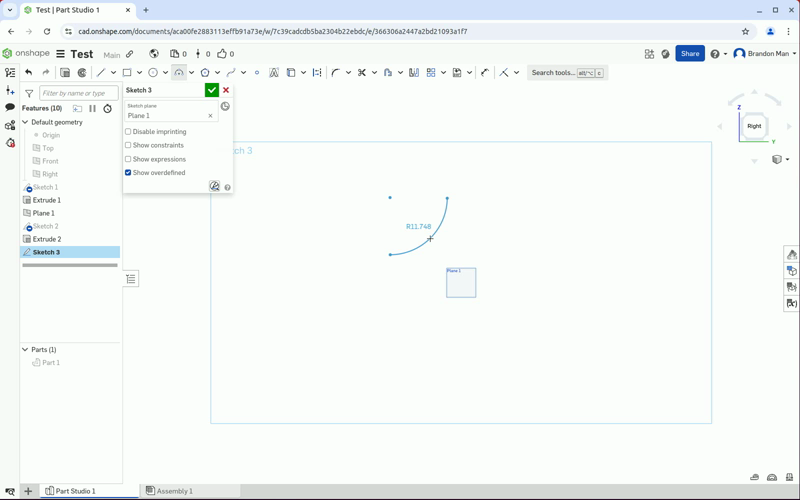
key_up(shift)
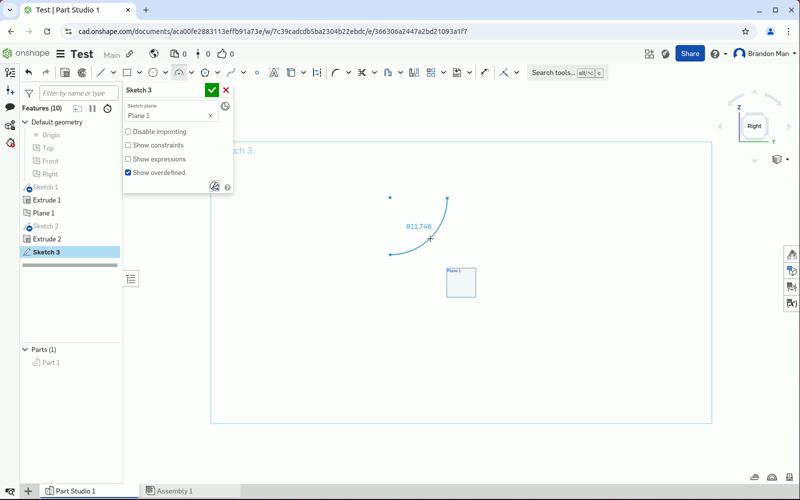
key(esc)
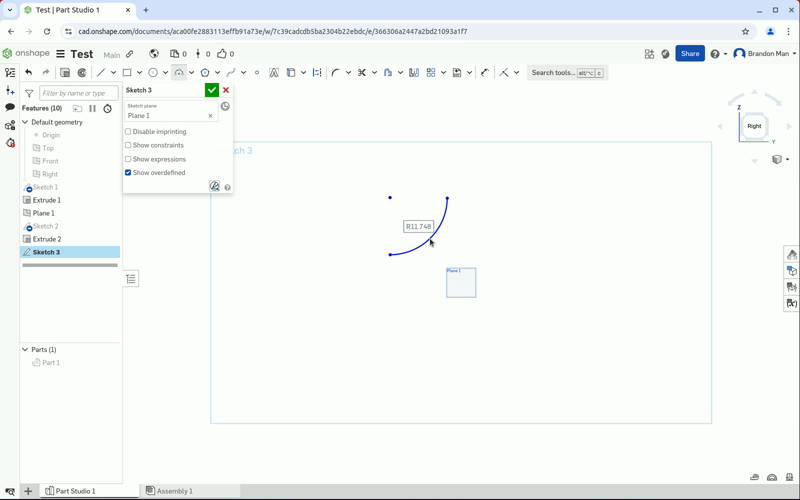
key(l)
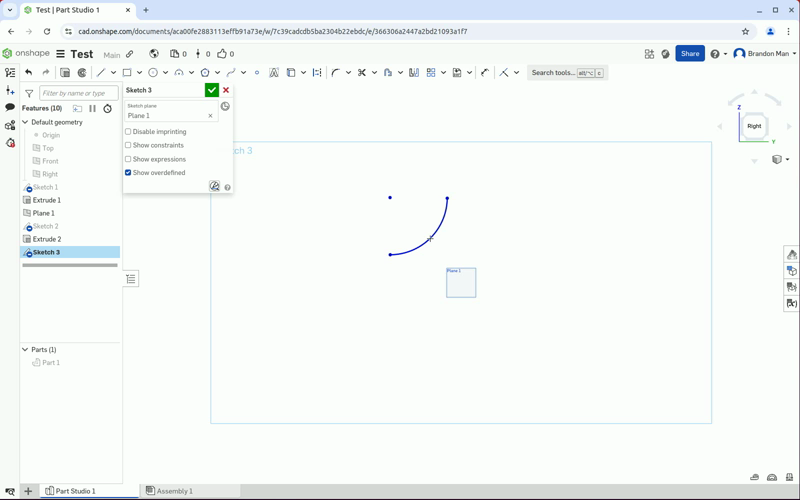
mouse_move(447, 198)
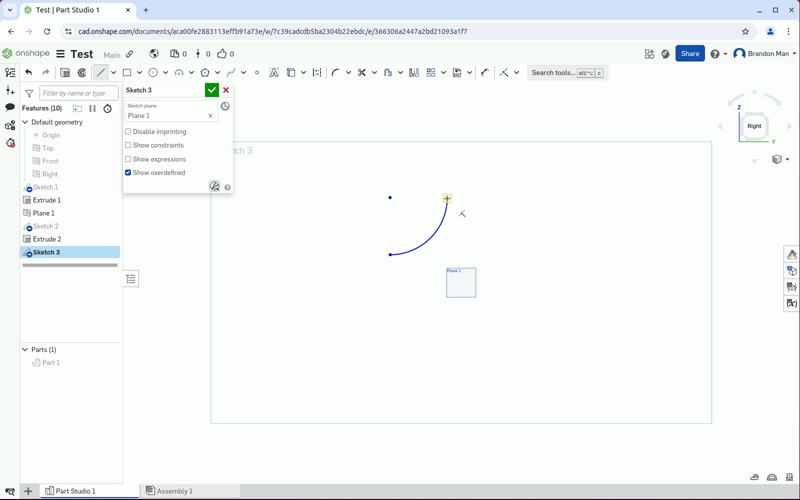
click(447, 198)
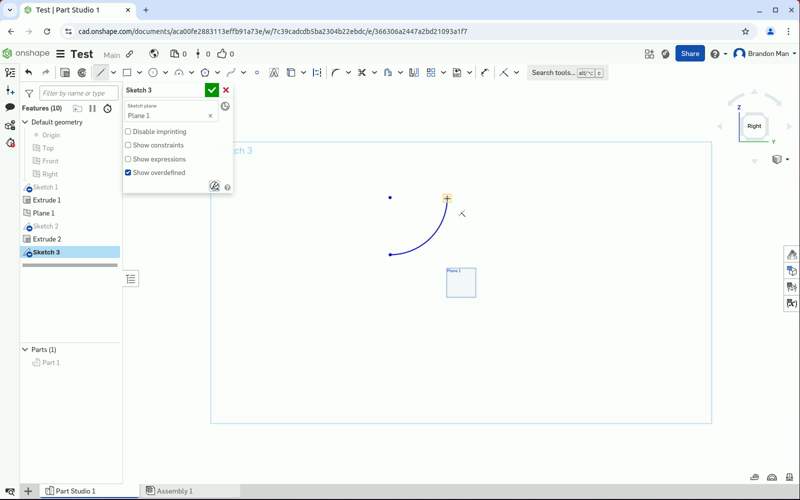
key_down(shift)
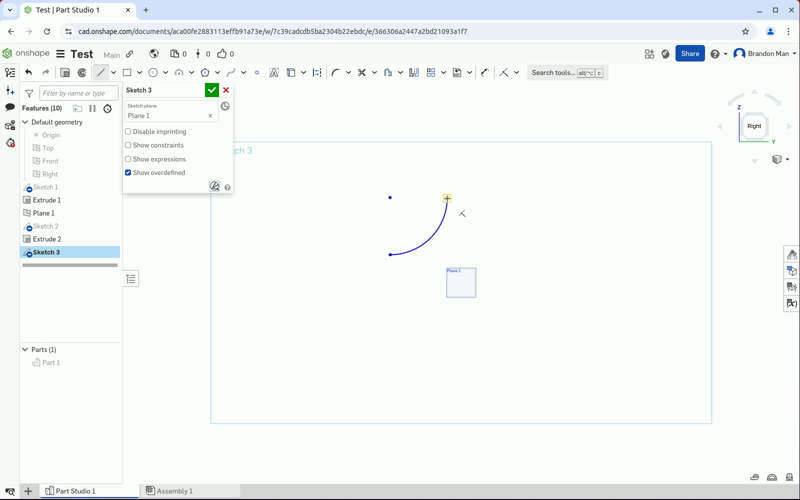
mouse_move(477, 198)
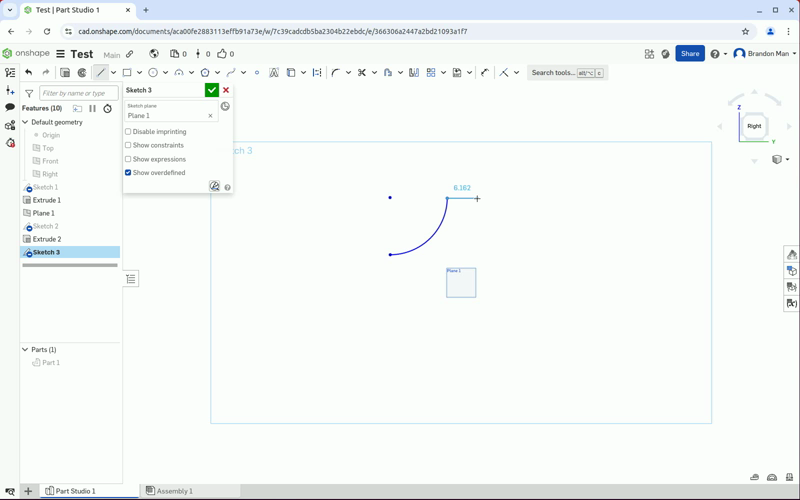
mouse_move(390, 198)
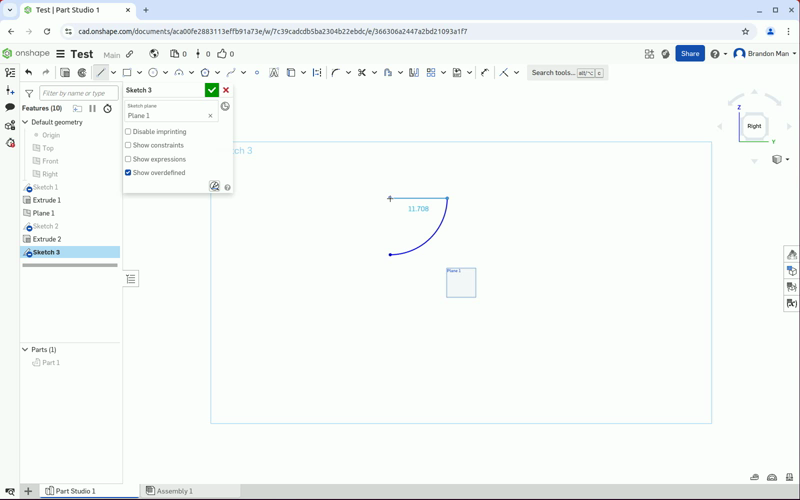
click(390, 198)
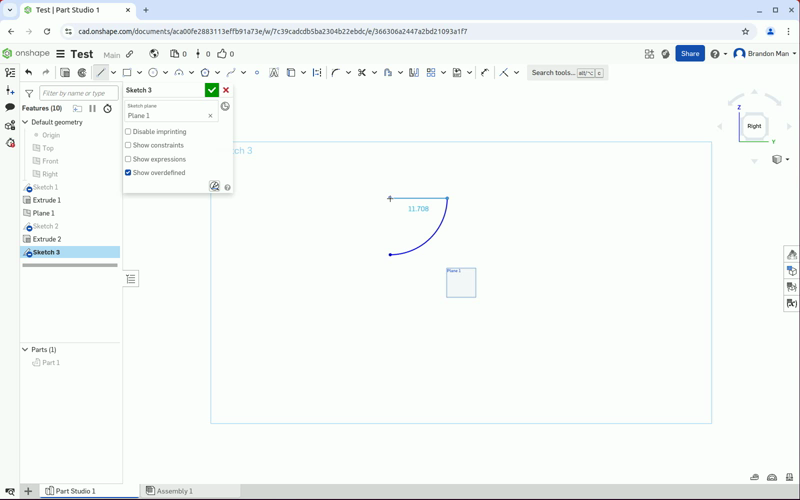
key_up(shift)
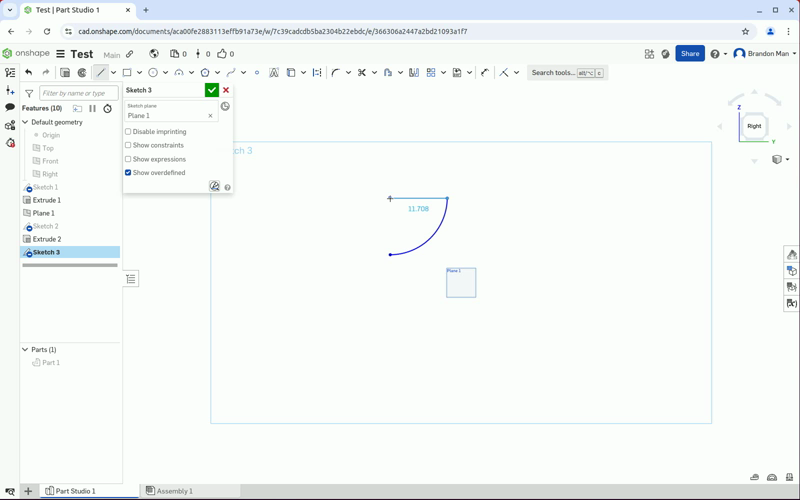
mouse_move(420, 198)
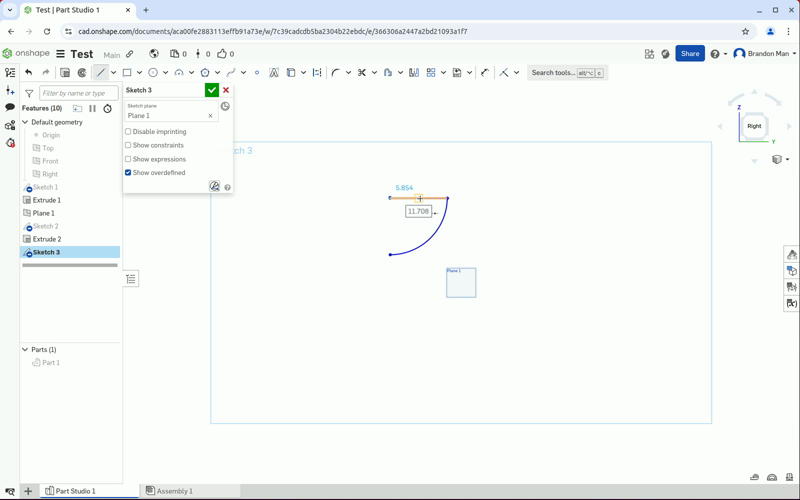
key_down(shift)
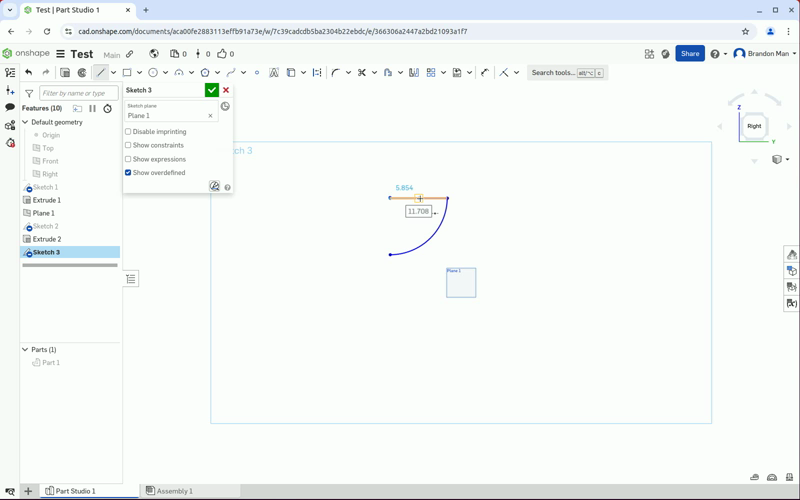
mouse_move(390, 254)
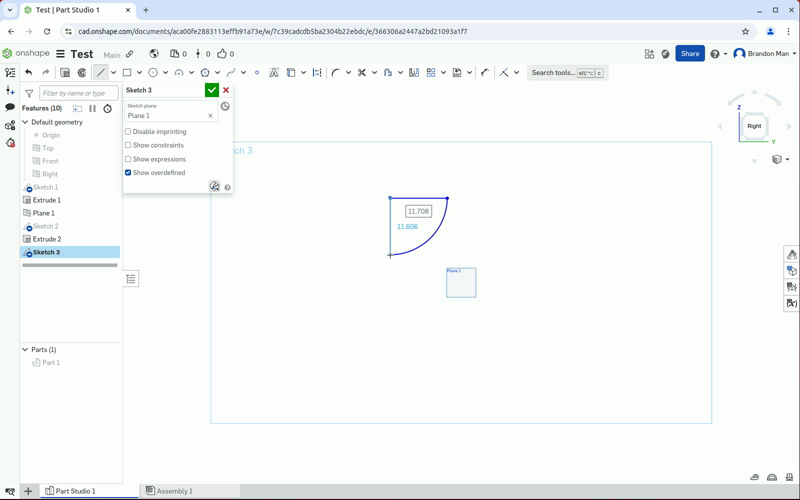
key_up(shift)
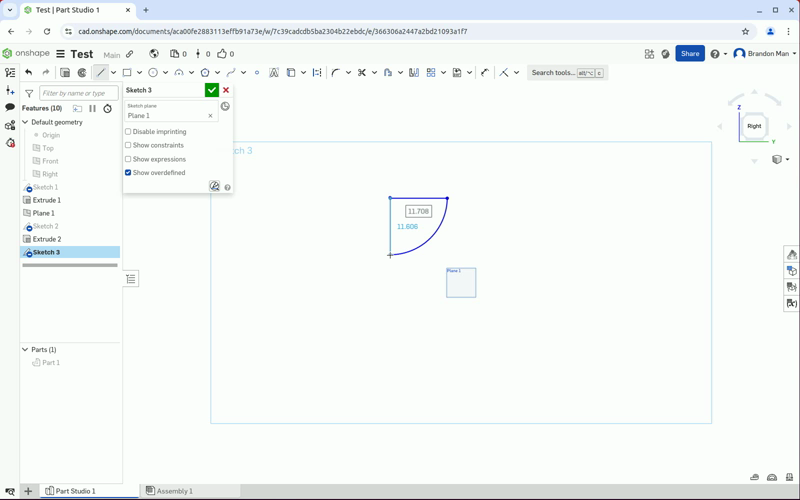
click(390, 254)
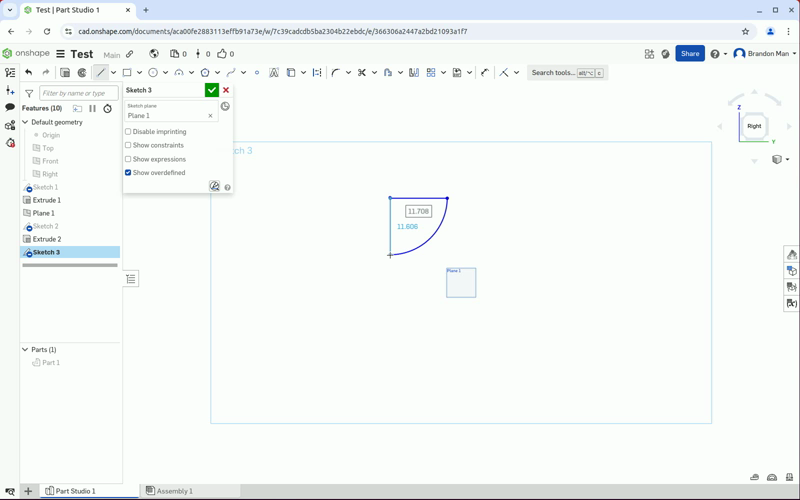
key(esc)
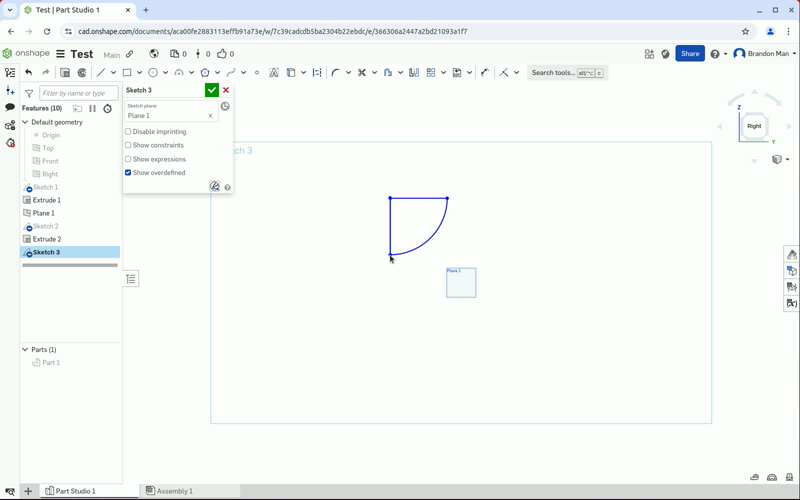
mouse_move(425, 208)
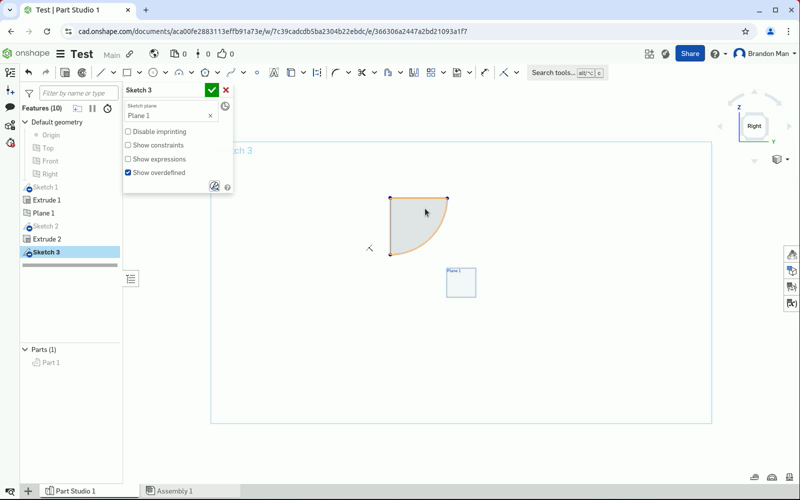
scroll(6)
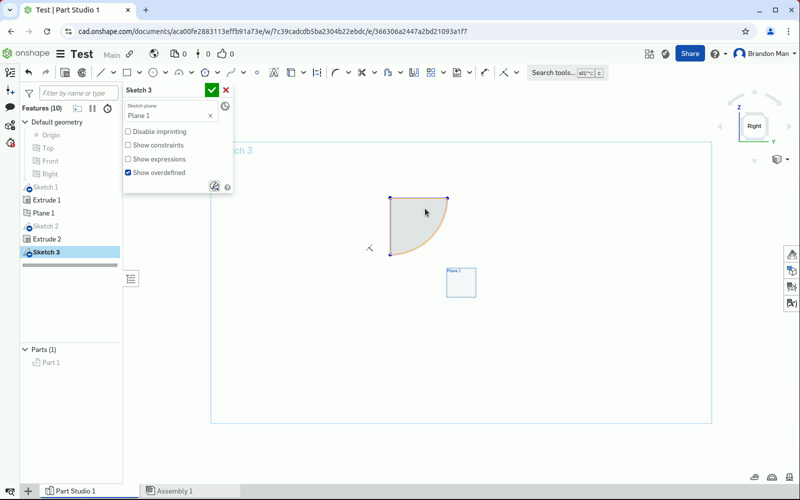
scroll(6)
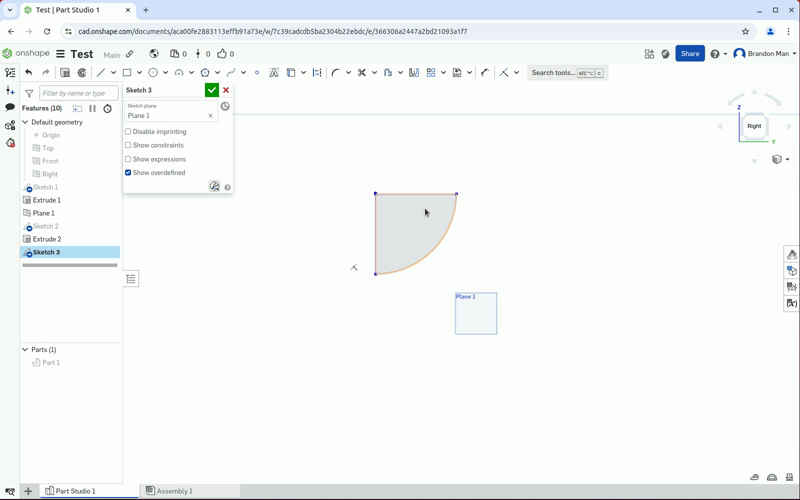
scroll(6)
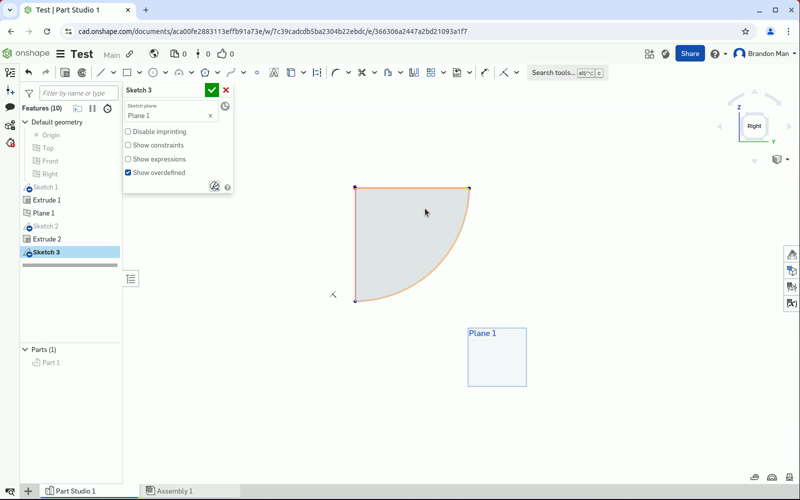
scroll(6)
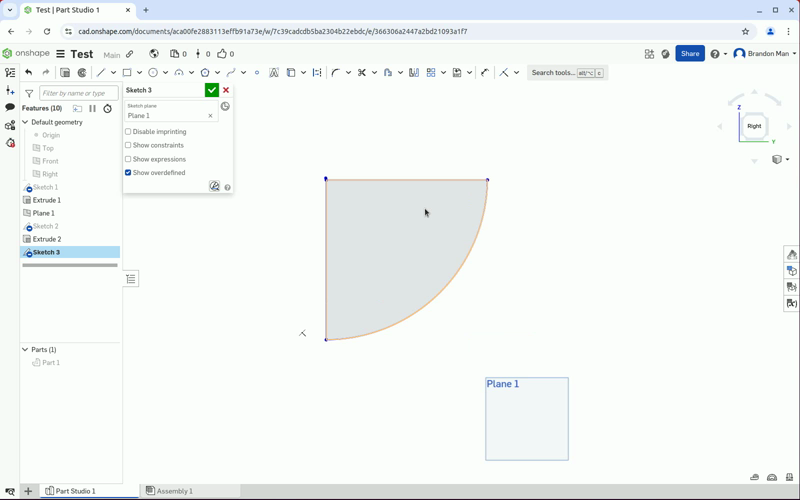
scroll(6)
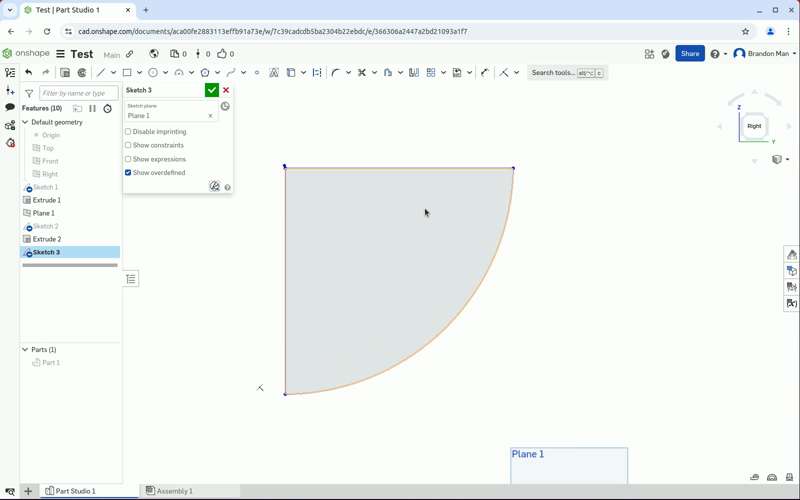
scroll(6)
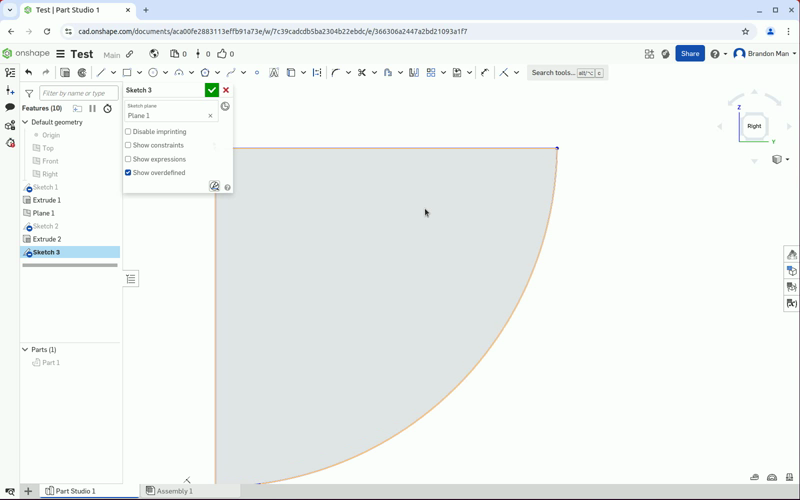
scroll(6)
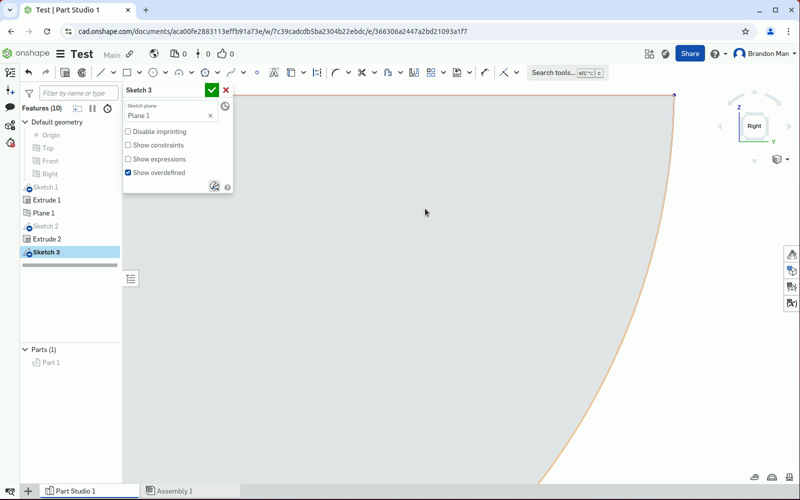
click(425, 208)
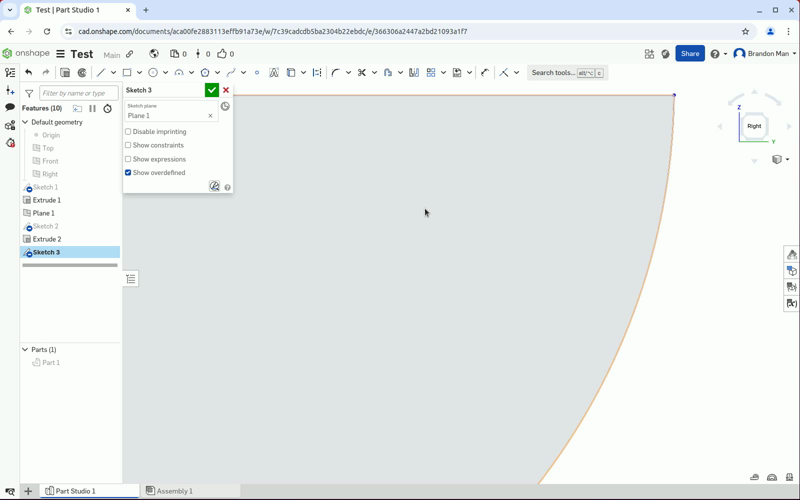
scroll(-6)
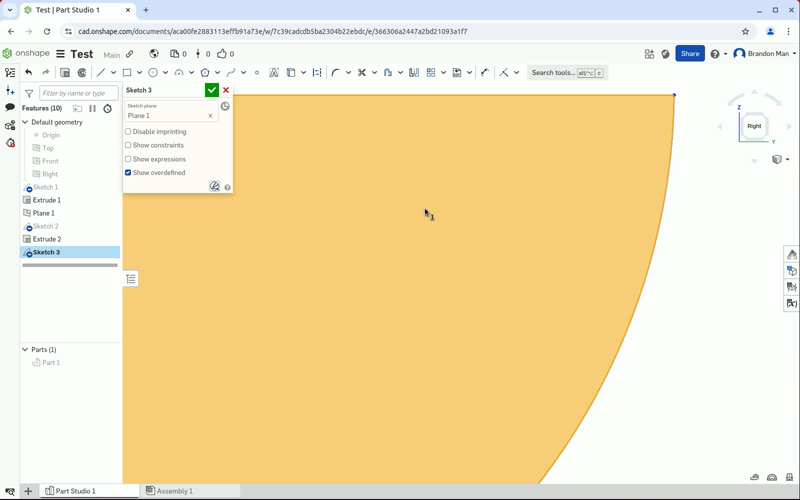
scroll(-6)
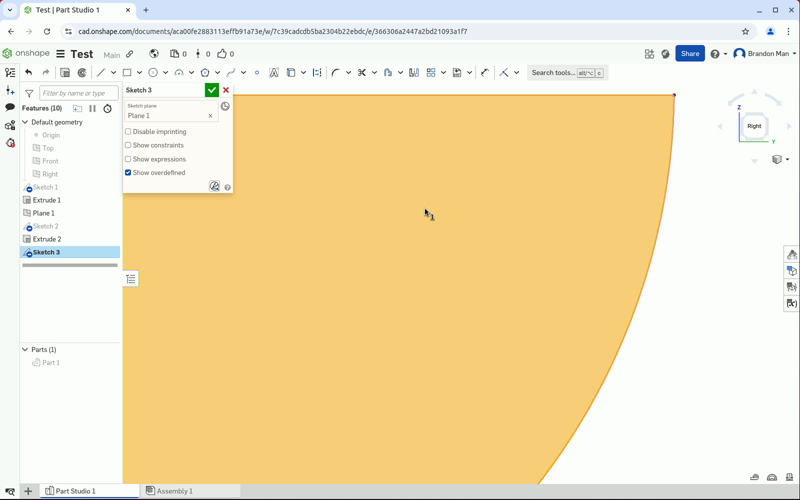
scroll(-6)
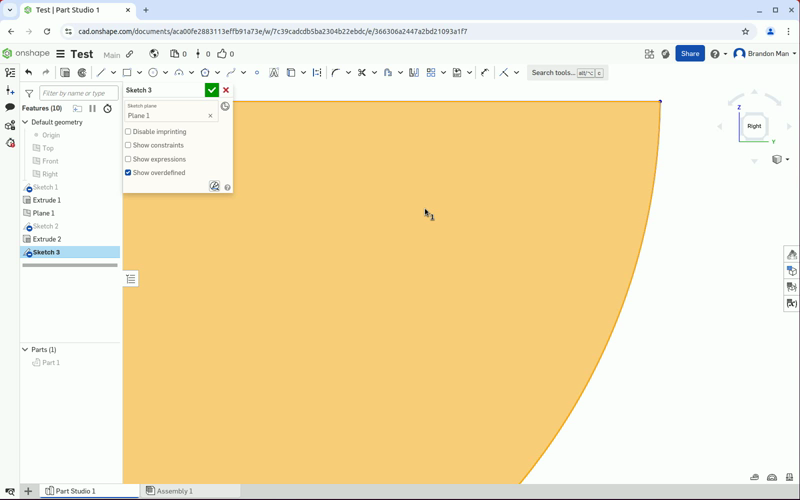
scroll(-6)
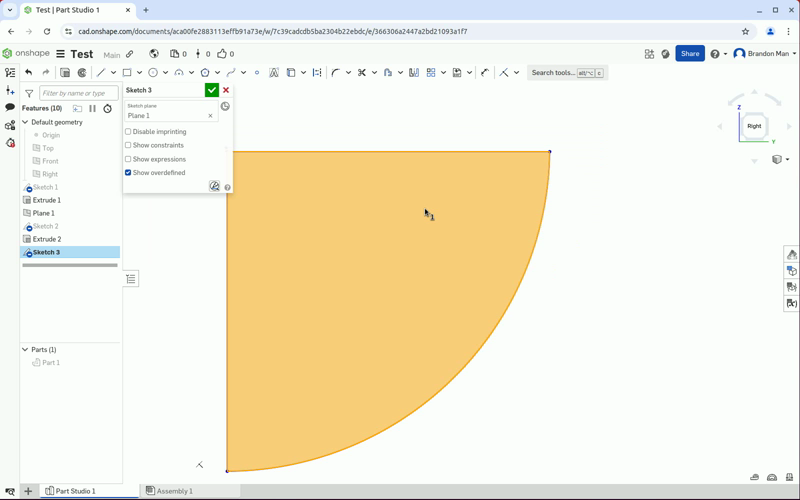
scroll(-6)
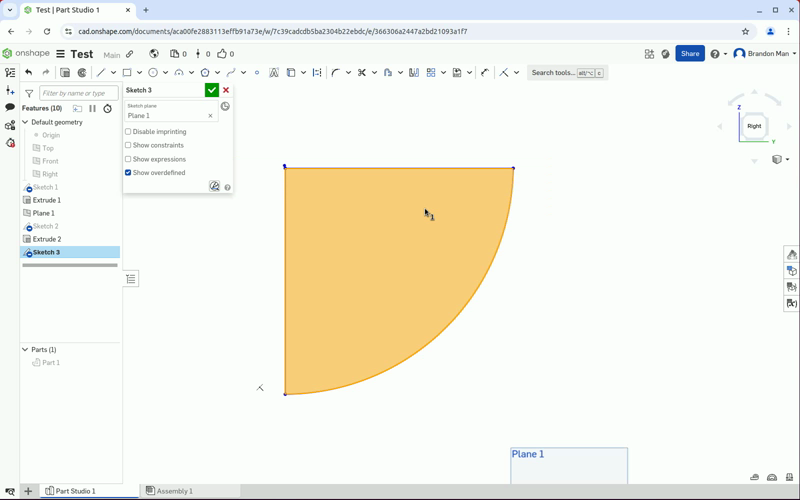
scroll(-6)
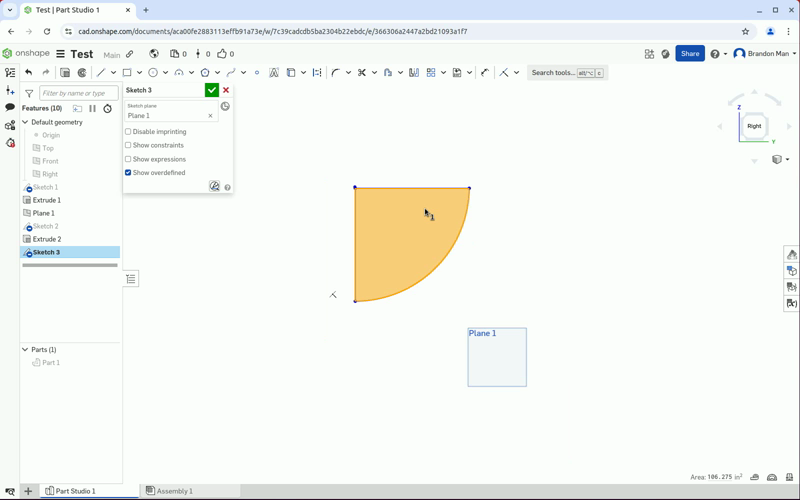
scroll(-6)
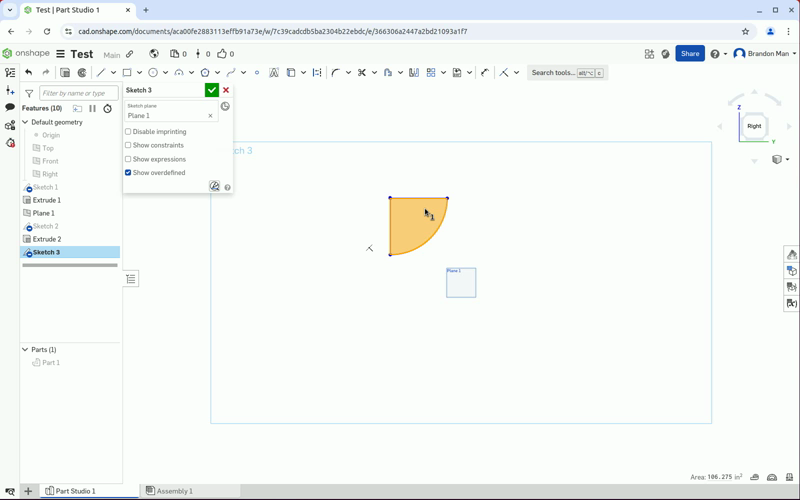
mouse_move(73, 352)
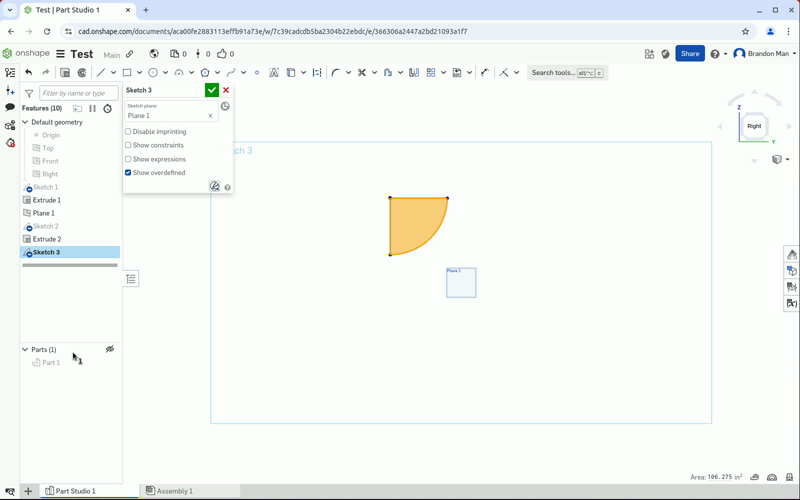
key(shift+y)
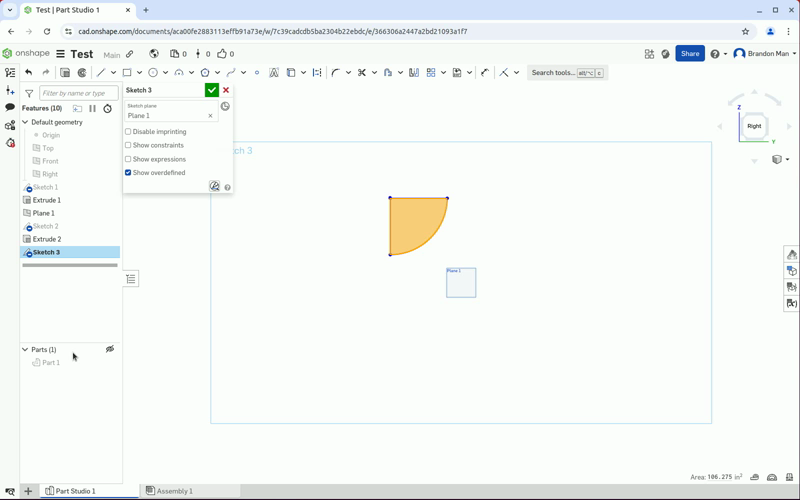
key(shift+e)
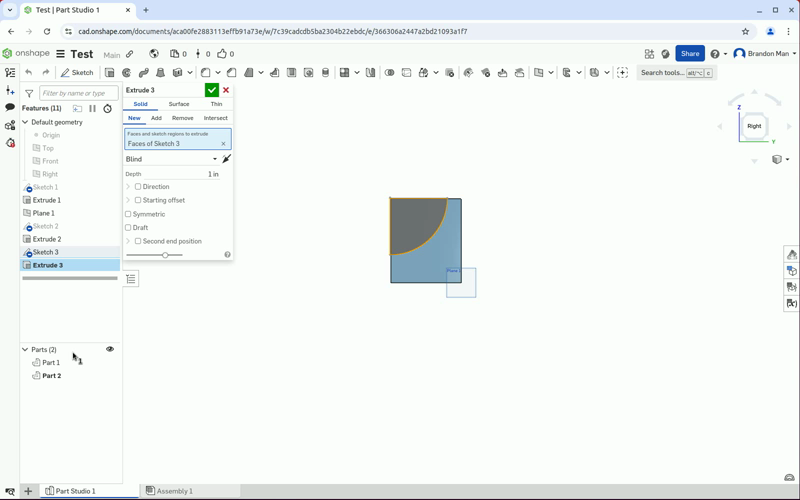
mouse_move(143, 106)
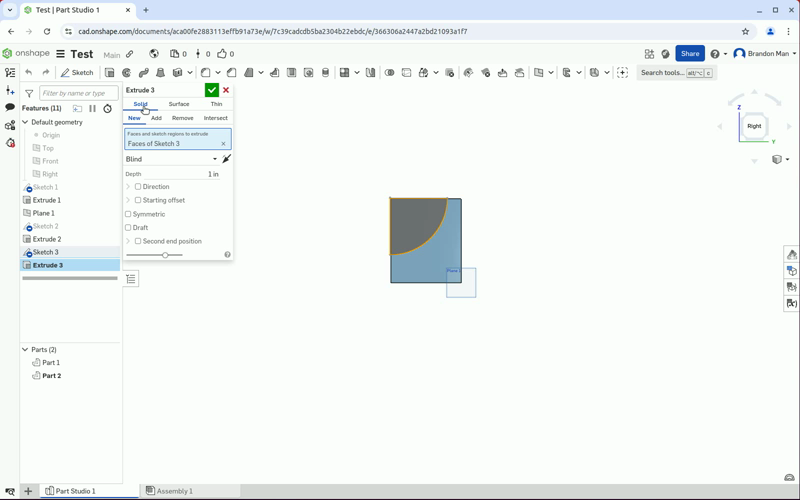
click(143, 106)
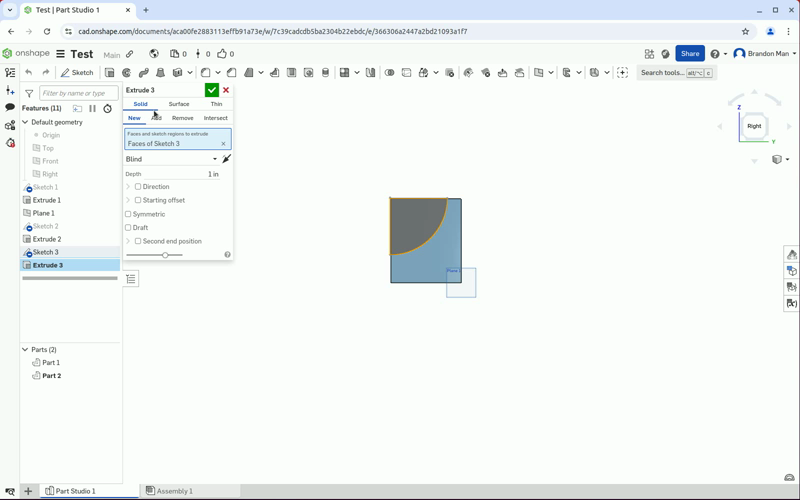
mouse_move(186, 120)
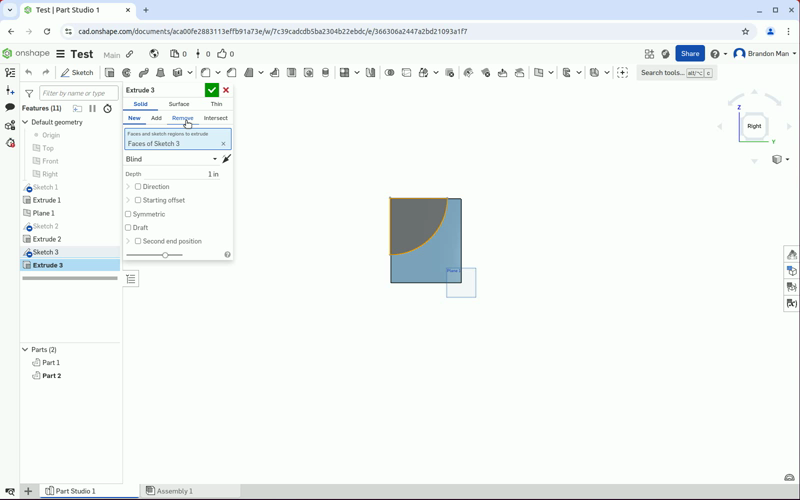
click(186, 120)
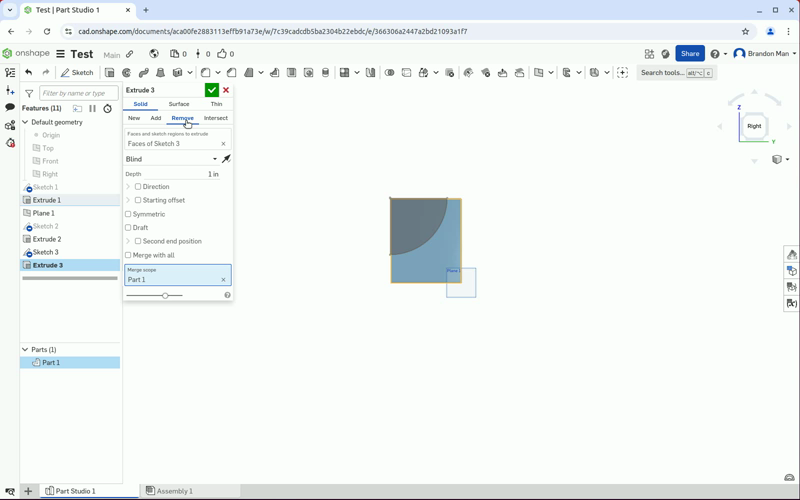
key(tab, 4)
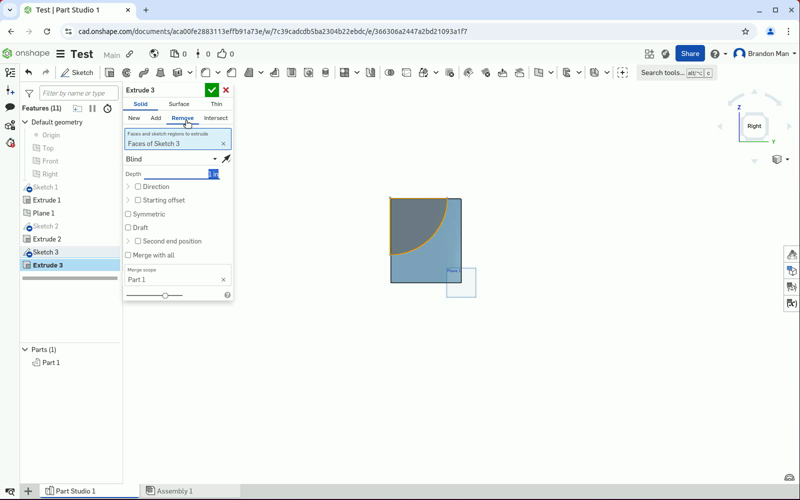
text(23.108)
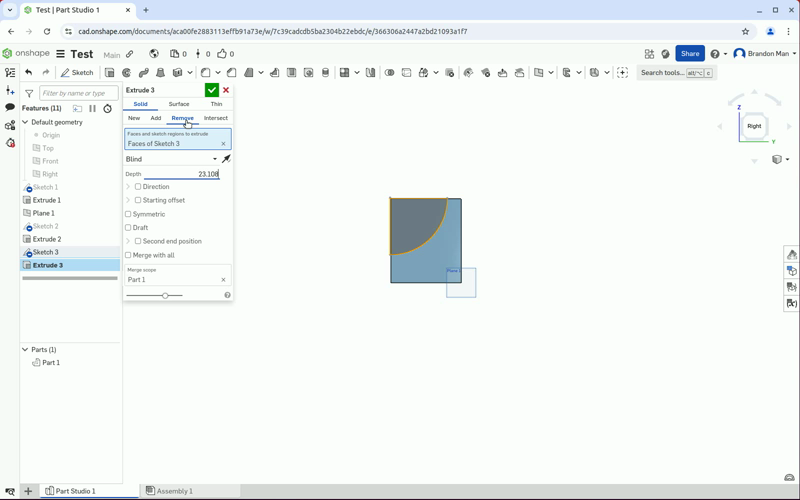
key(tab, 6)
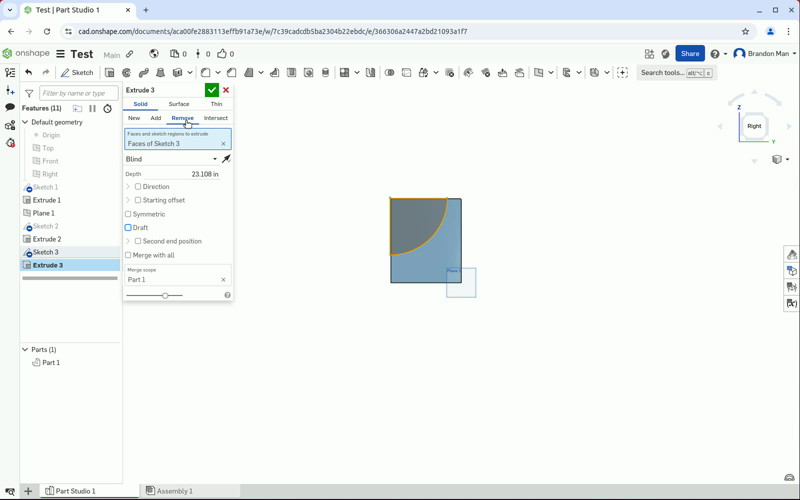
key(space)
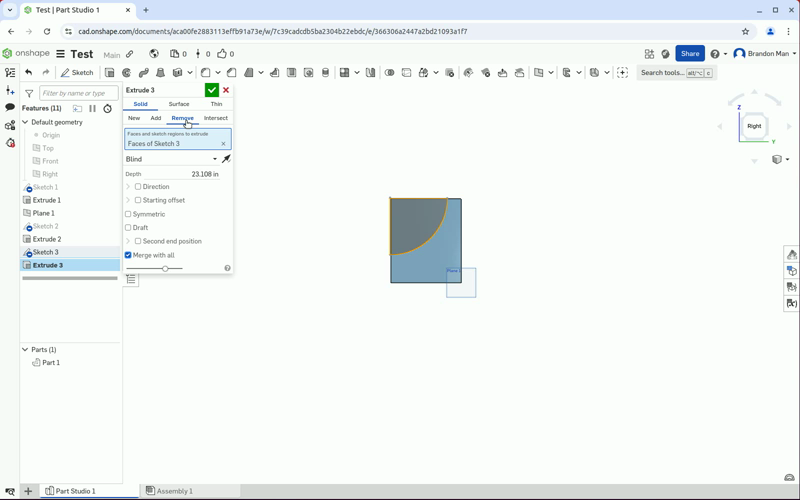
key(enter)
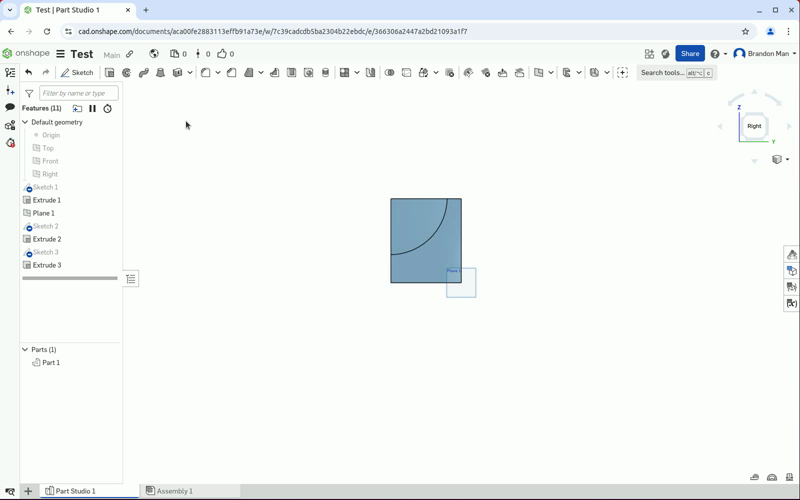
key(shift+h)
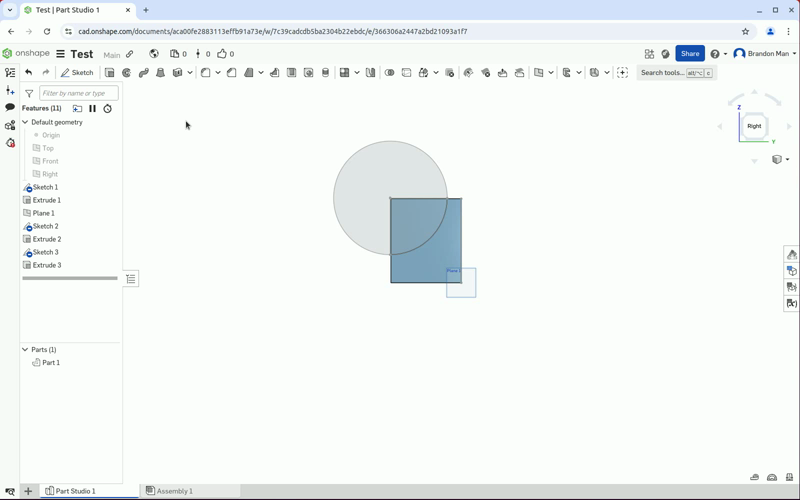
key(shift+h)
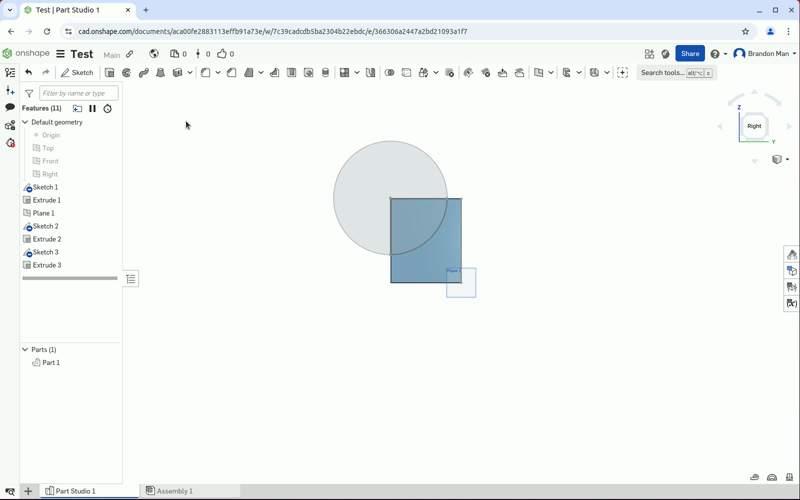
key(shift+7)
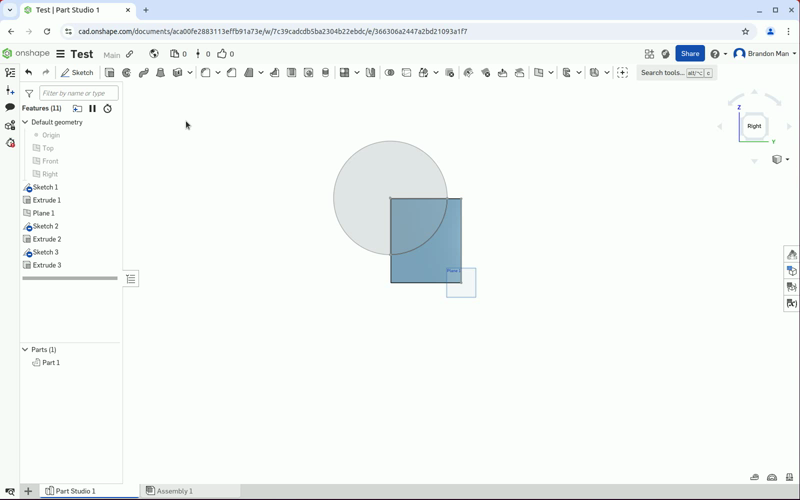
key(right, 2)
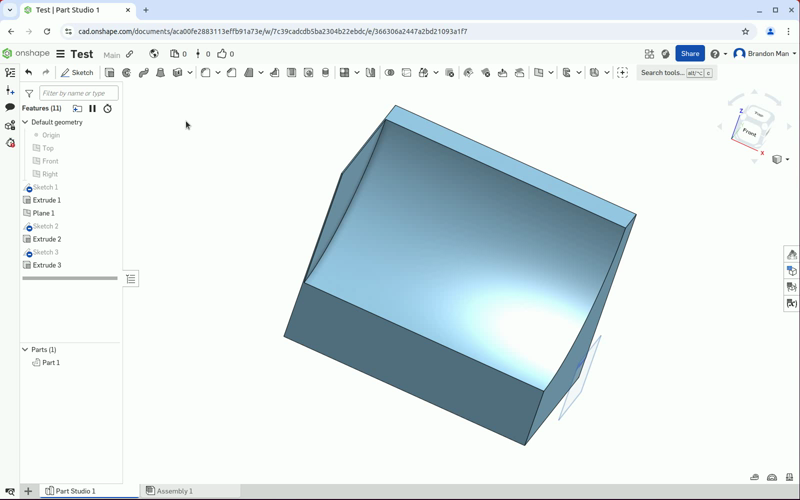
key(down, 2)
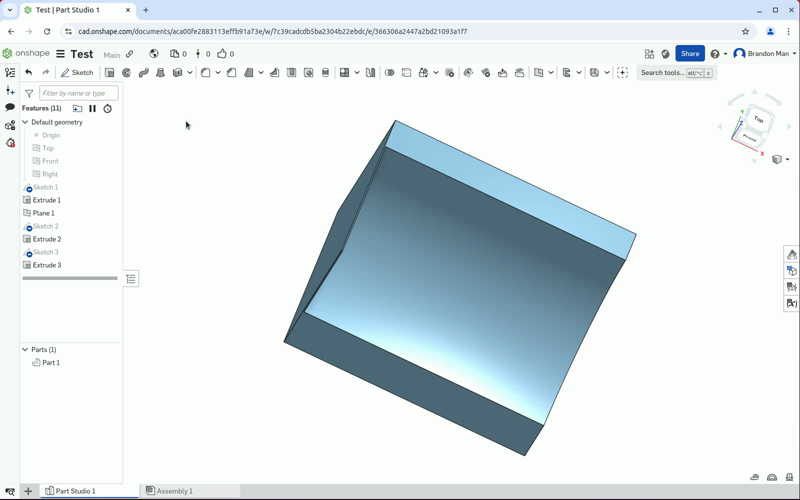
key(up, 2)
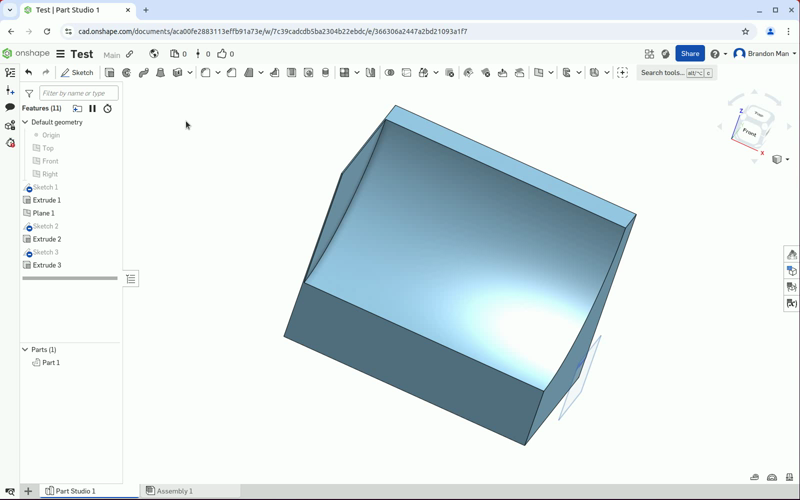
key(left, 2)
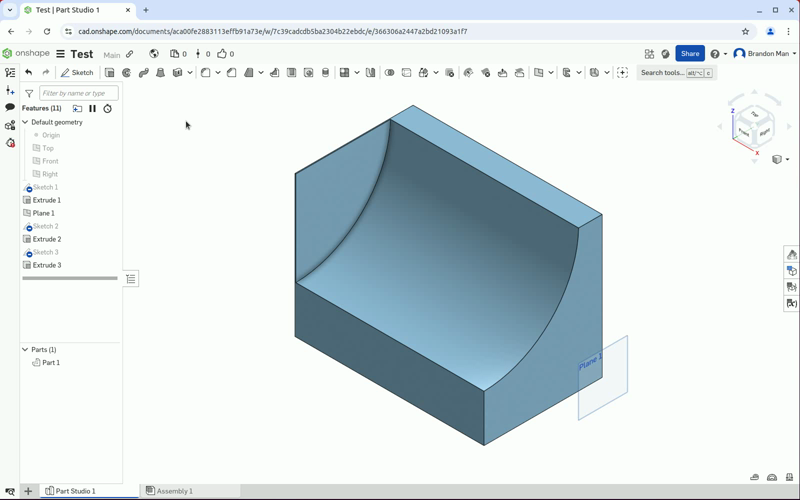
mouse_move(73, 189)
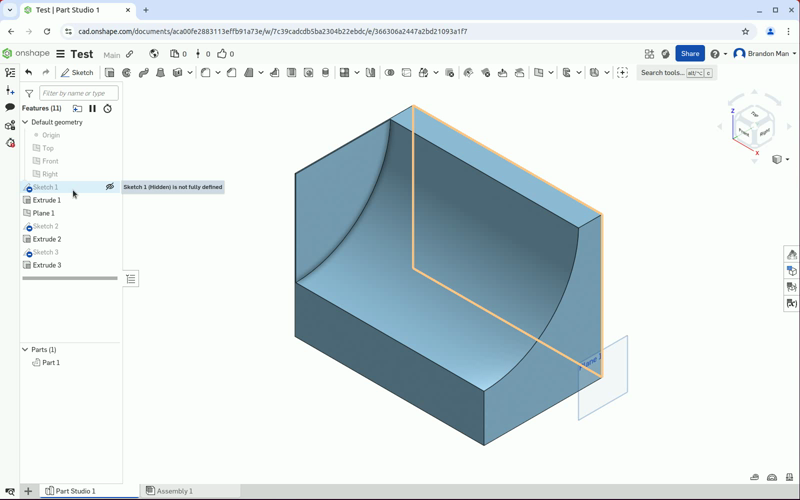
click(73, 189)